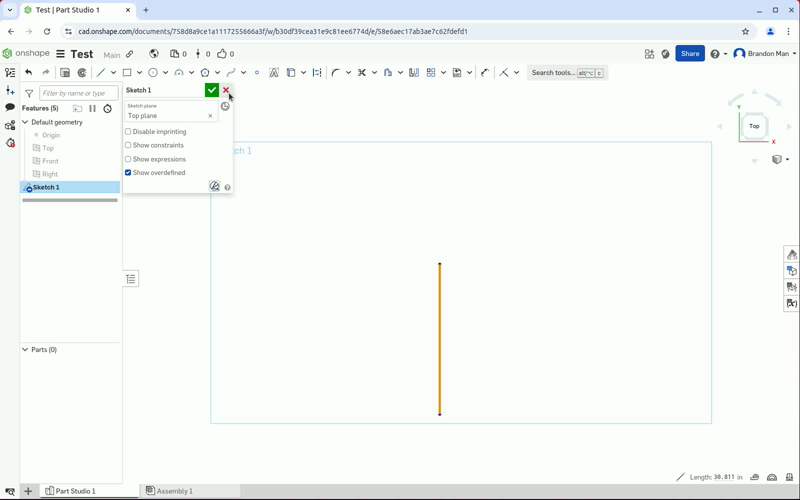
key(shift+h)
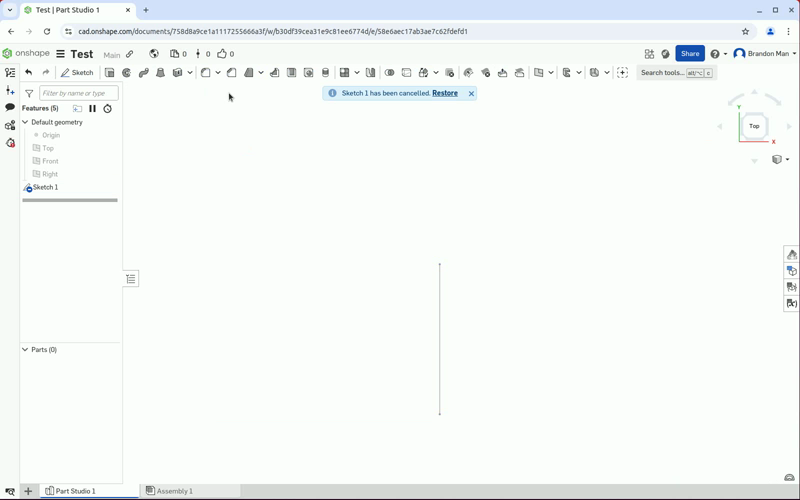
key(shift+s)
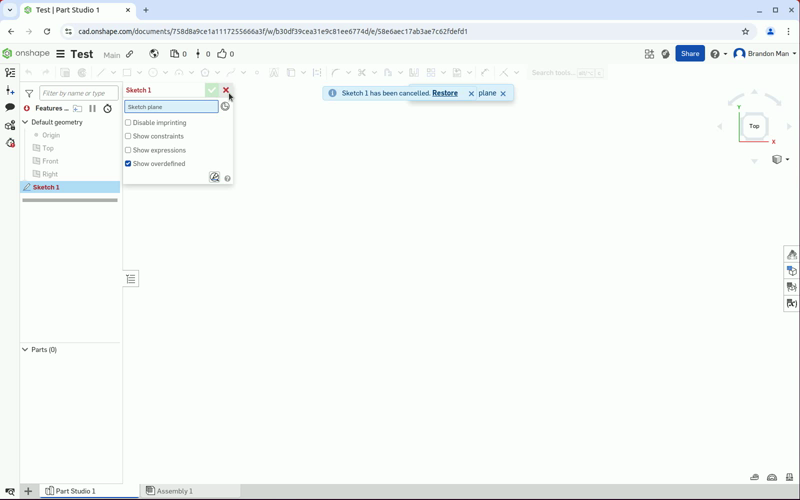
mouse_move(73, 150)
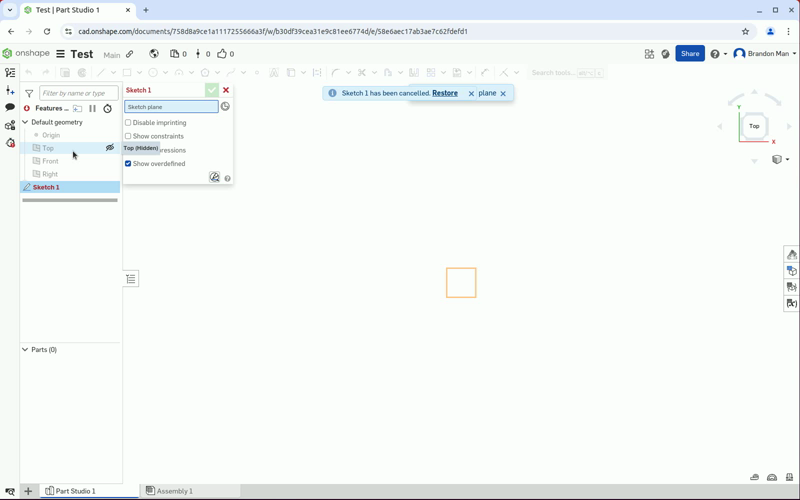
click(73, 150)
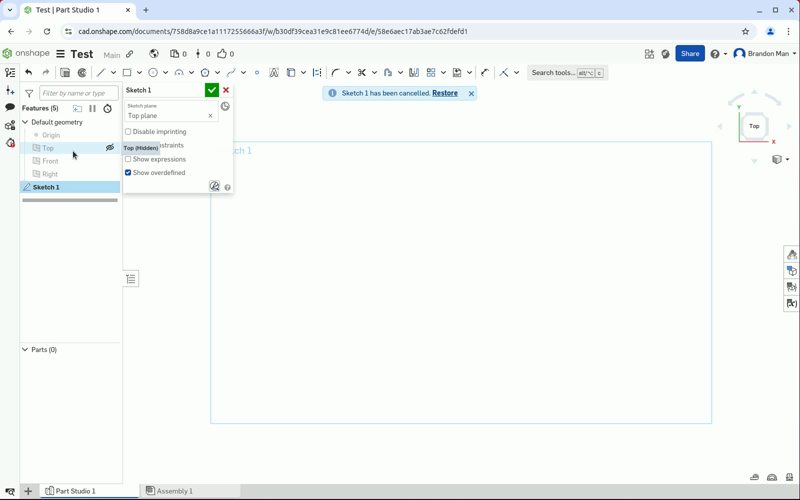
mouse_move(73, 352)
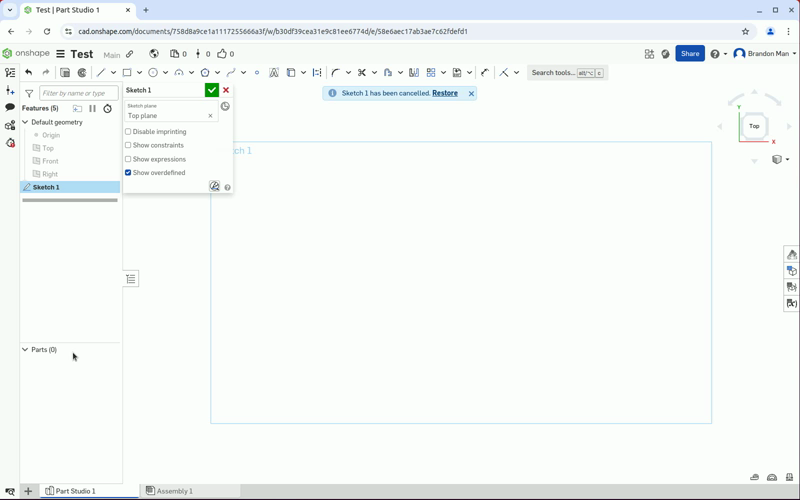
key(y)
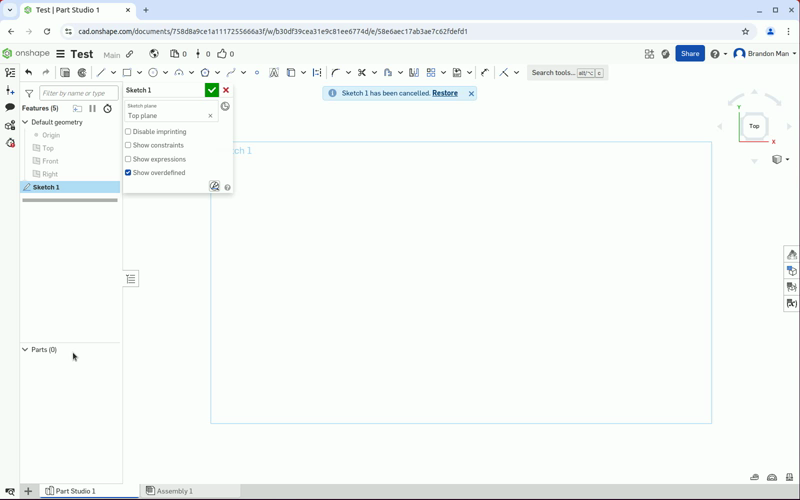
key(c)
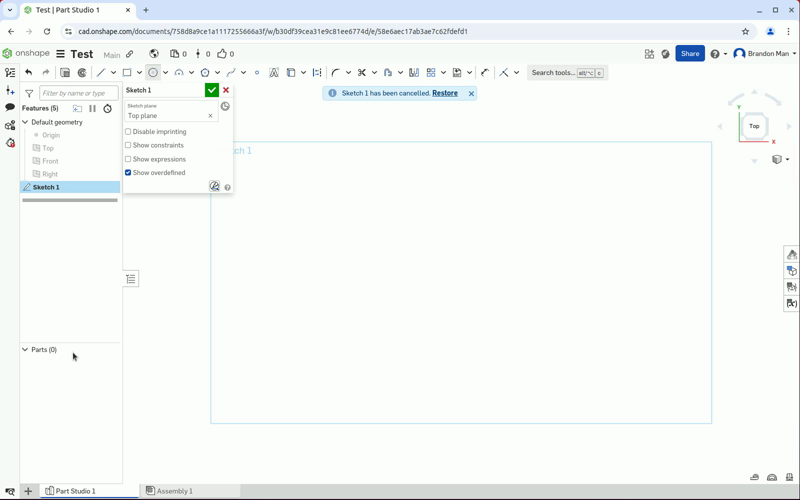
key_down(shift)
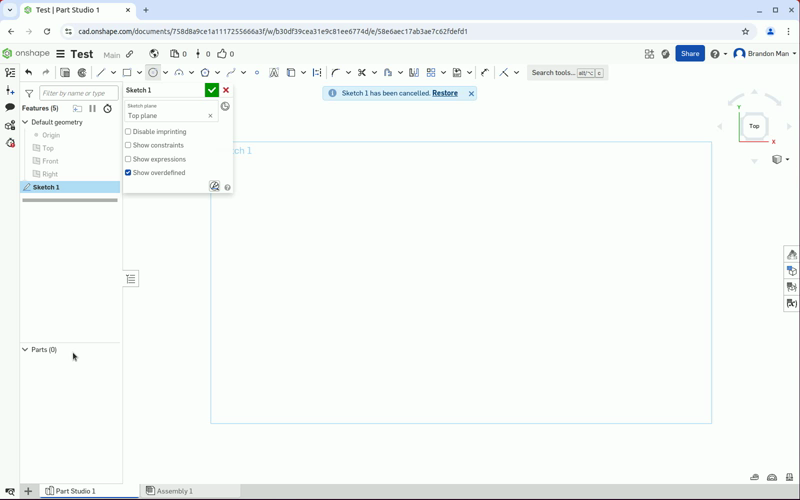
mouse_move(461, 282)
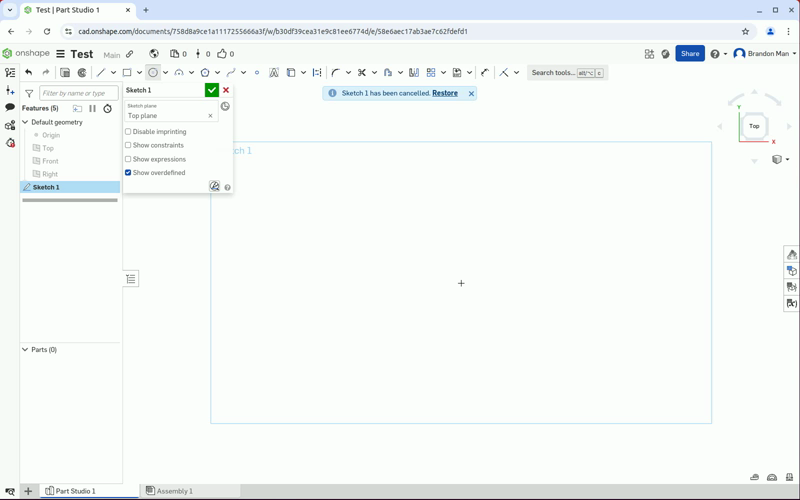
click(461, 282)
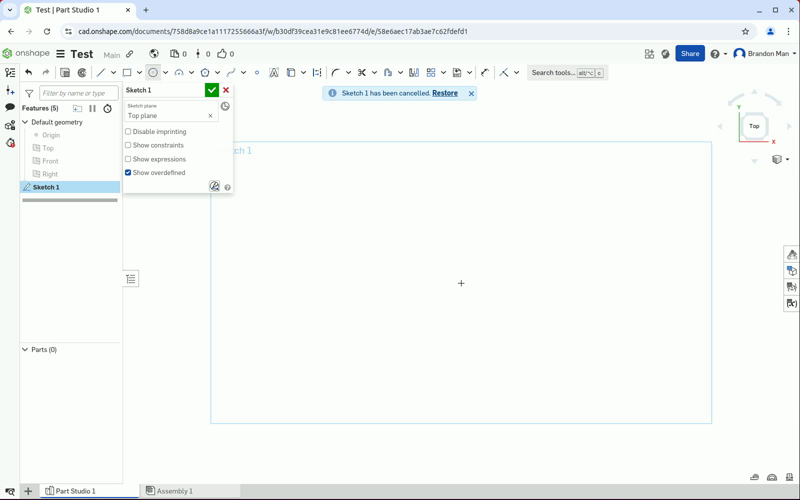
key_up(shift)
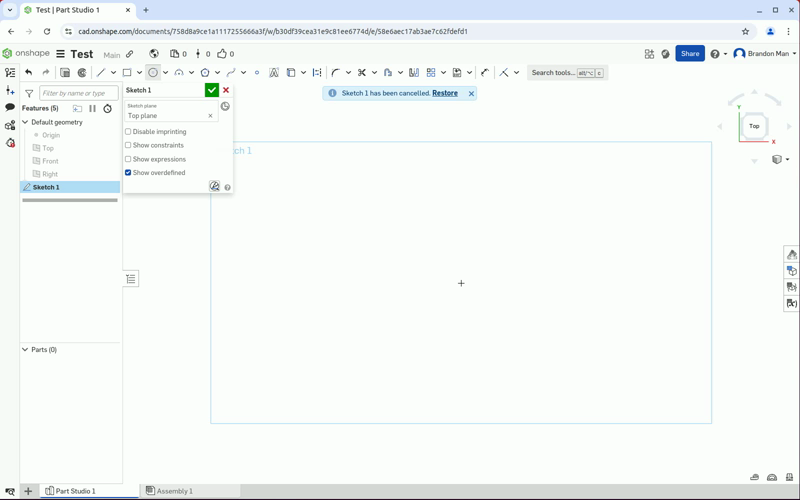
mouse_move(574, 282)
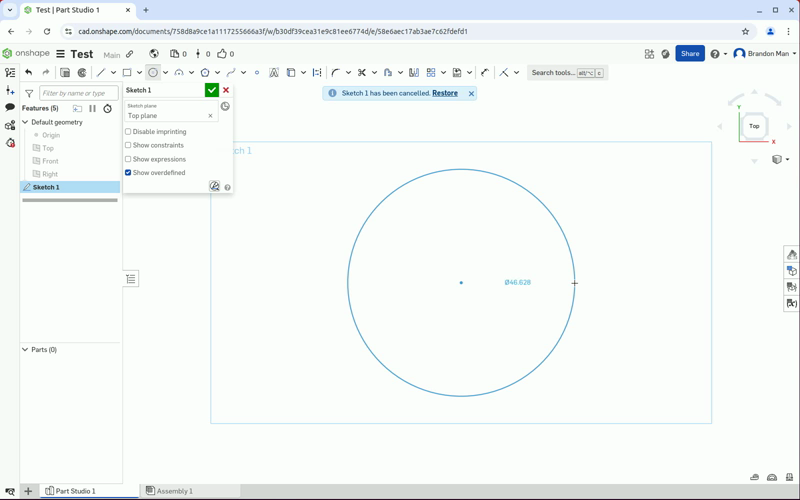
click(574, 282)
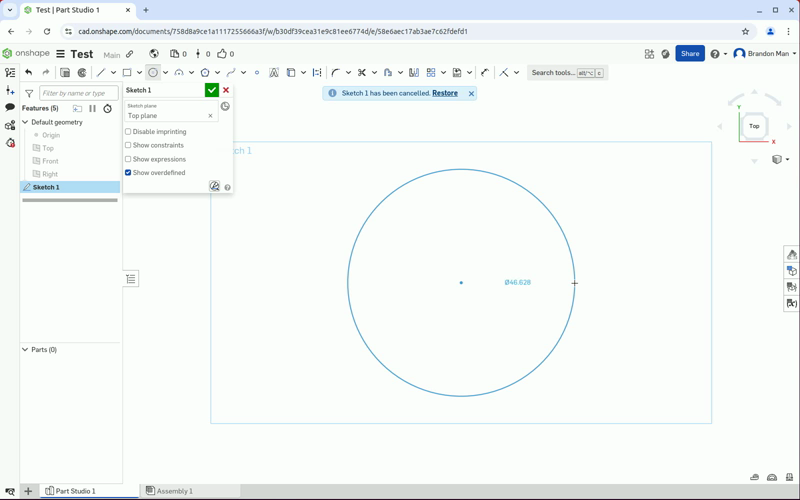
key(esc)
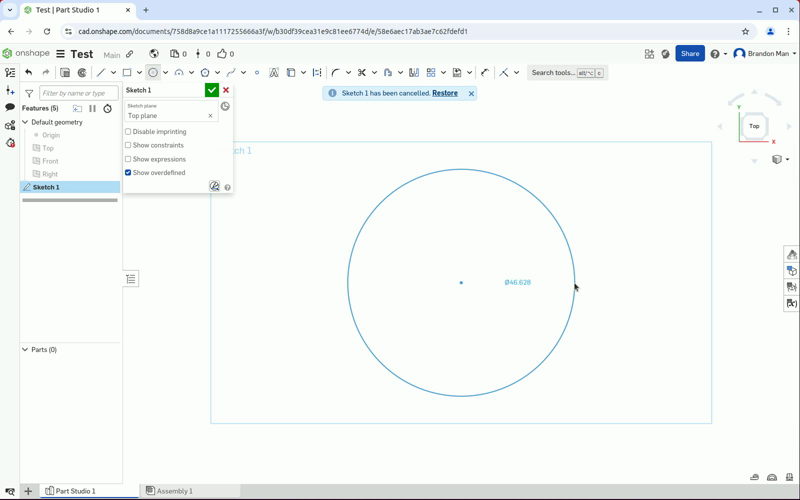
key(c)
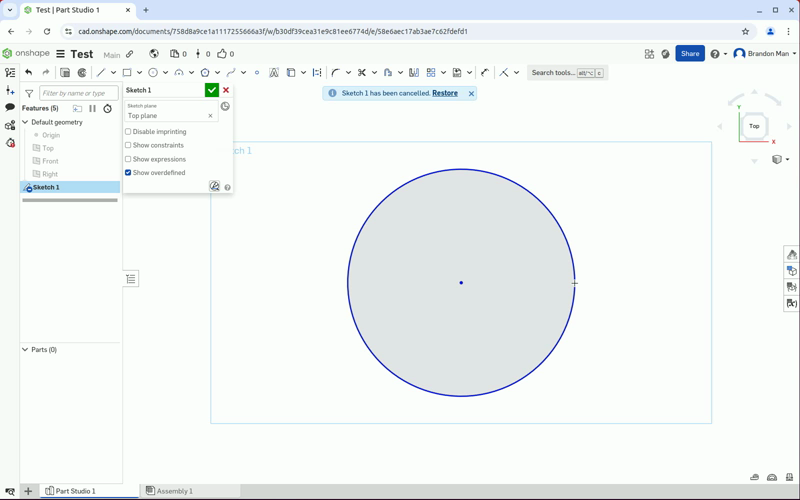
key_down(shift)
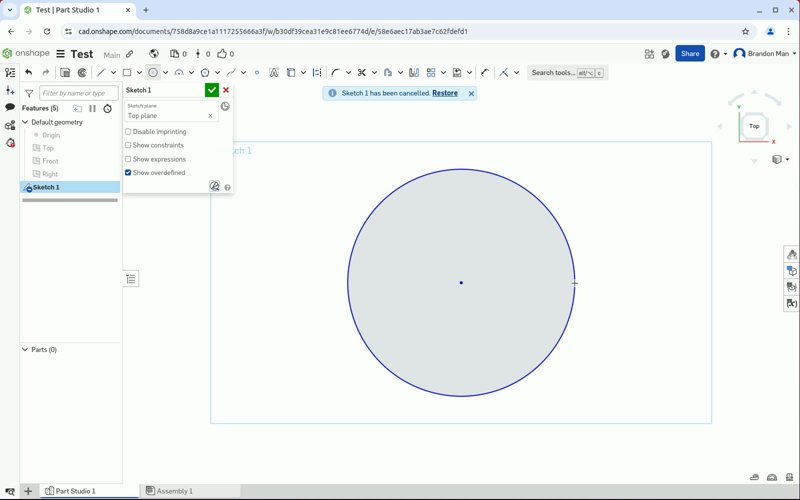
mouse_move(461, 282)
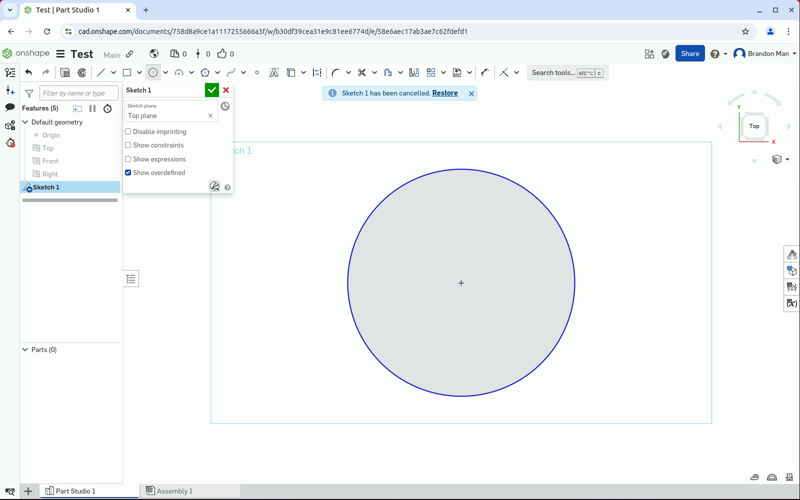
click(461, 282)
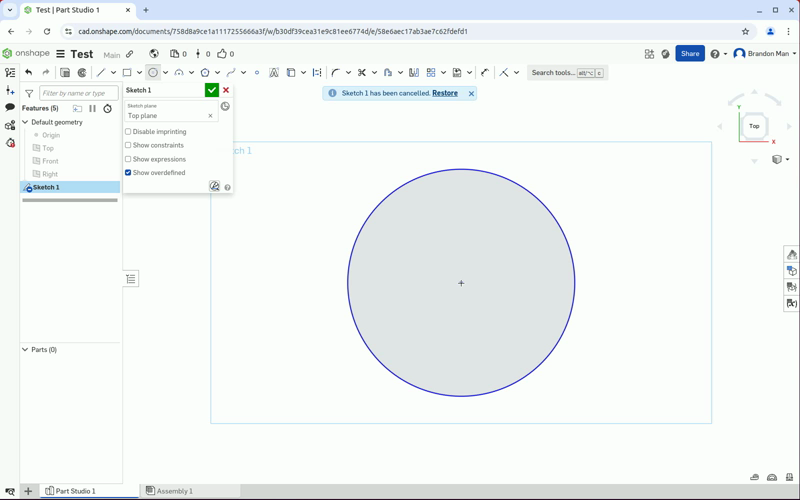
key_up(shift)
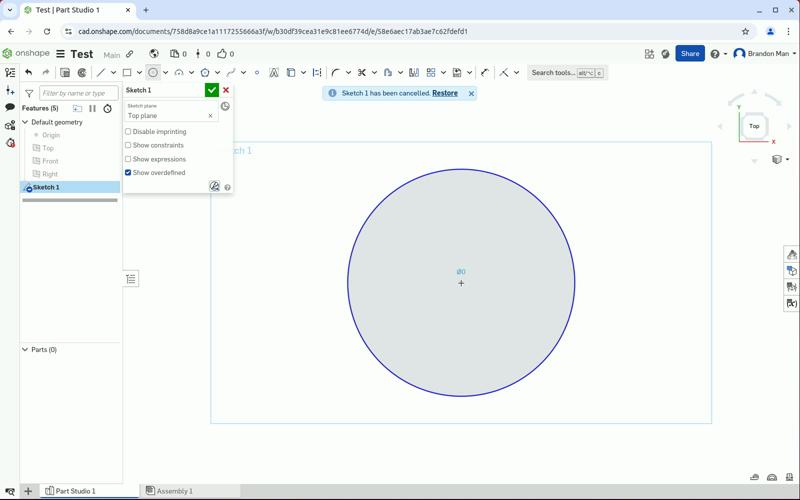
mouse_move(506, 282)
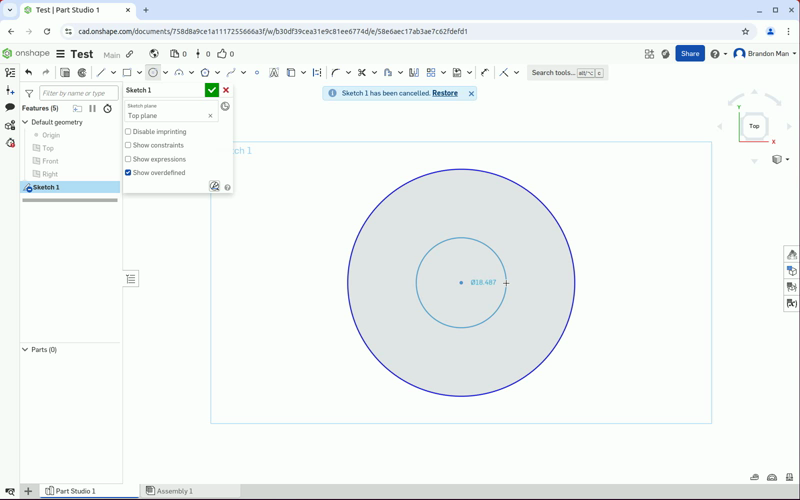
click(506, 282)
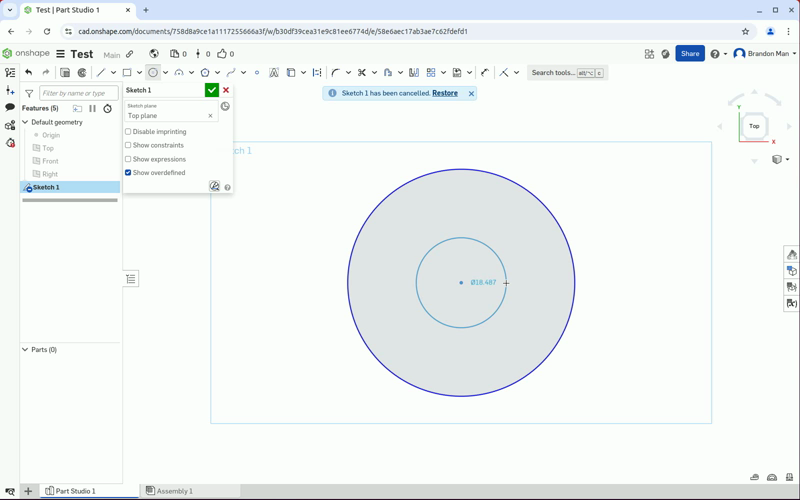
key(esc)
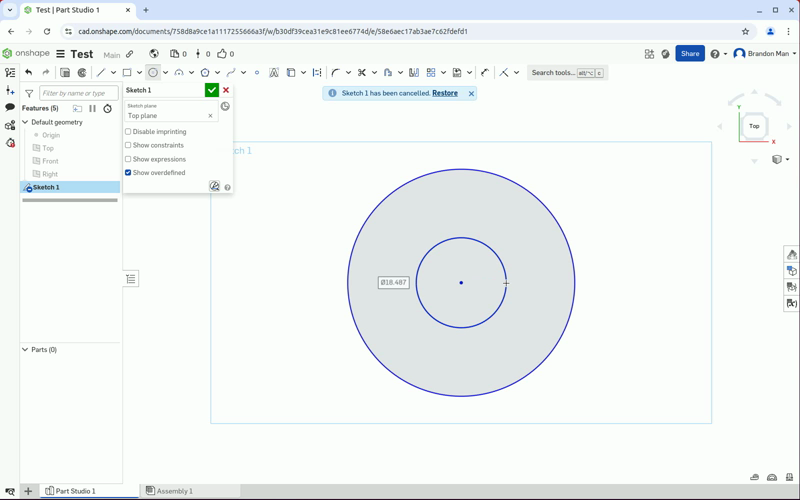
mouse_move(408, 241)
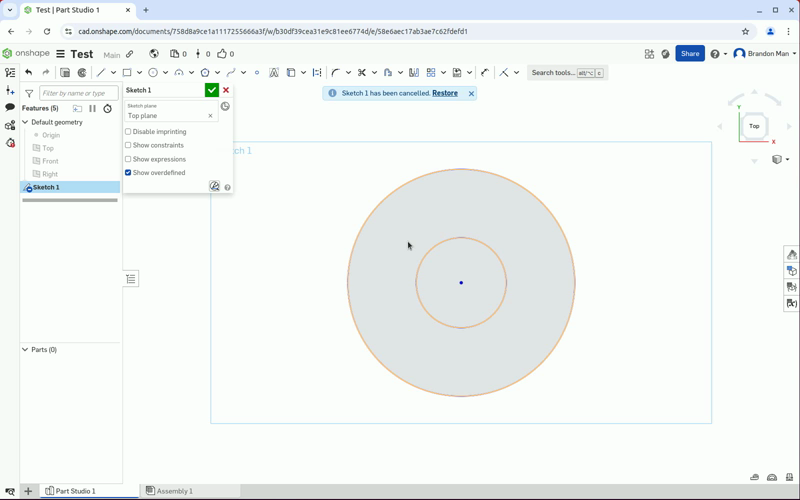
click(408, 241)
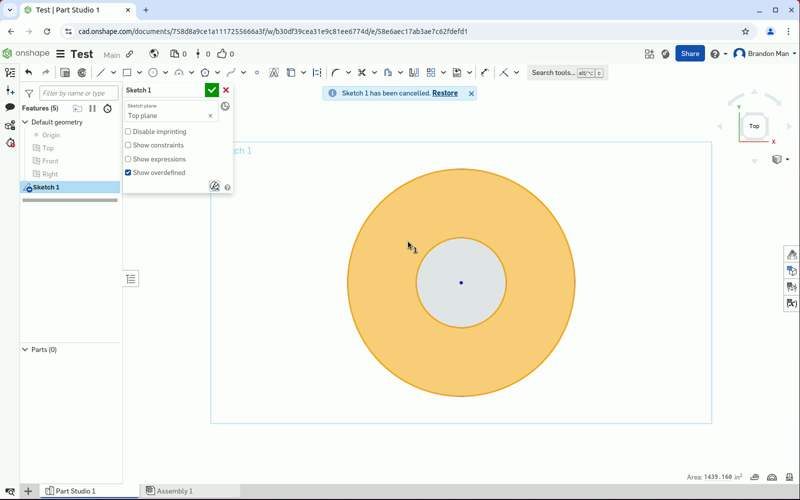
mouse_move(73, 352)
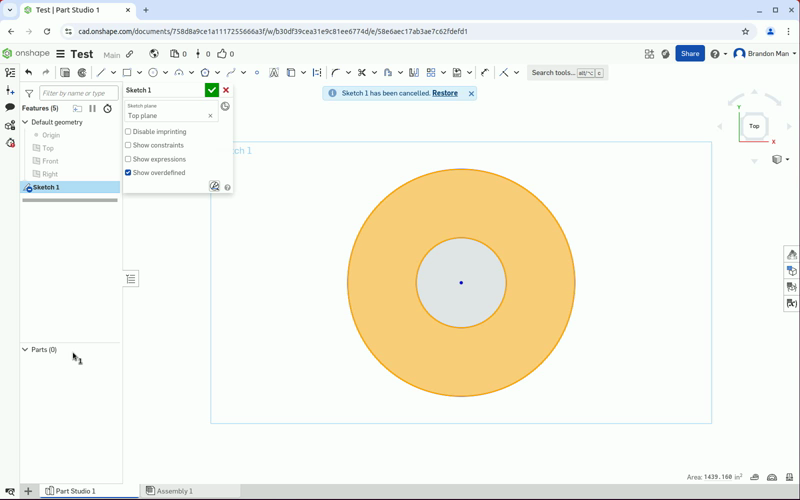
key(shift+y)
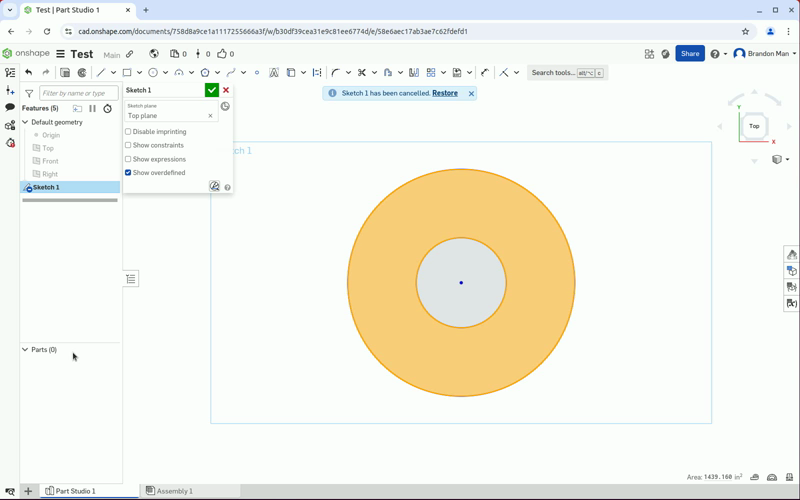
key(shift+e)
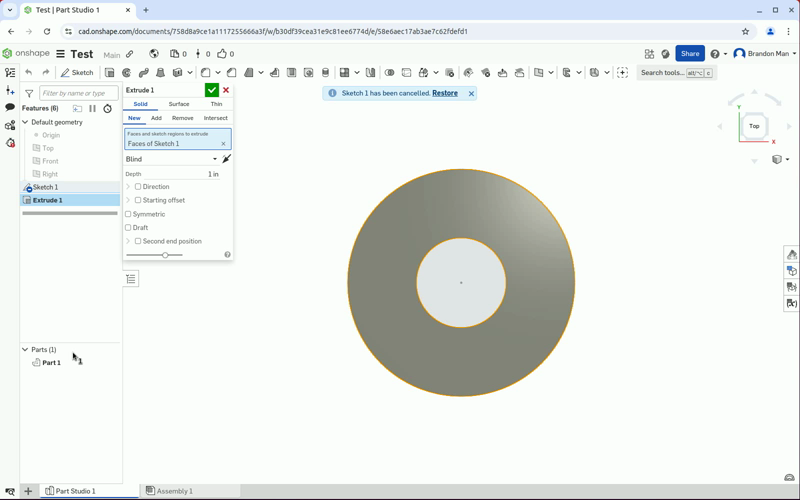
mouse_move(143, 106)
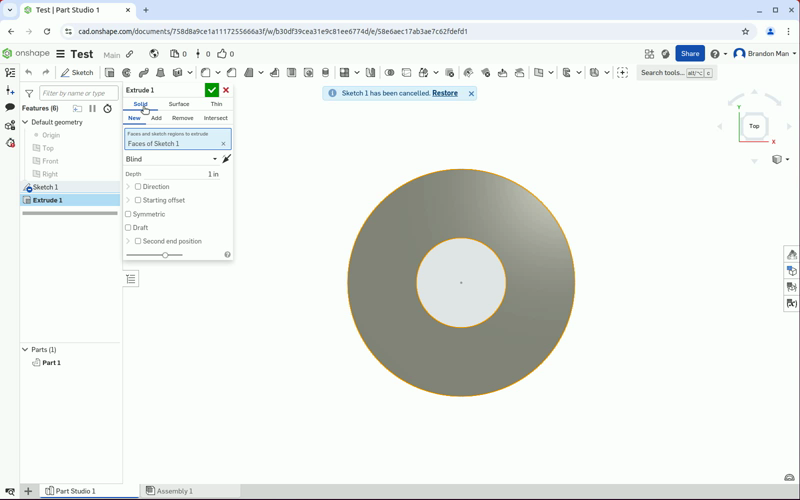
click(143, 106)
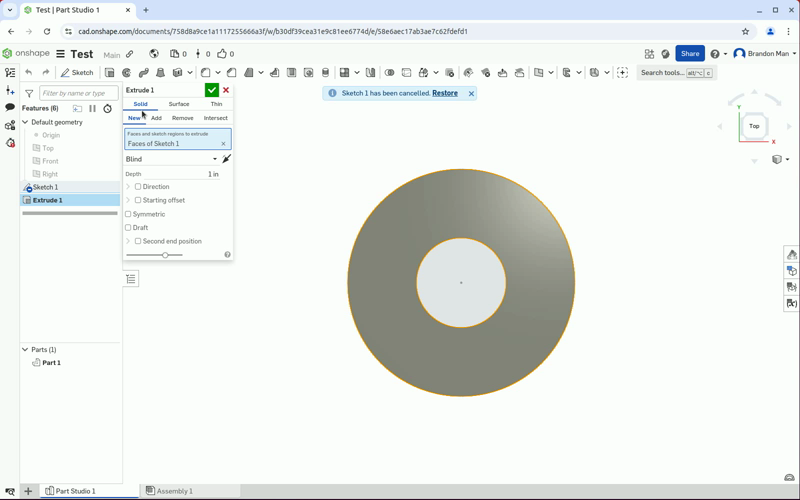
mouse_move(137, 120)
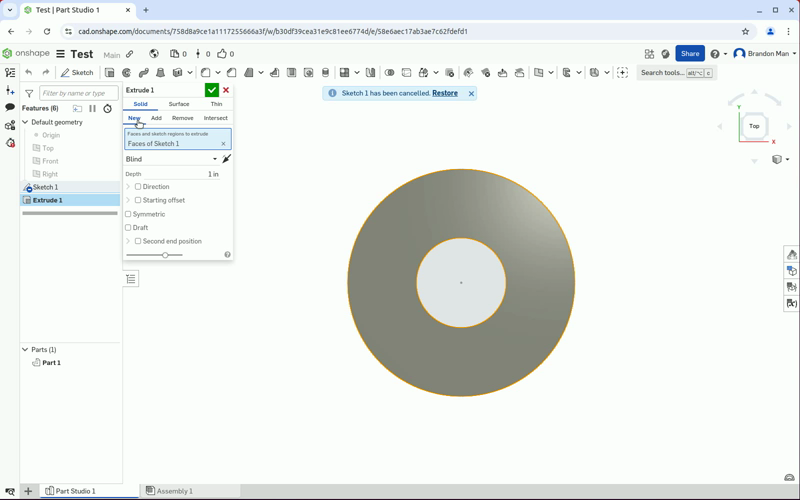
click(137, 120)
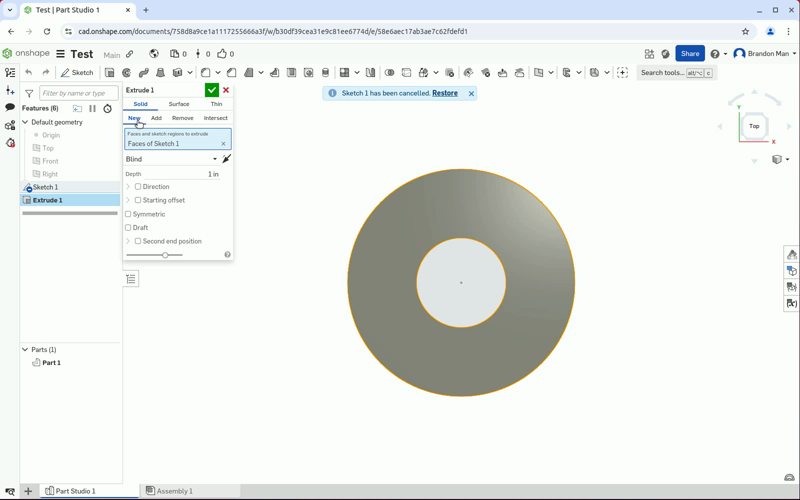
key(tab, 4)
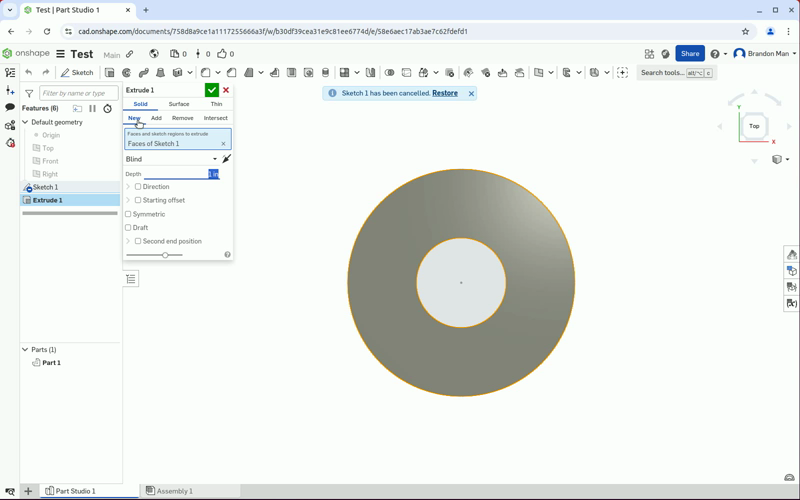
text(6.981)
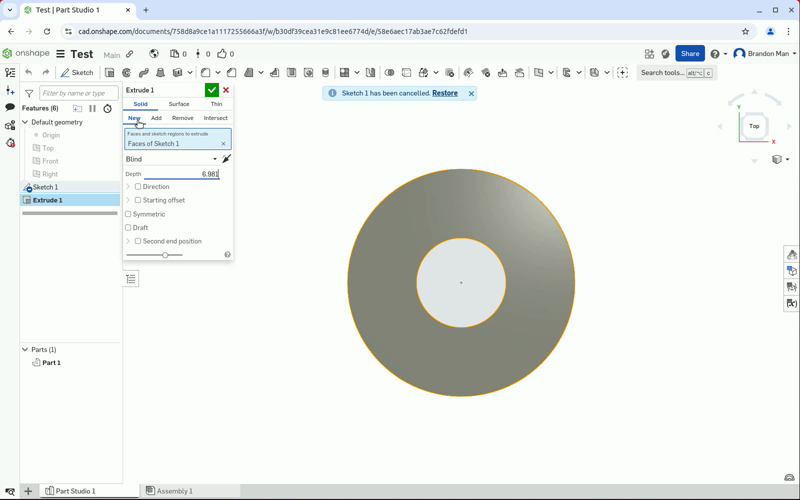
key(enter)
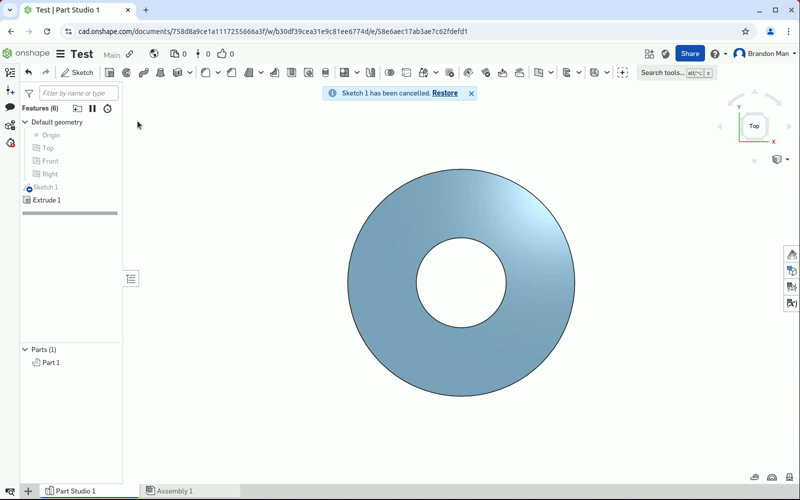
key(shift+h)
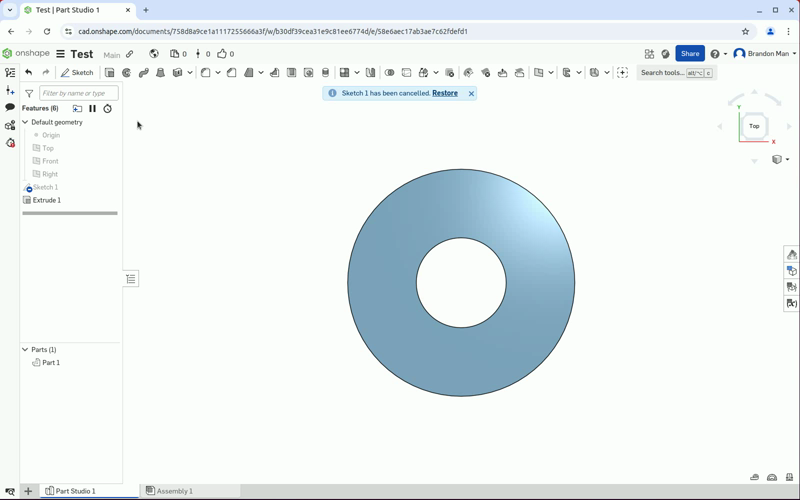
key(shift+h)
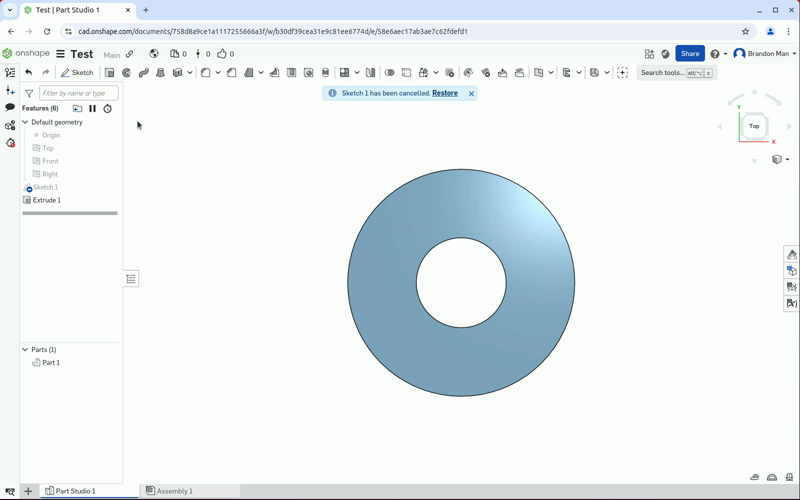
mouse_move(73, 189)
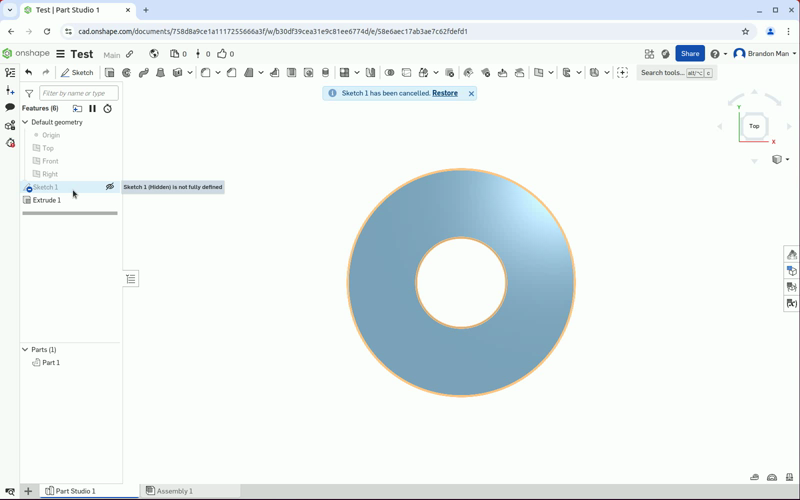
click(73, 189)
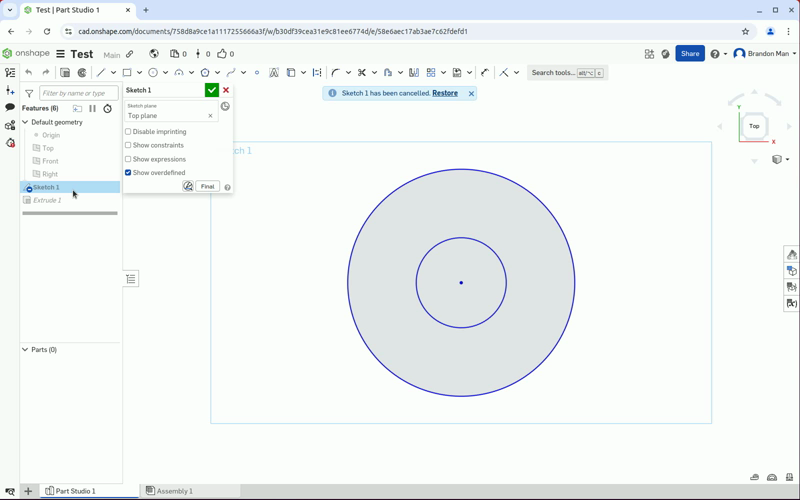
mouse_move(229, 92)
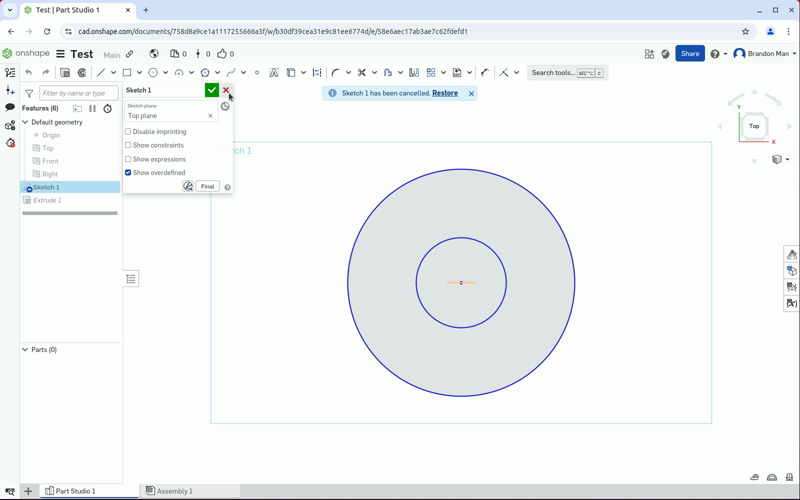
click(229, 92)
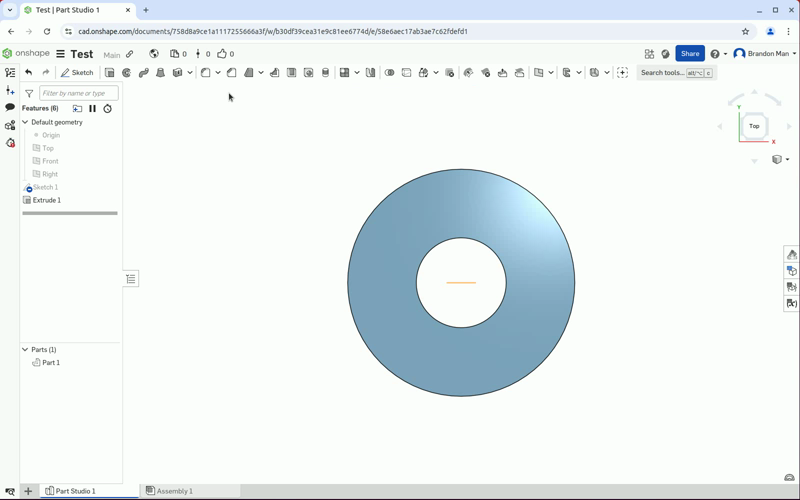
mouse_move(541, 75)
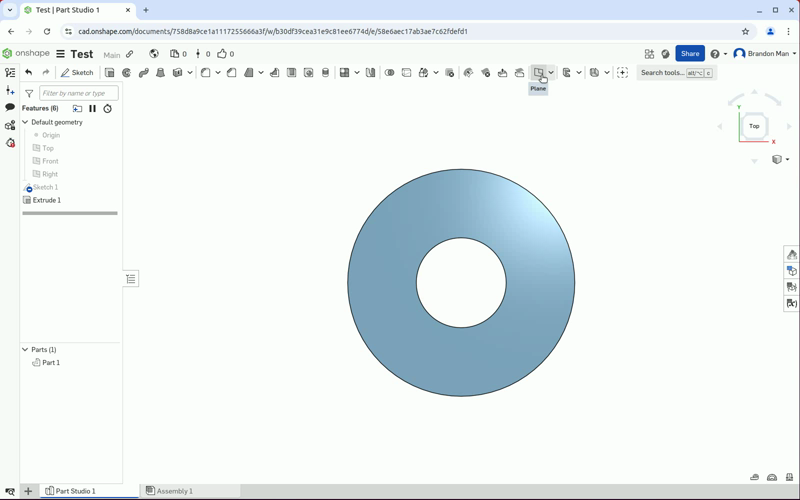
click(541, 75)
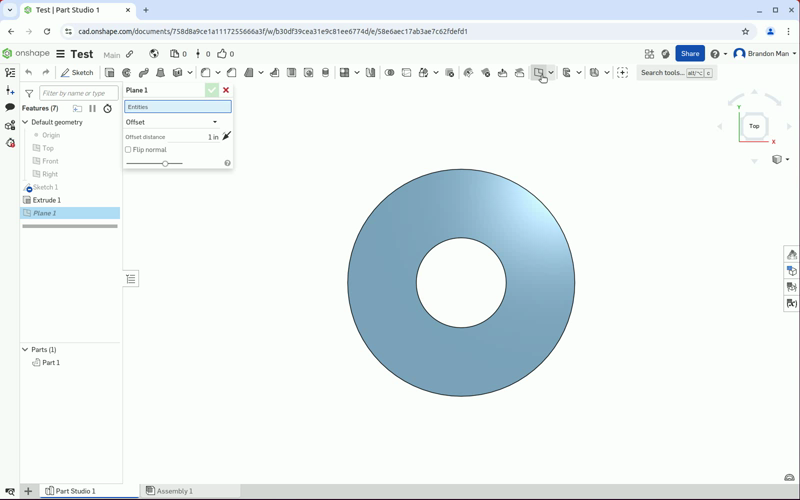
mouse_move(73, 150)
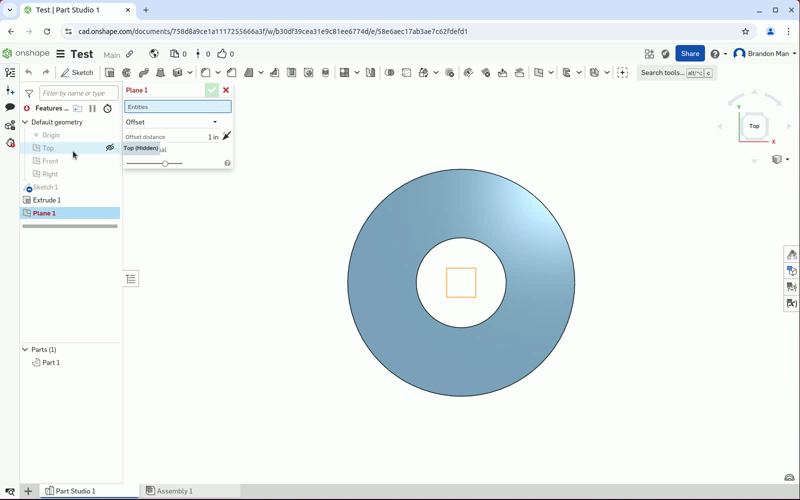
click(73, 150)
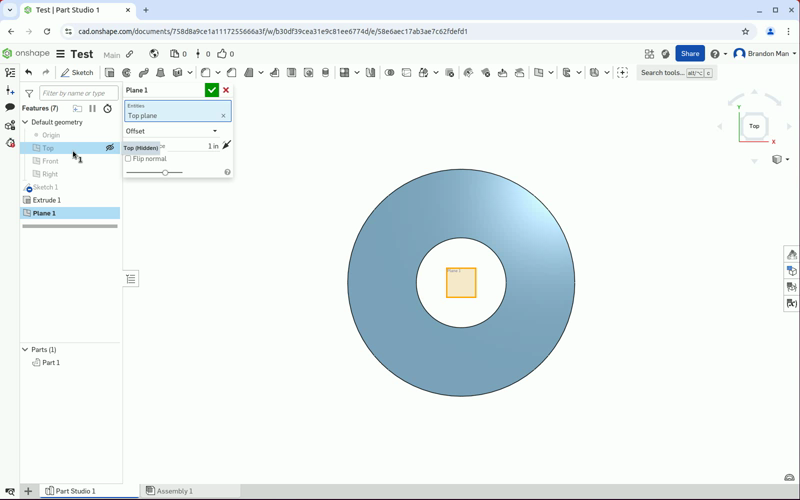
key(tab, 2)
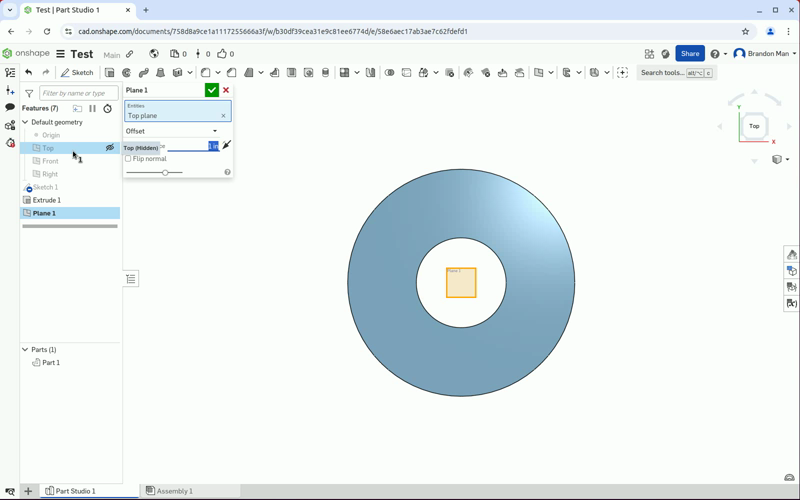
text(6.994)
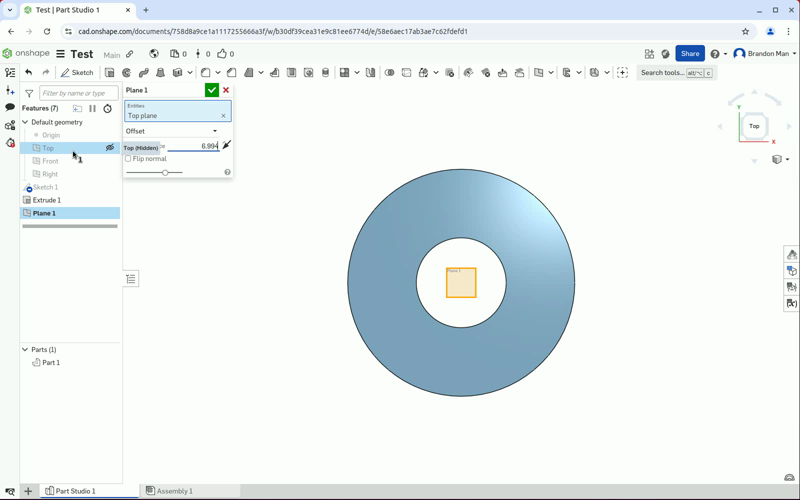
key(enter, 2)
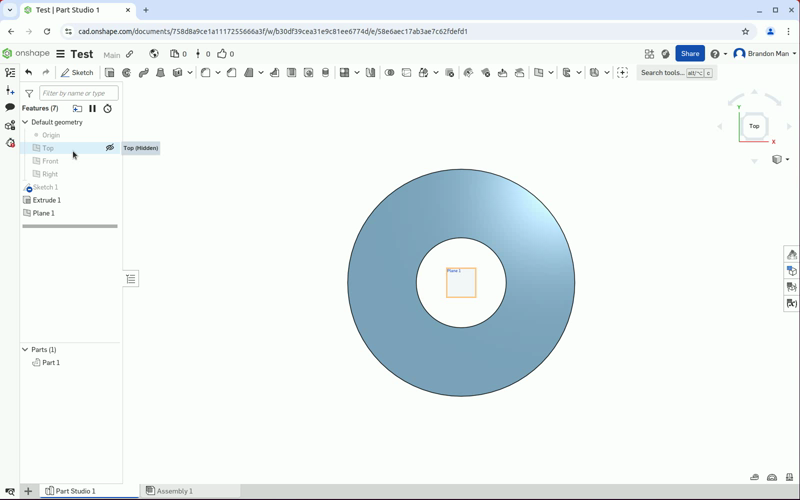
key(shift+s)
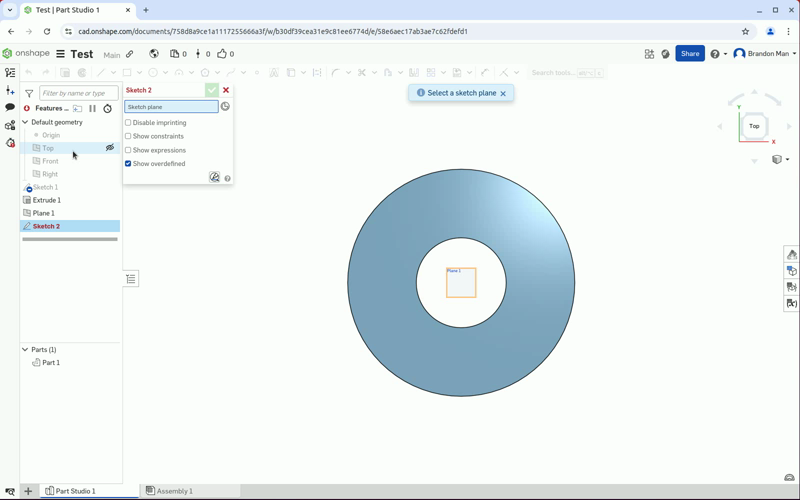
mouse_move(73, 215)
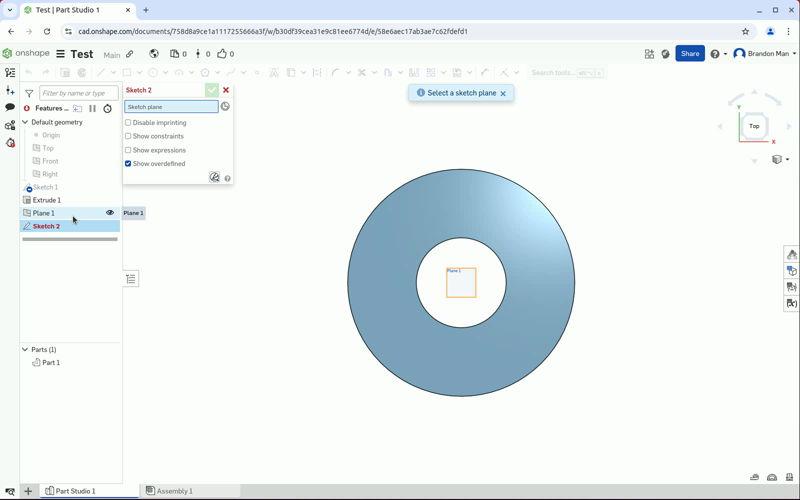
click(73, 215)
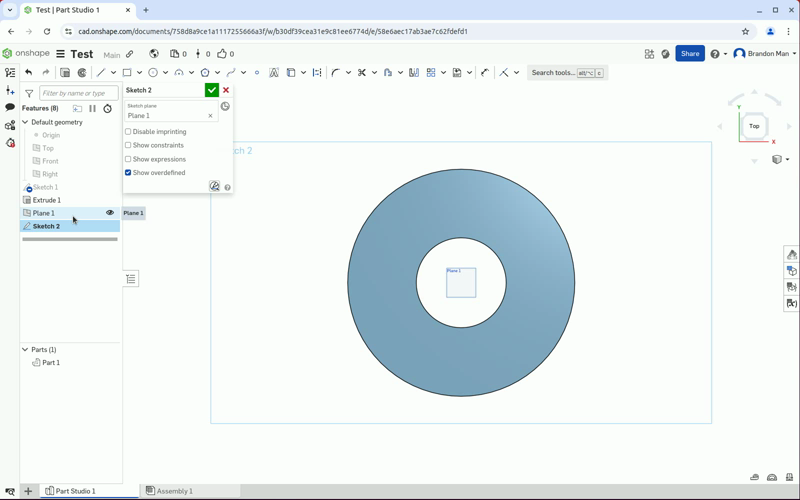
mouse_move(73, 352)
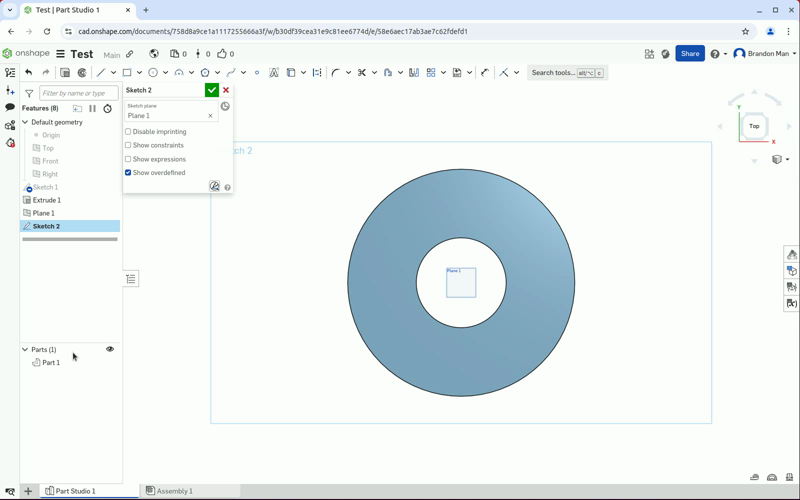
key(y)
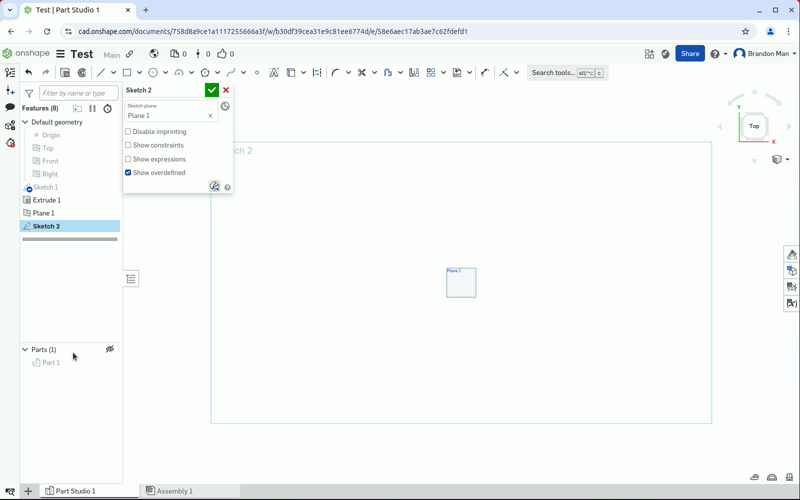
key(c)
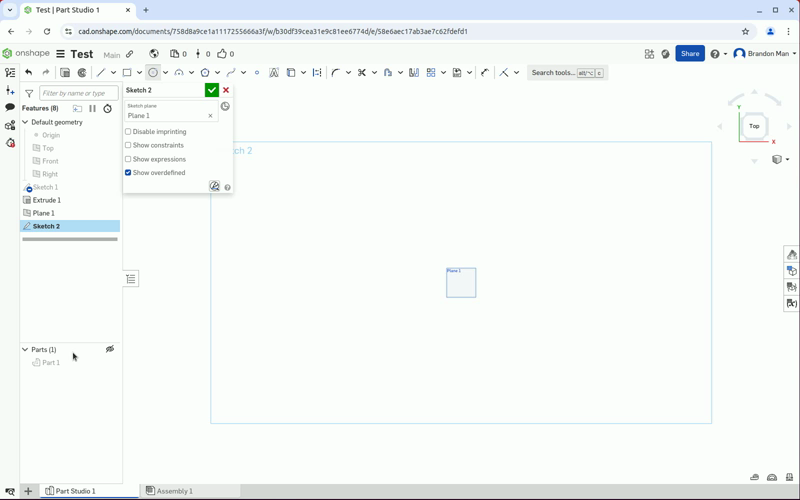
key_down(shift)
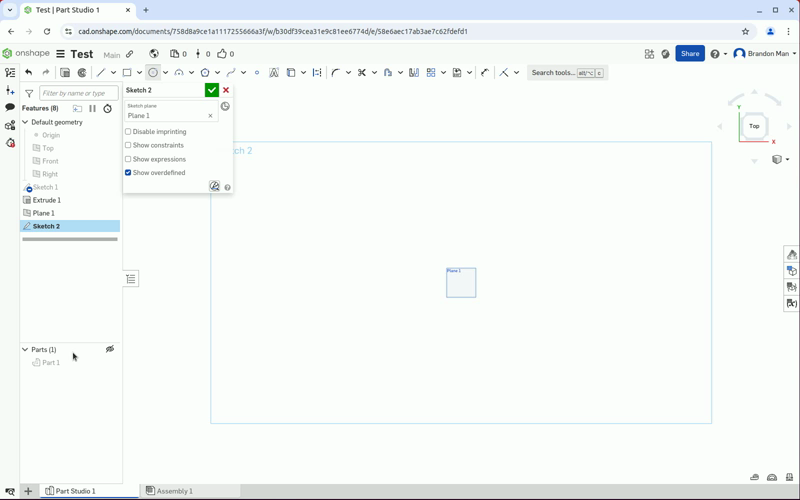
mouse_move(461, 199)
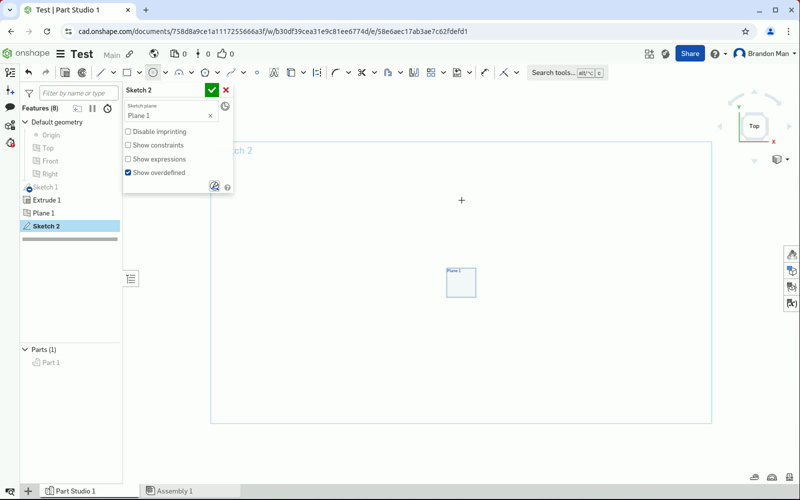
click(461, 199)
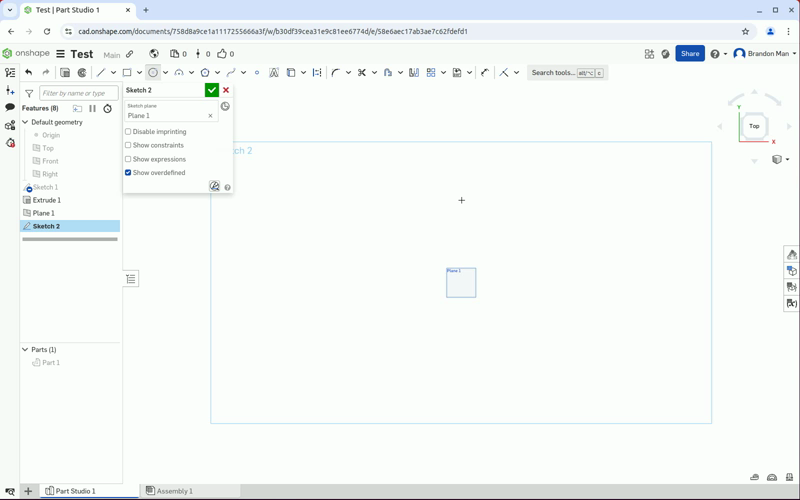
key_up(shift)
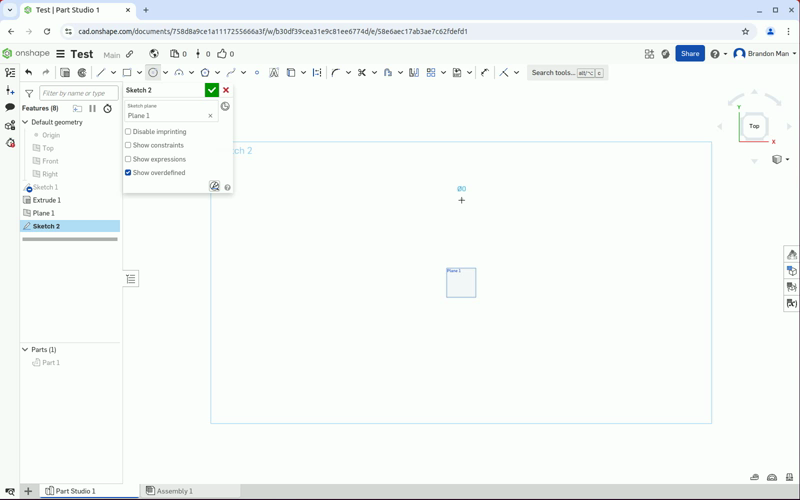
mouse_move(472, 199)
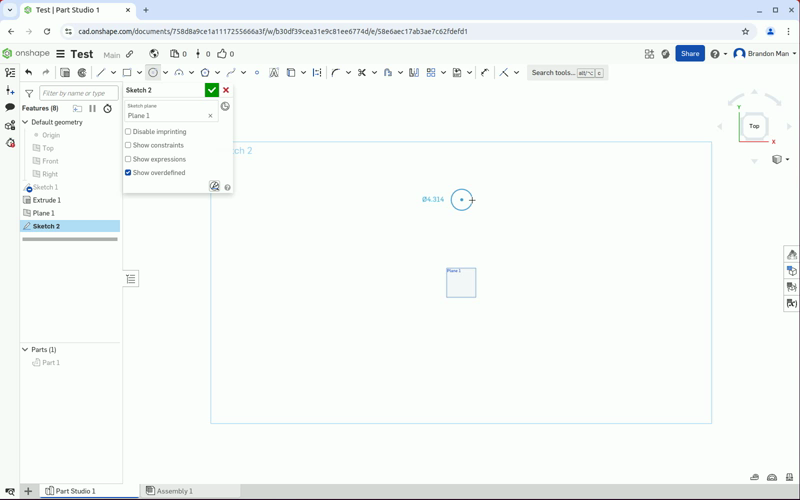
click(472, 199)
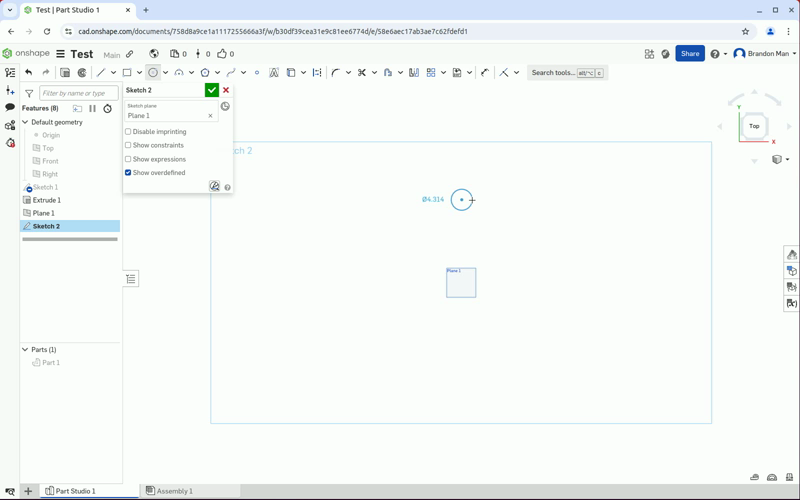
key(esc)
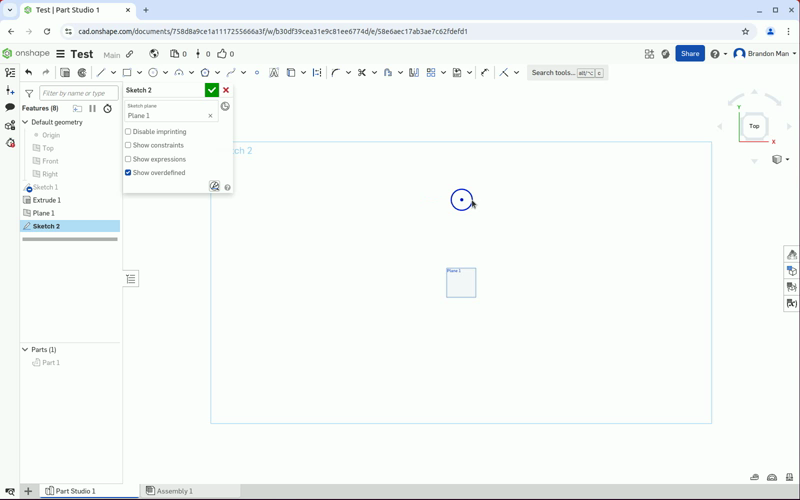
mouse_move(465, 192)
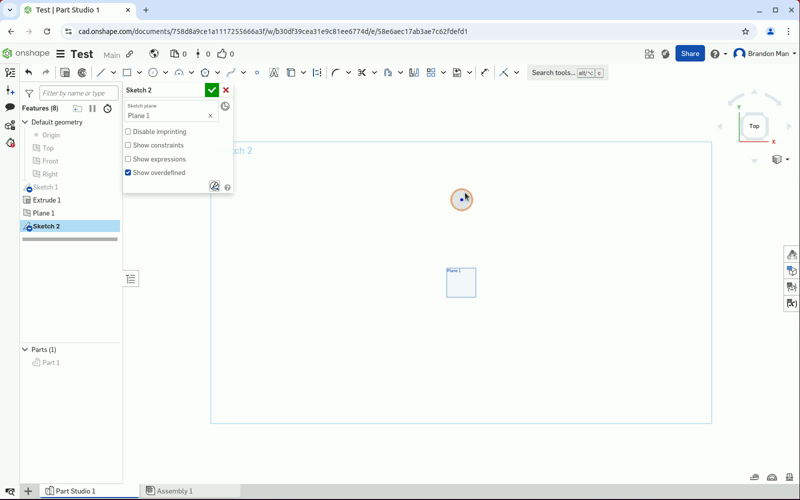
scroll(6)
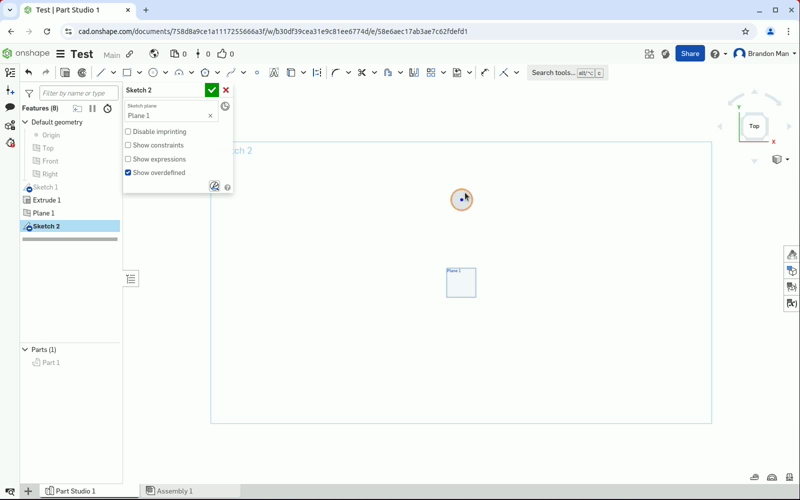
scroll(6)
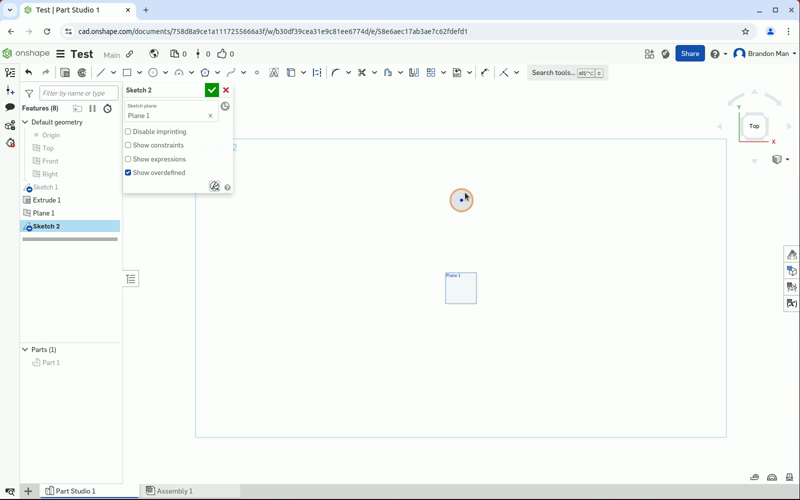
scroll(6)
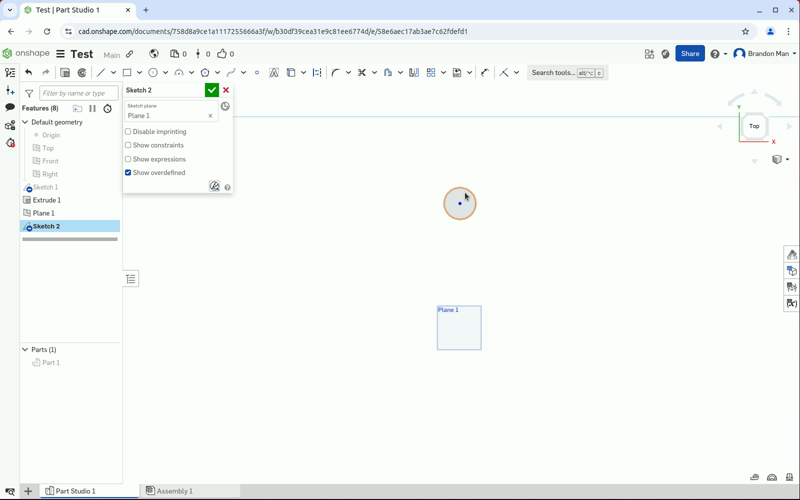
scroll(6)
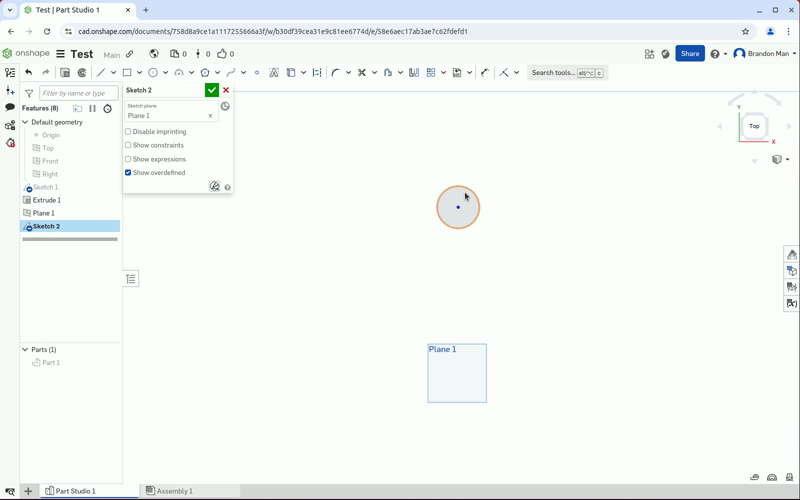
scroll(6)
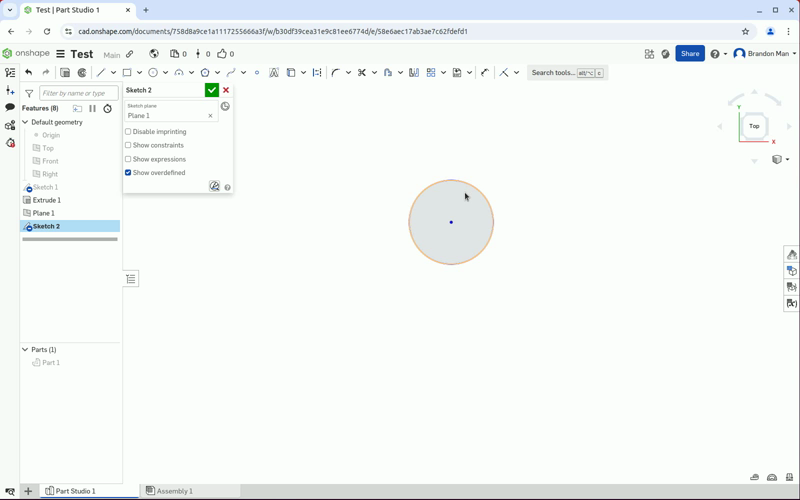
scroll(6)
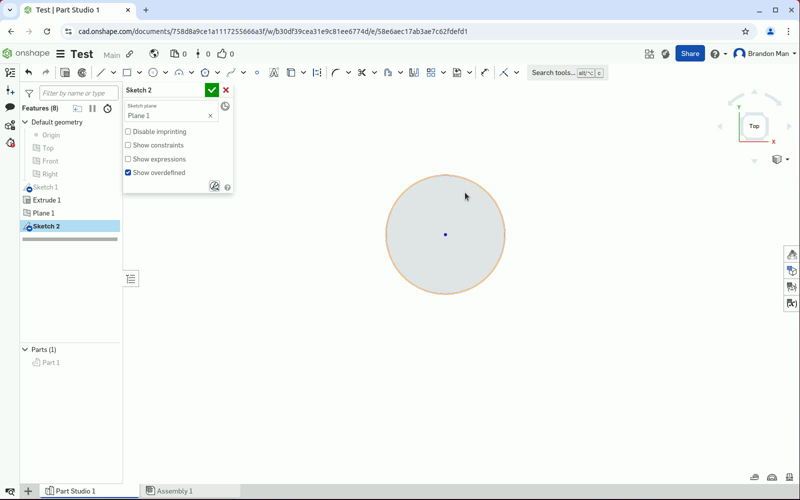
scroll(6)
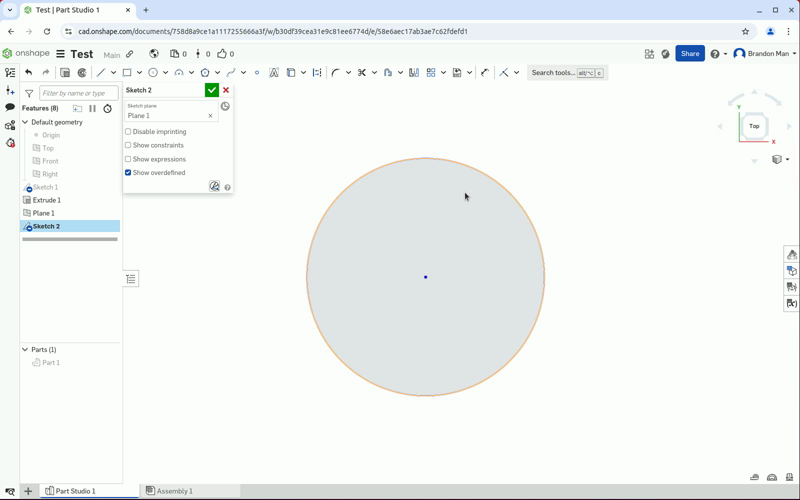
click(465, 192)
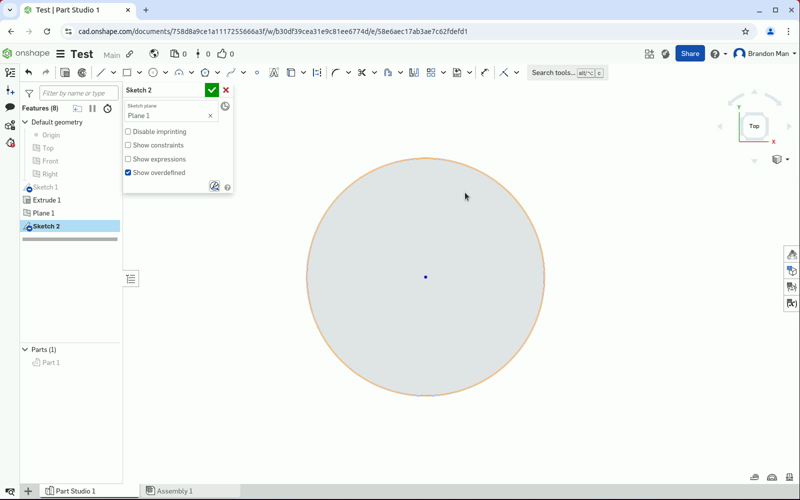
scroll(-6)
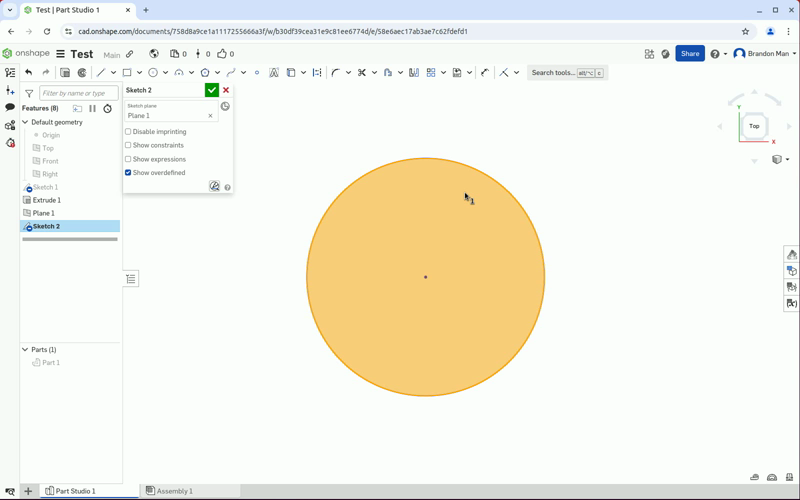
scroll(-6)
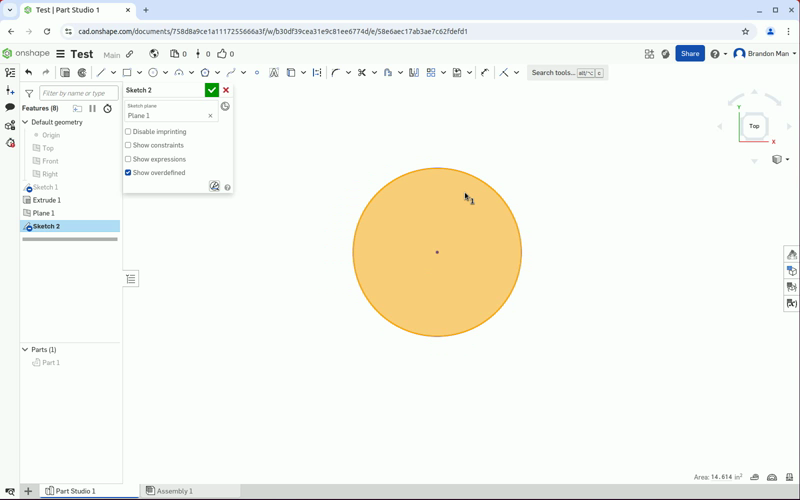
scroll(-6)
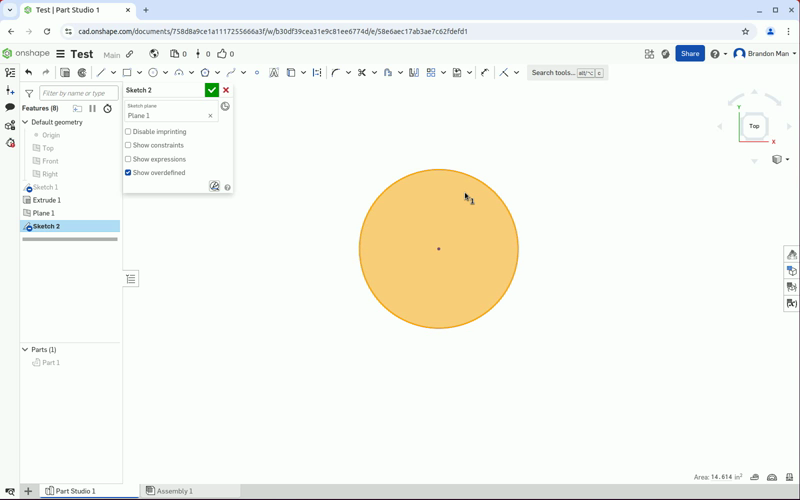
scroll(-6)
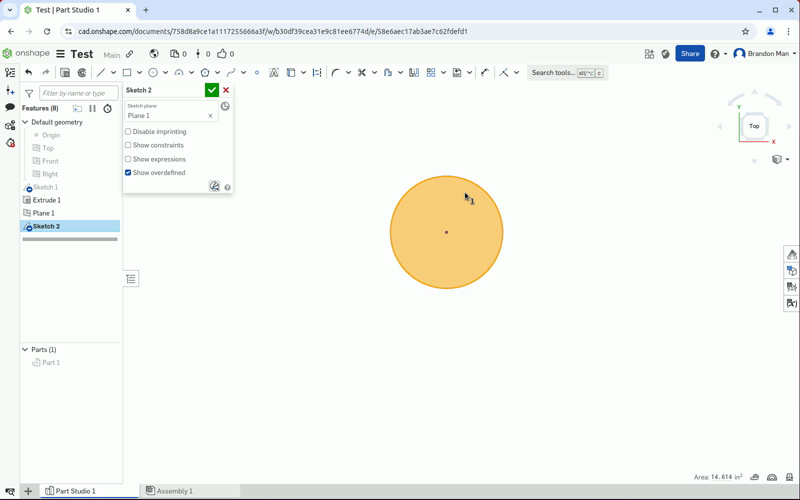
scroll(-6)
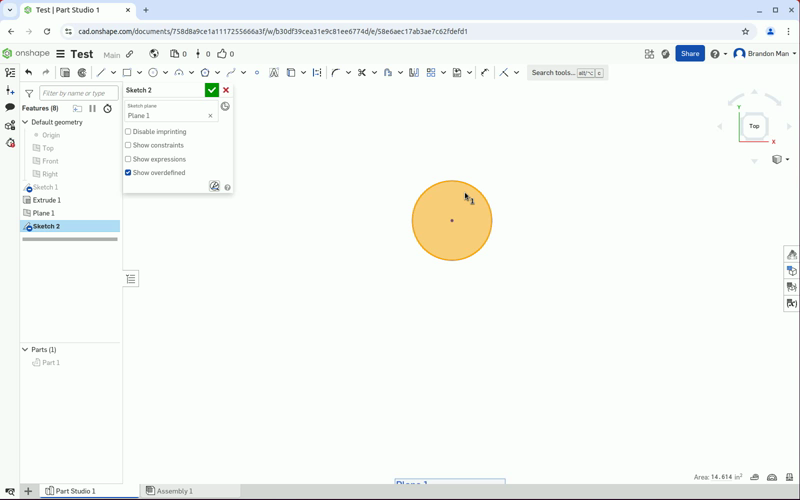
scroll(-6)
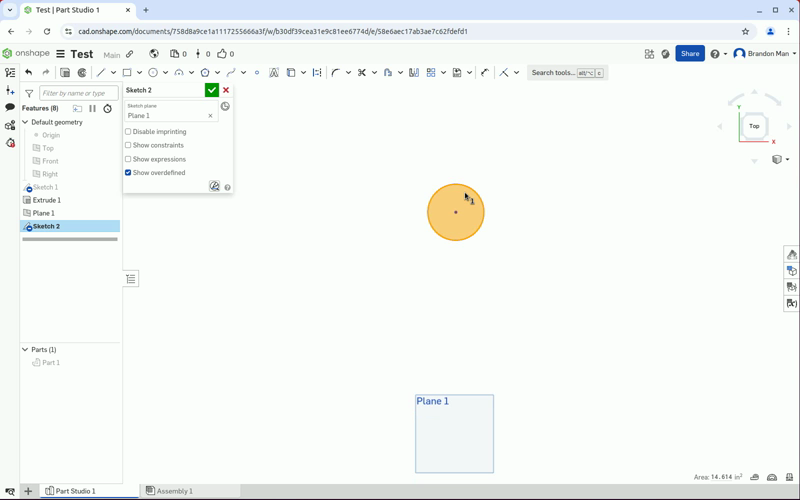
scroll(-6)
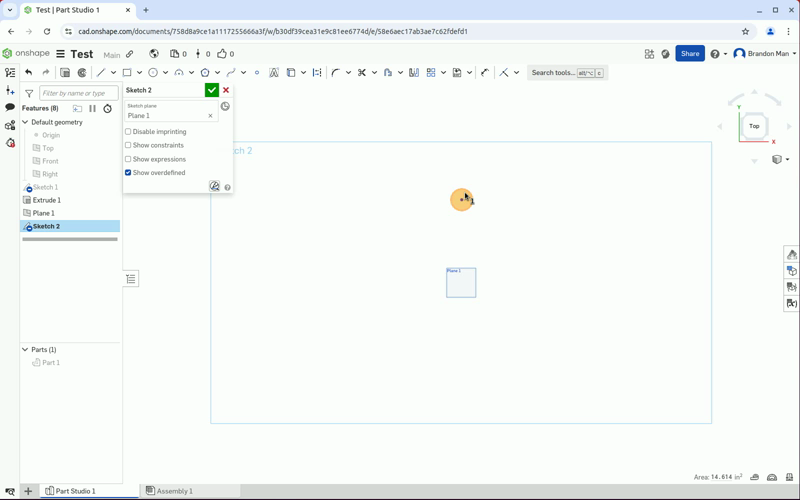
mouse_move(73, 352)
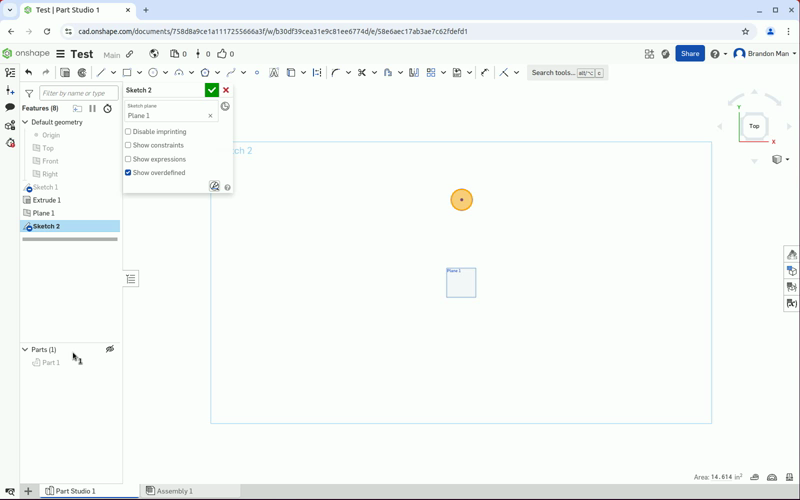
key(shift+y)
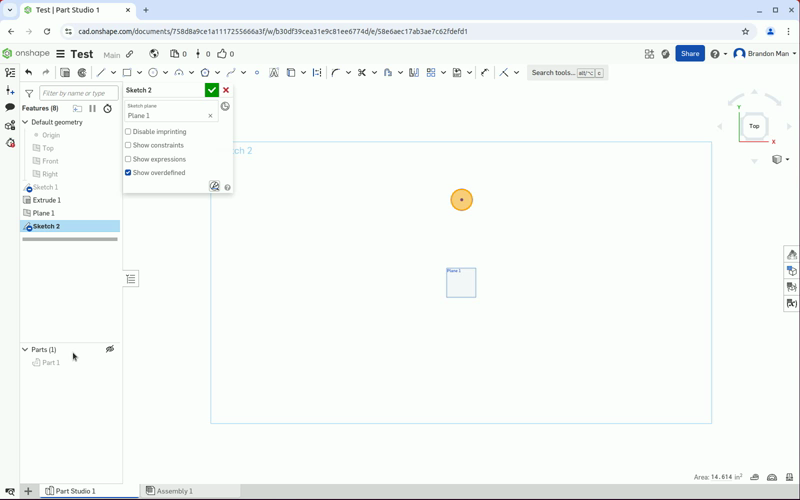
key(shift+e)
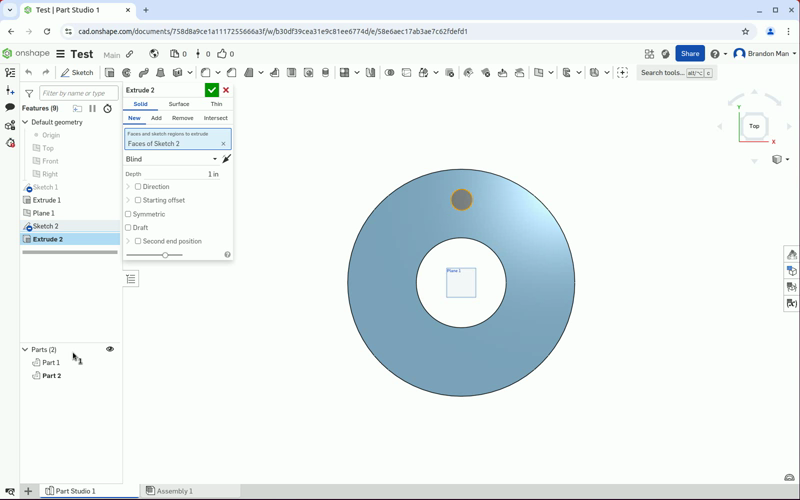
mouse_move(143, 106)
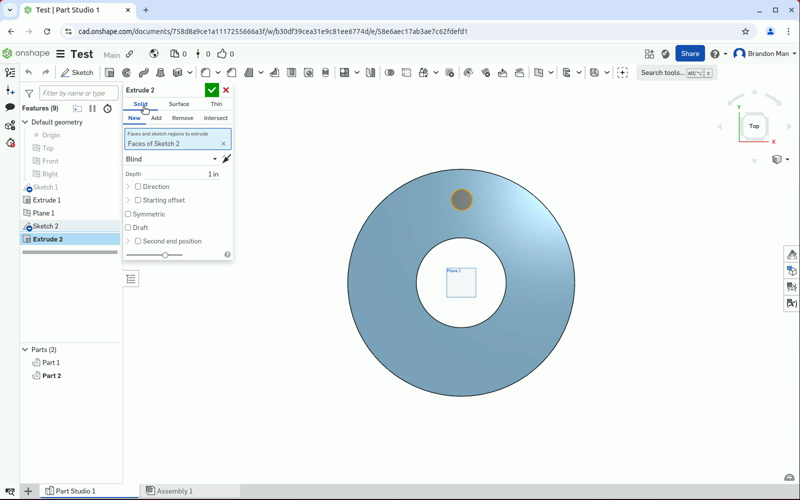
click(143, 106)
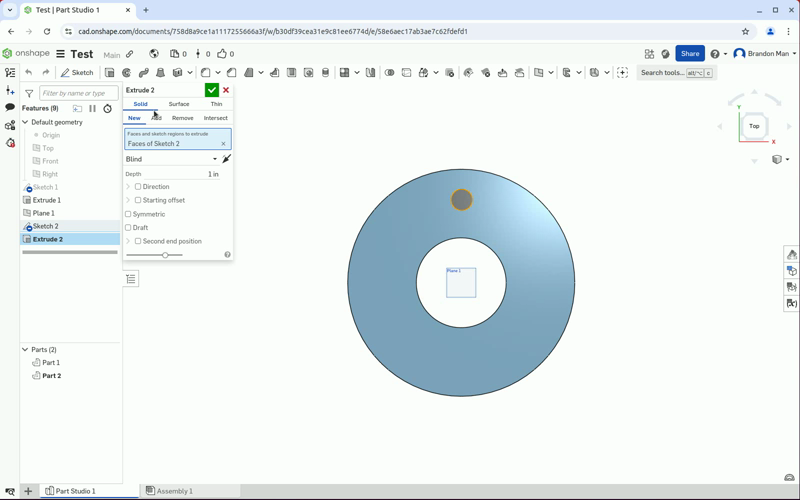
mouse_move(186, 120)
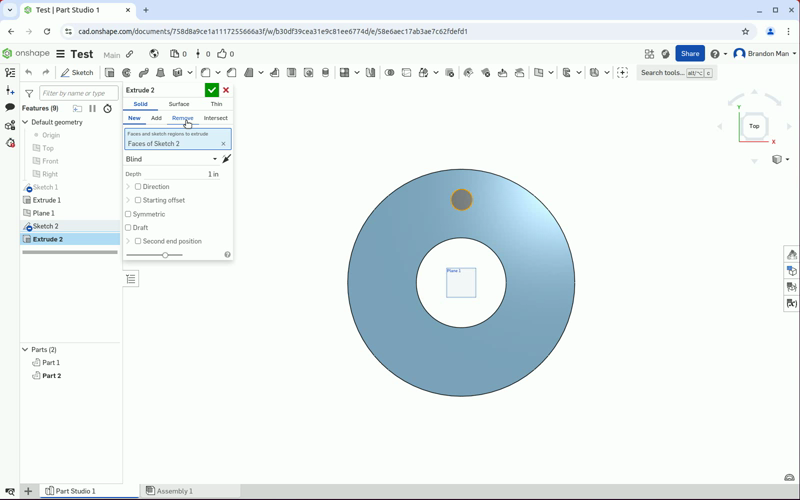
click(186, 120)
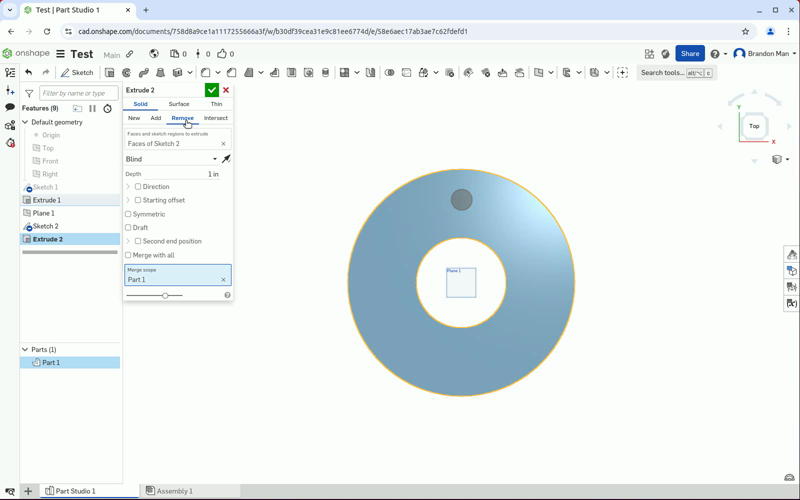
key(tab, 4)
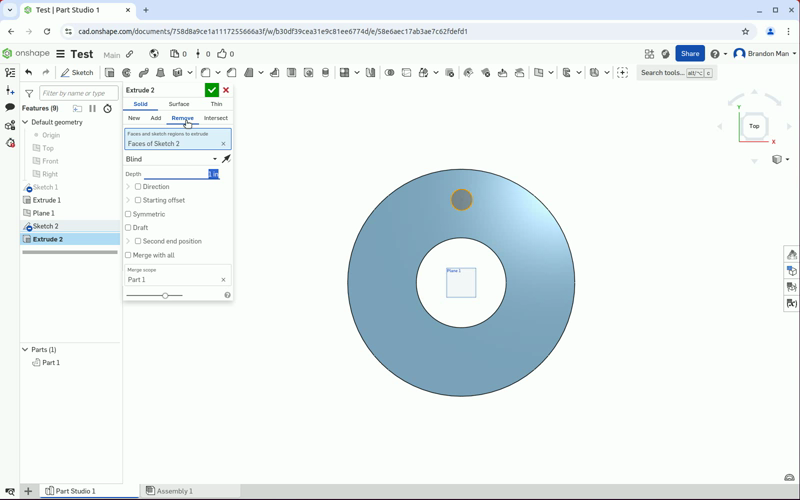
text(9.147)
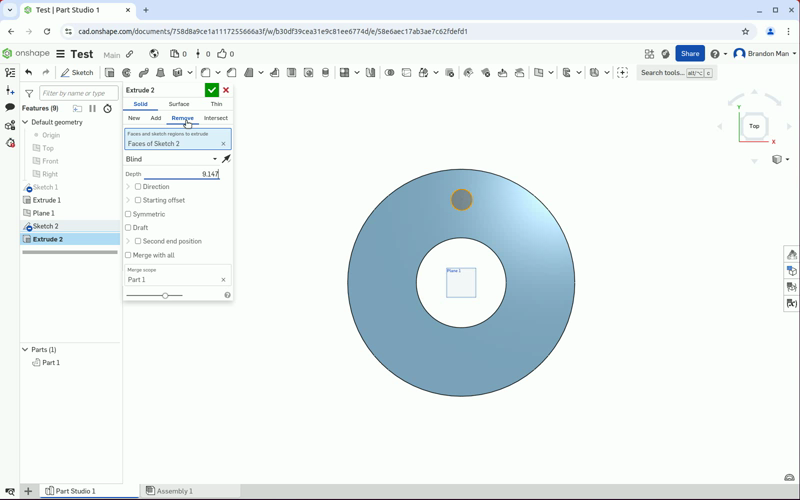
key(tab, 6)
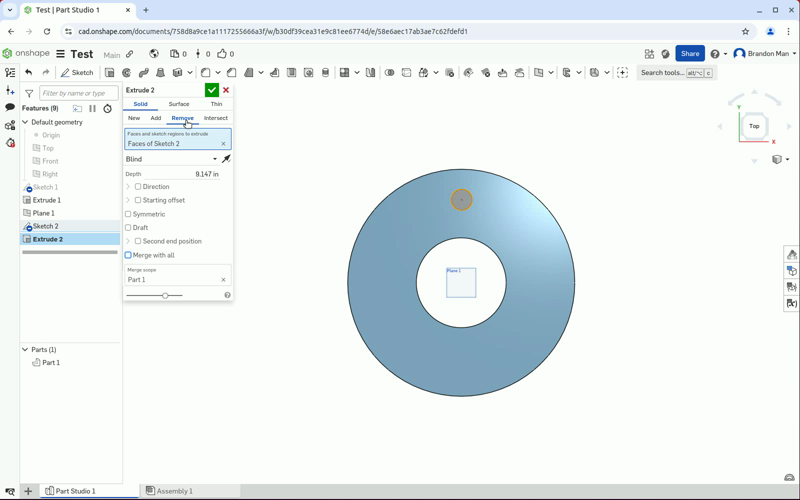
key(space)
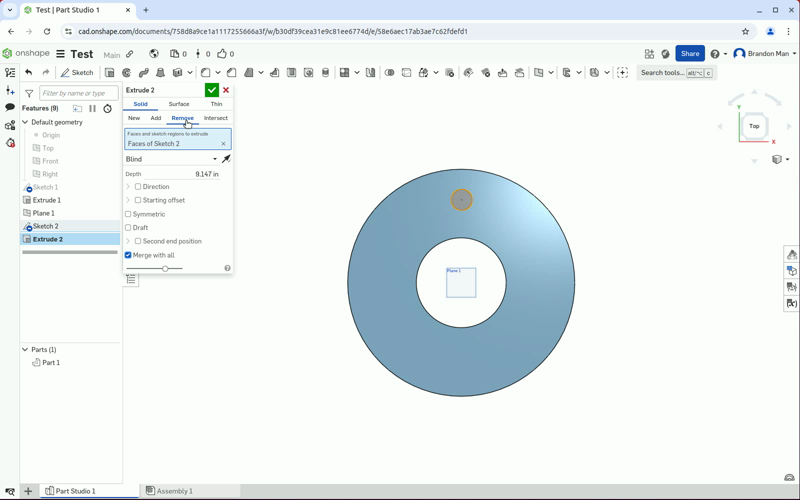
key(enter)
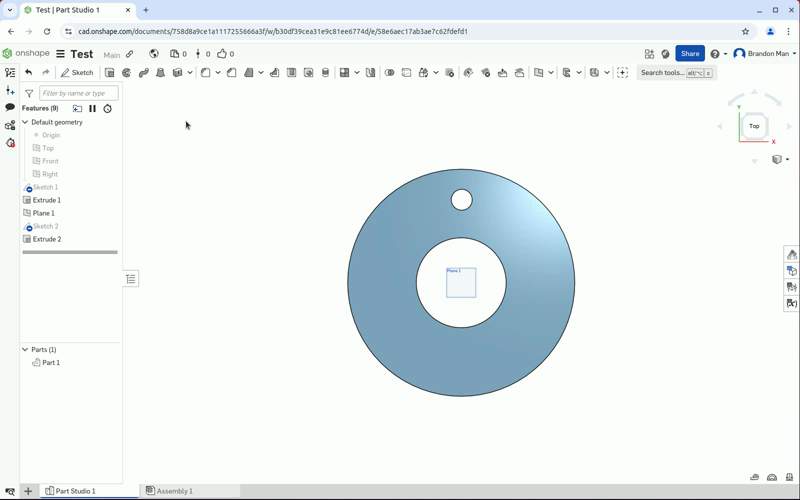
key(shift+h)
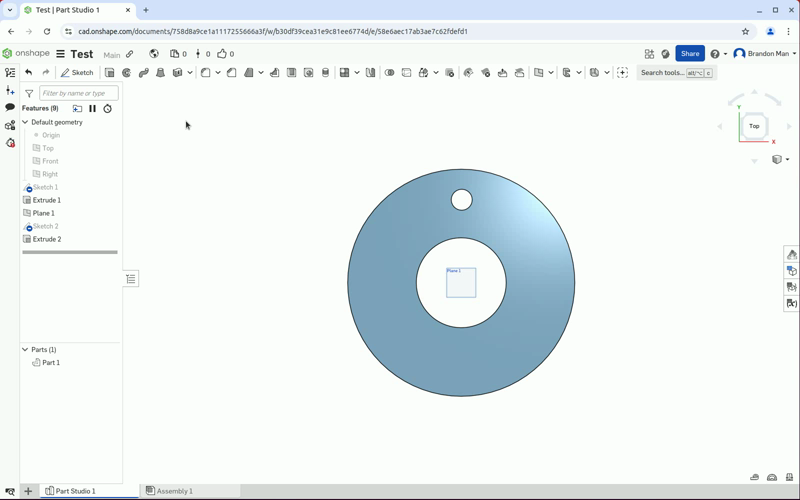
key(shift+h)
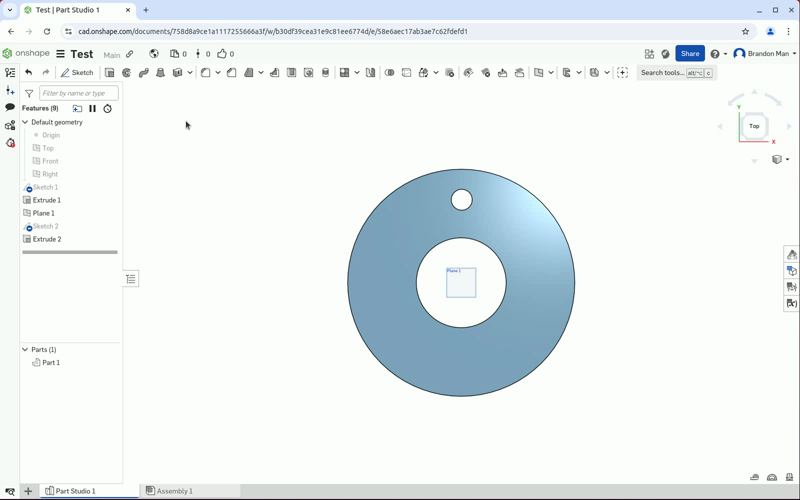
mouse_move(73, 189)
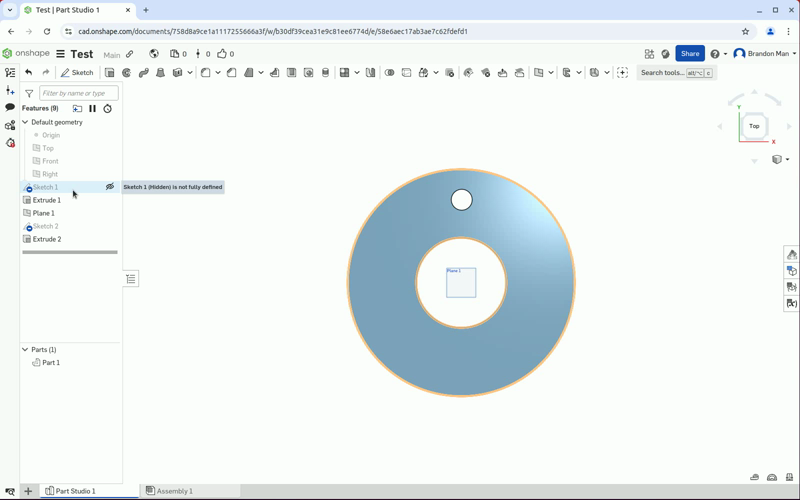
click(73, 189)
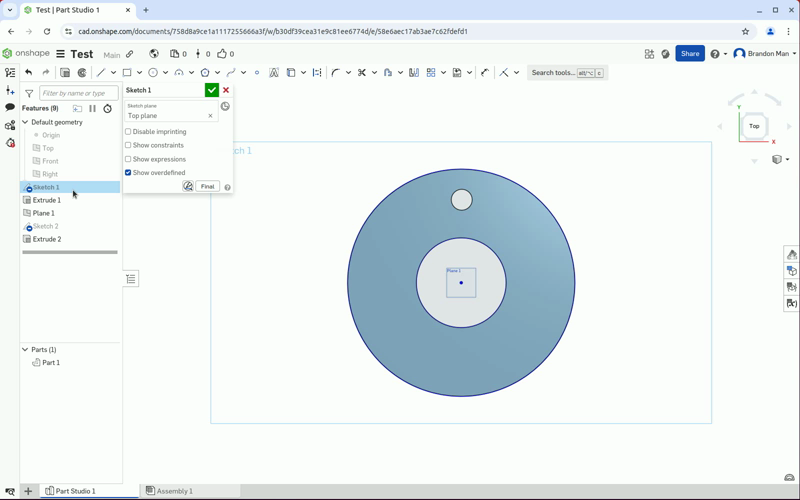
mouse_move(229, 92)
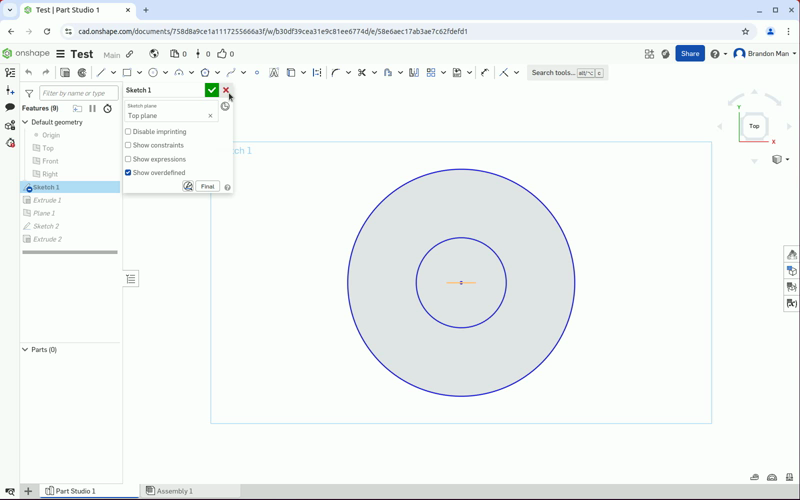
click(229, 92)
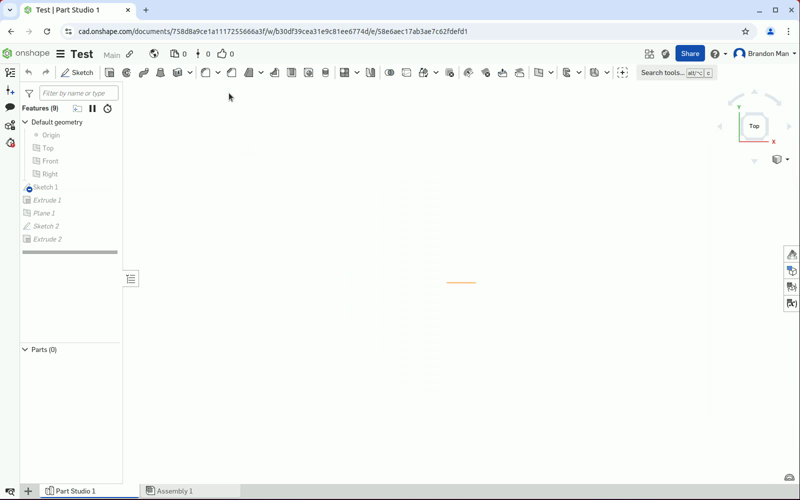
key(shift+s)
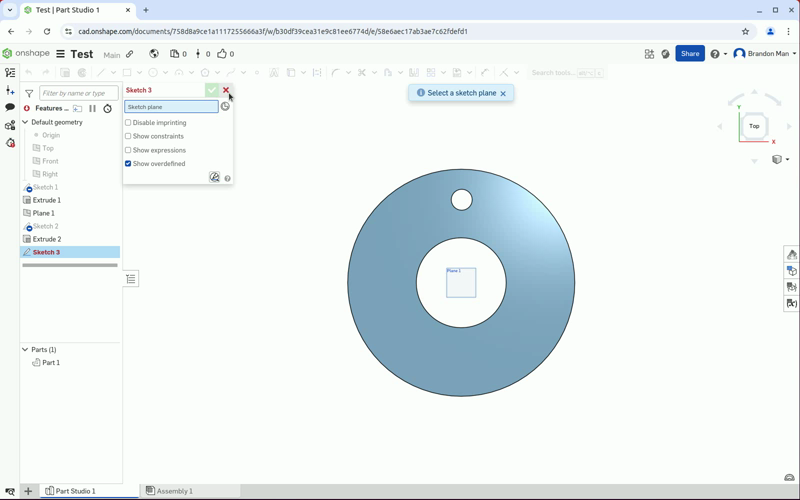
mouse_move(73, 215)
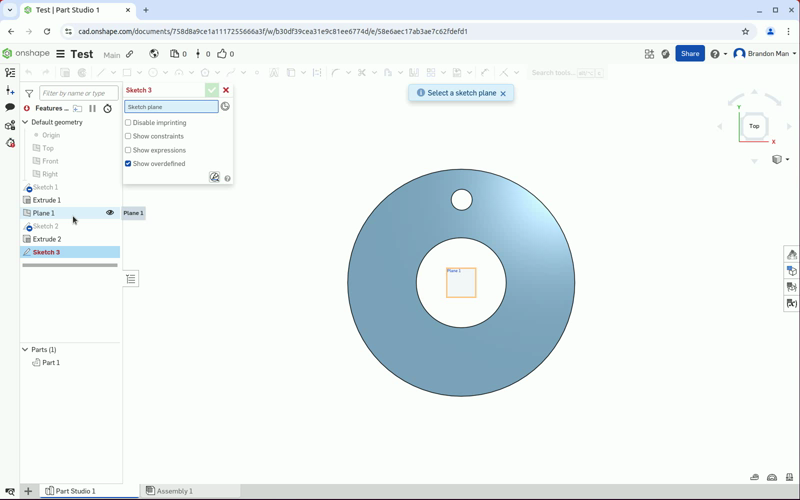
click(73, 215)
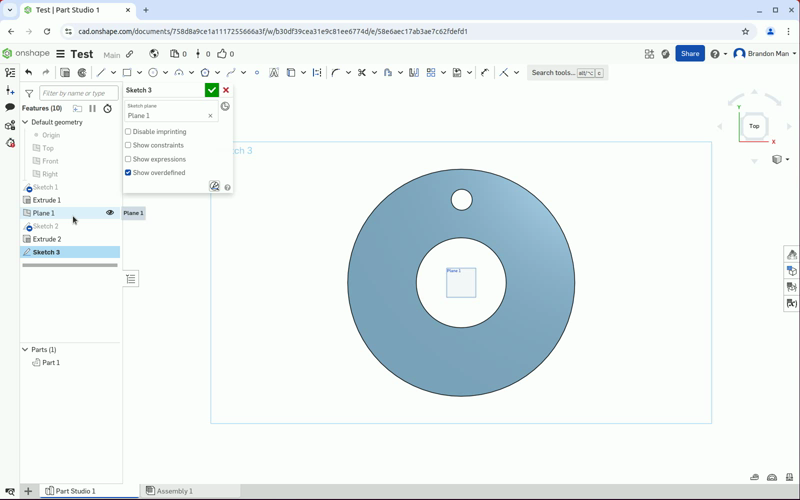
mouse_move(73, 352)
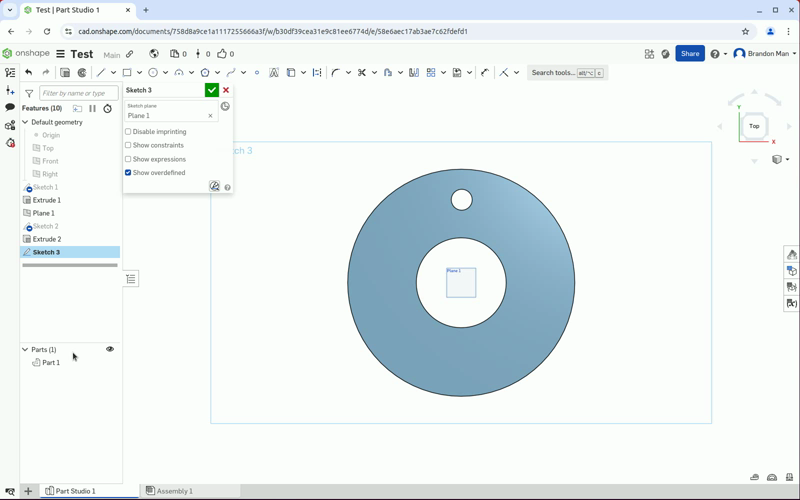
key(y)
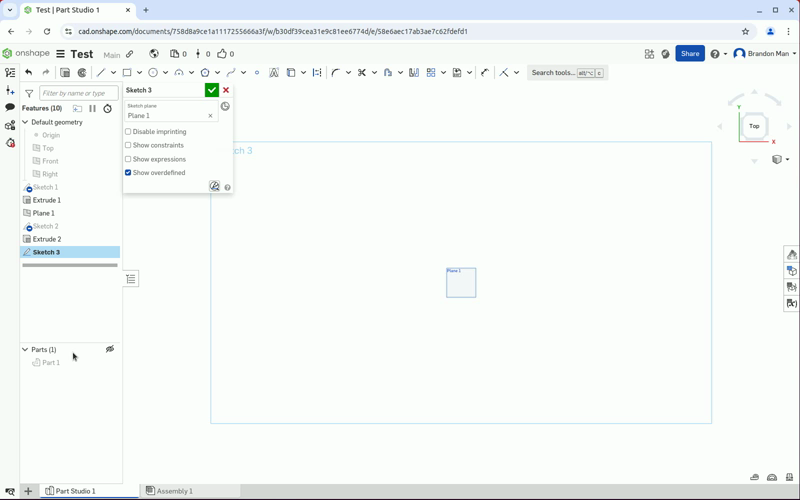
key(c)
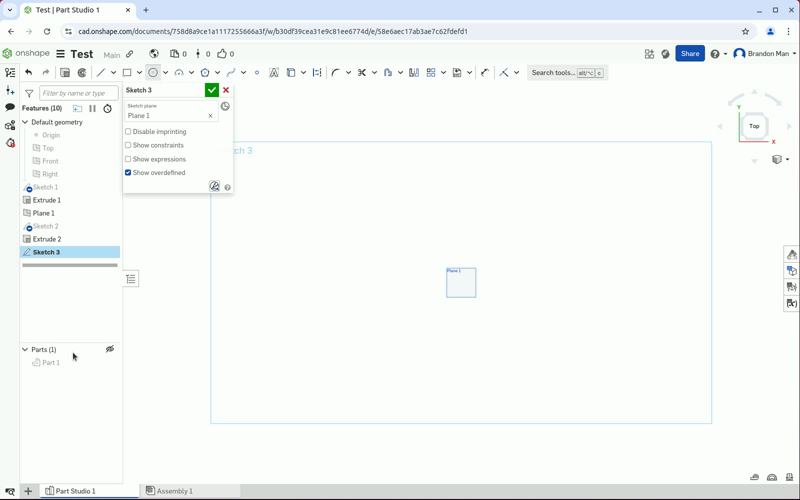
key_down(shift)
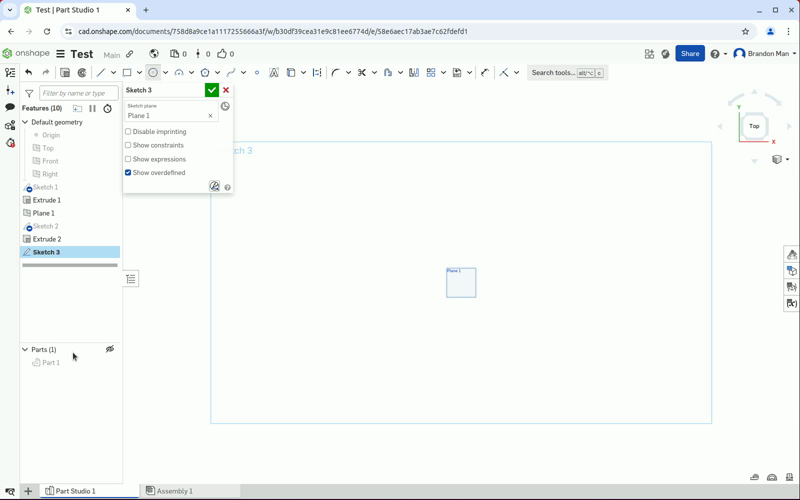
mouse_move(389, 325)
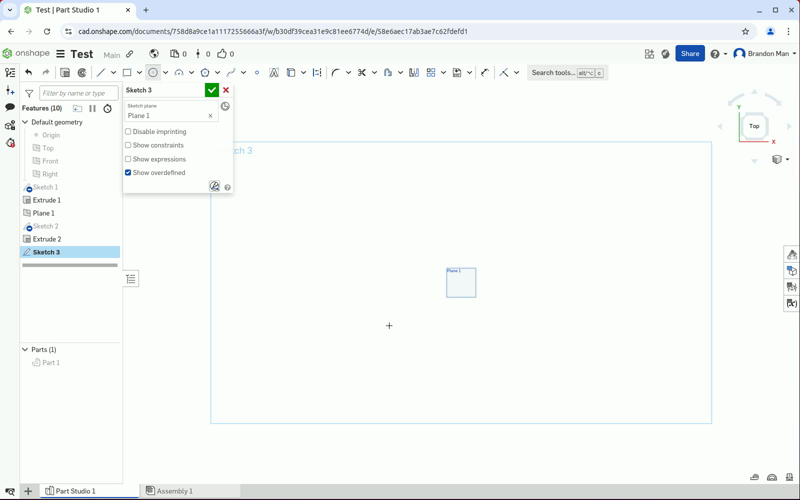
click(389, 325)
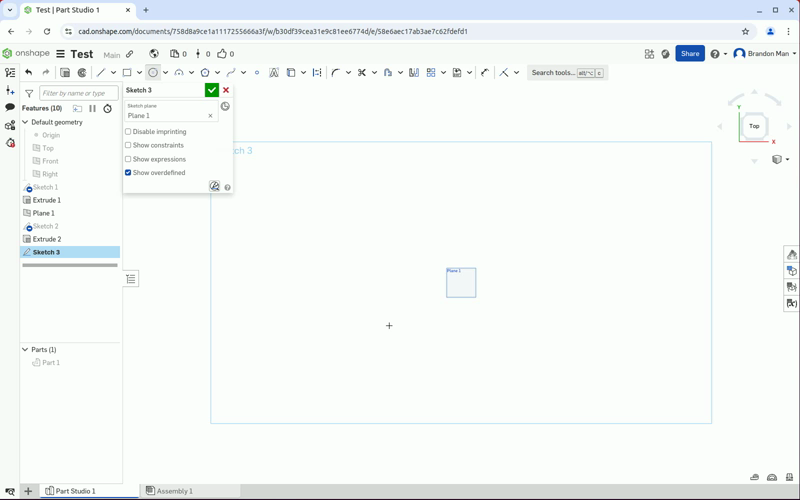
key_up(shift)
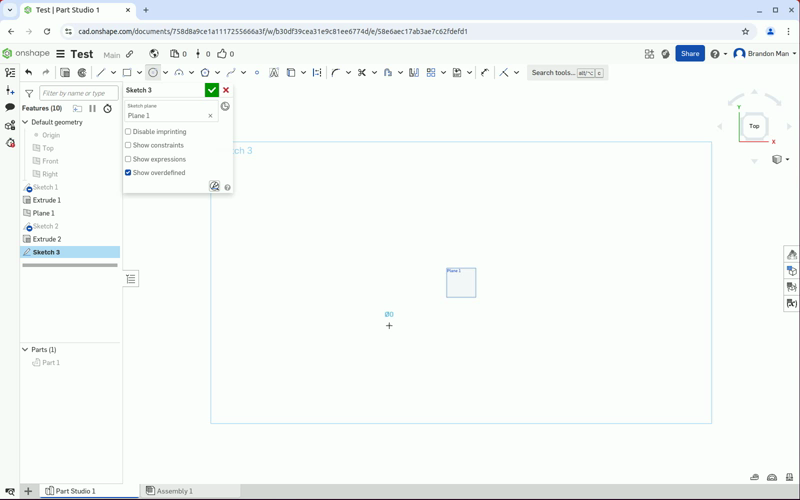
mouse_move(399, 325)
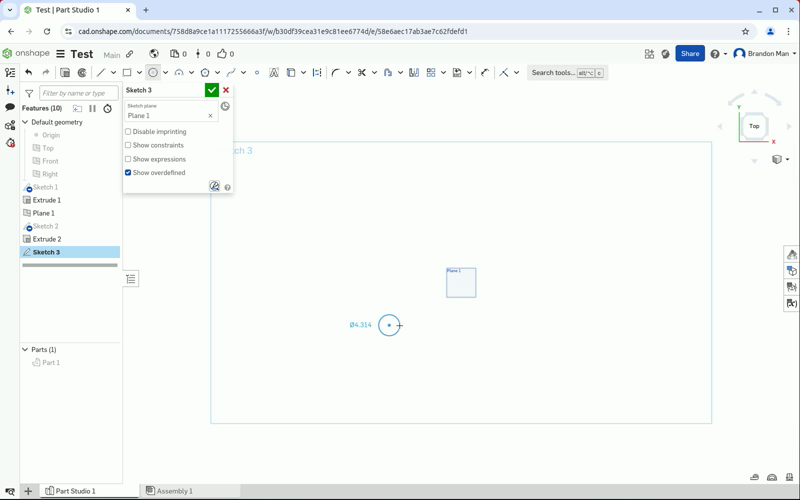
click(399, 325)
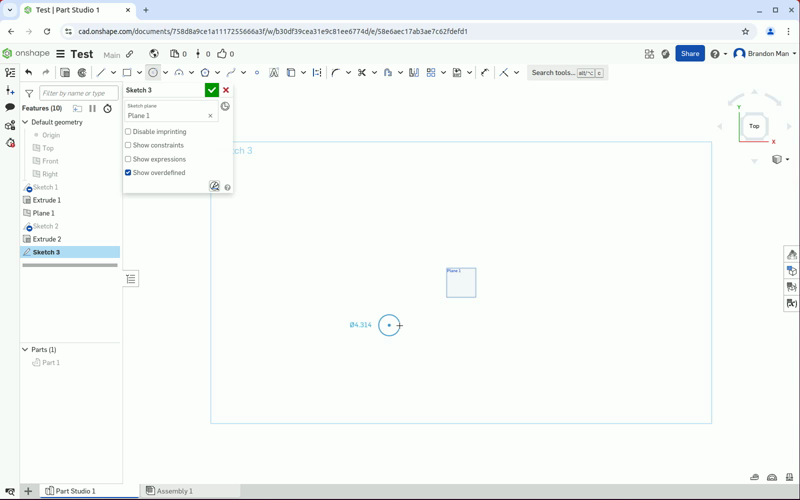
key(esc)
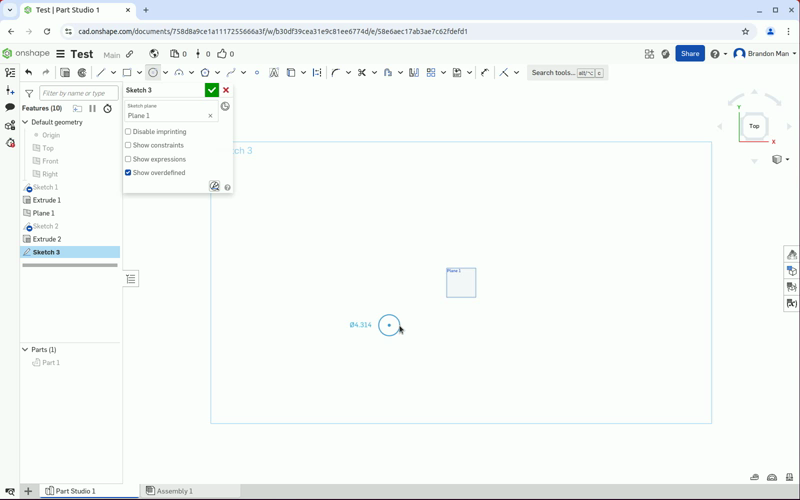
mouse_move(382, 324)
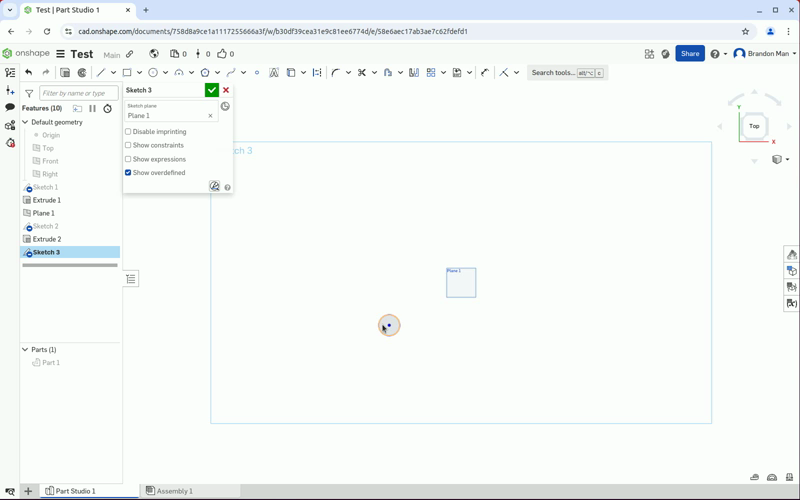
scroll(6)
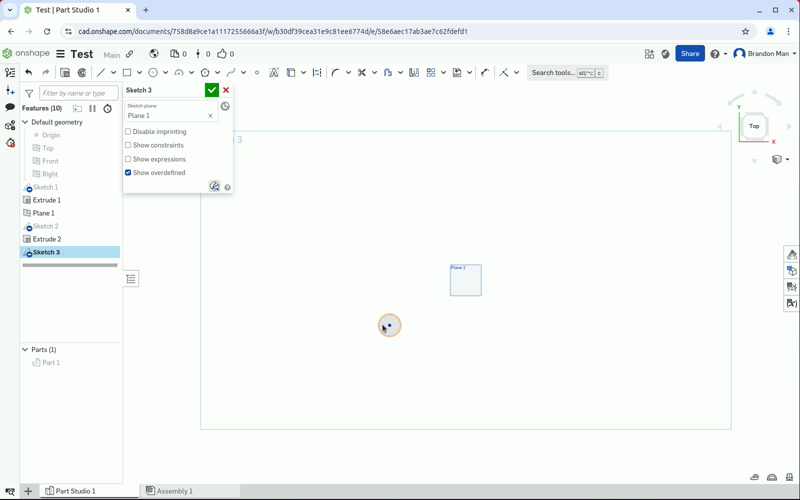
scroll(6)
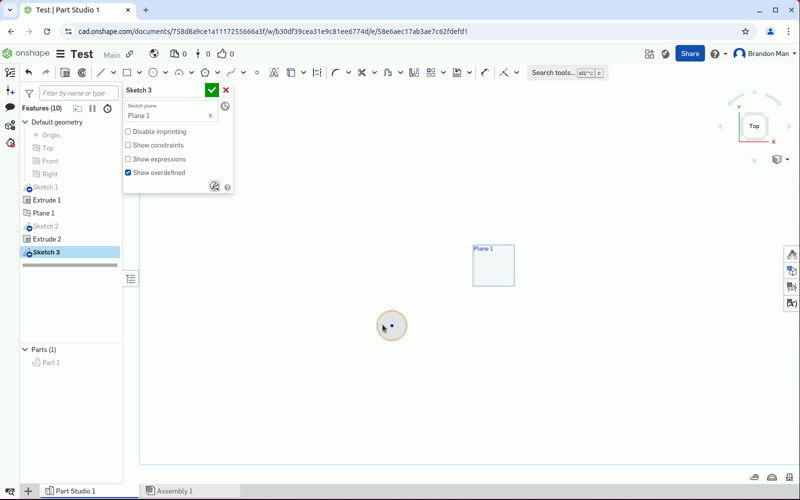
scroll(6)
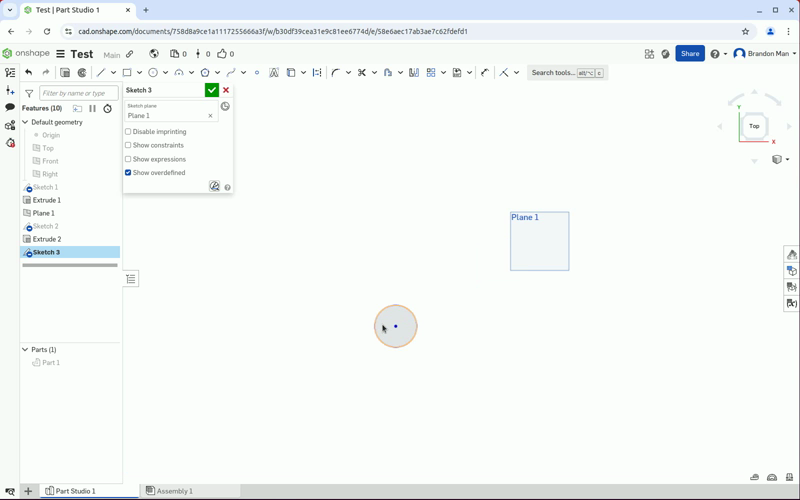
scroll(6)
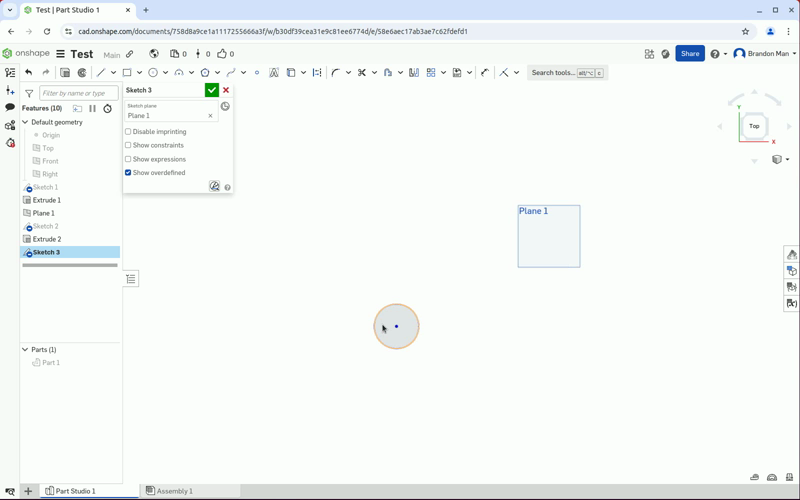
scroll(6)
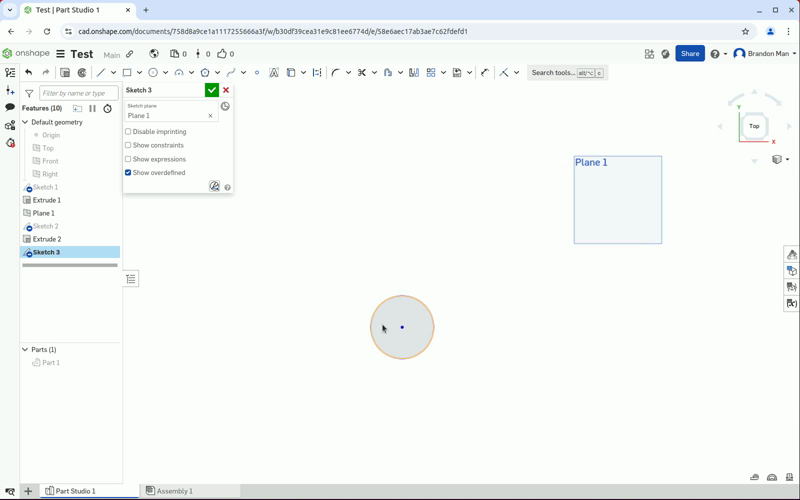
scroll(6)
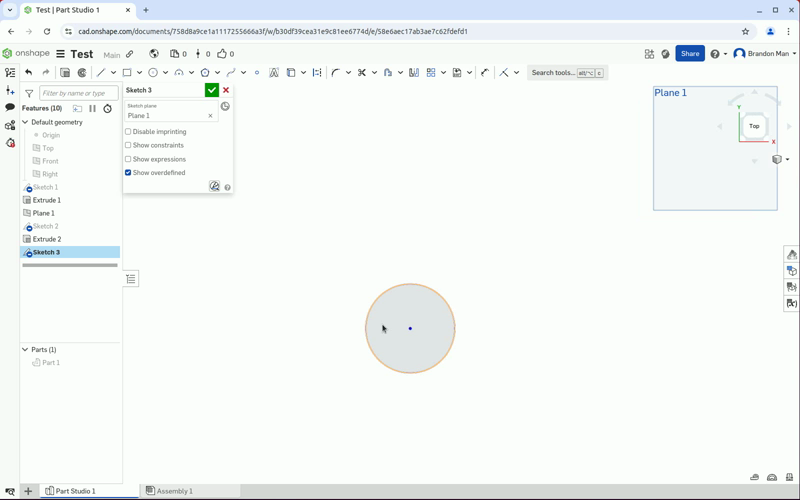
scroll(6)
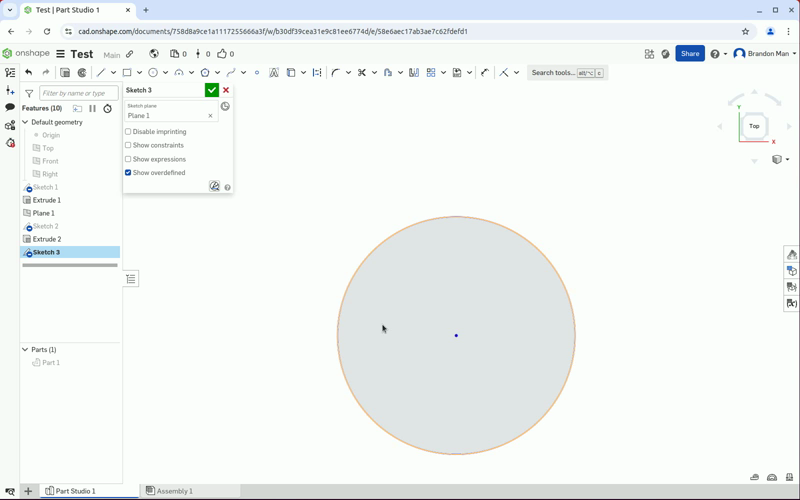
click(382, 324)
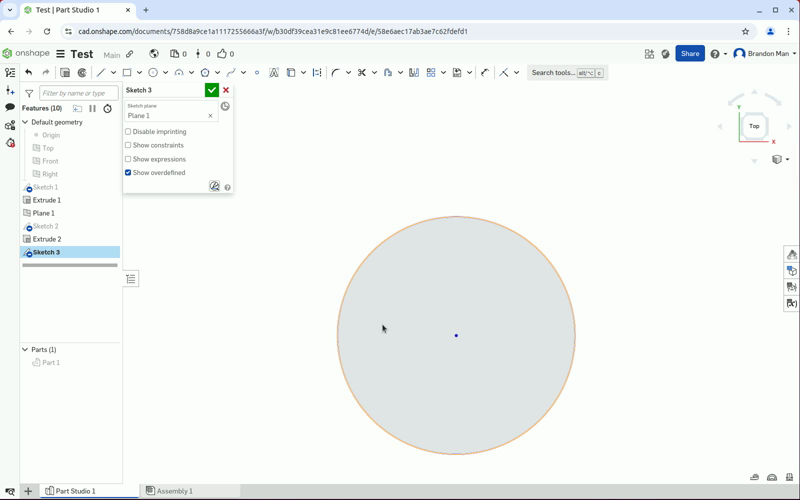
scroll(-6)
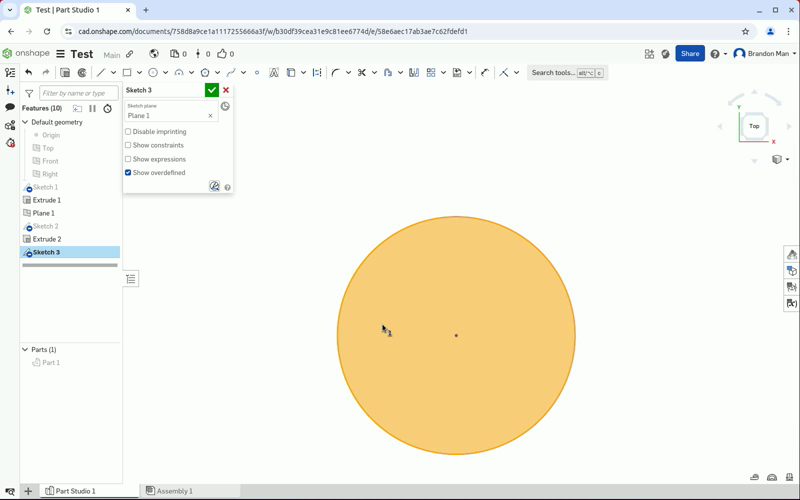
scroll(-6)
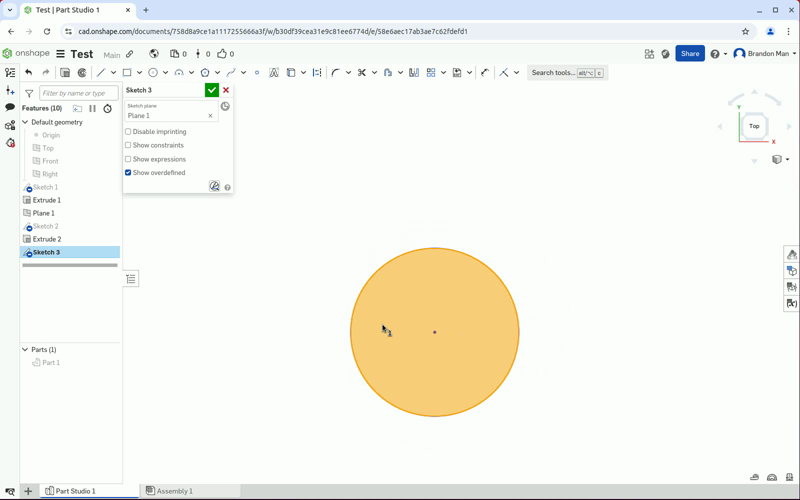
scroll(-6)
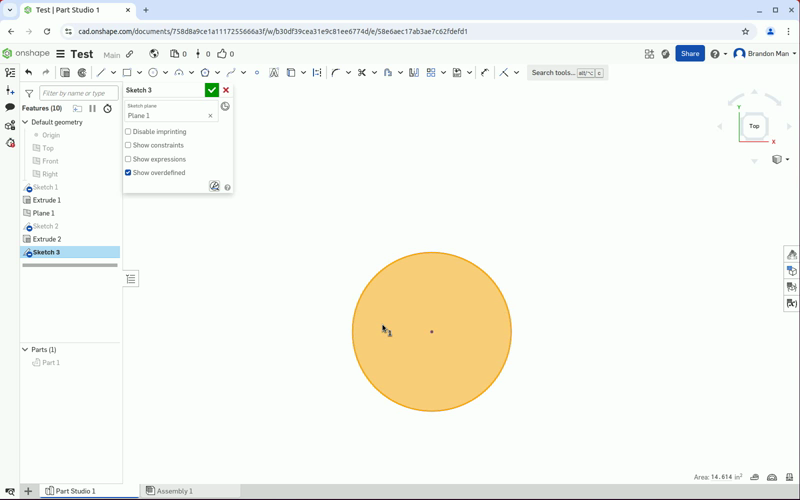
scroll(-6)
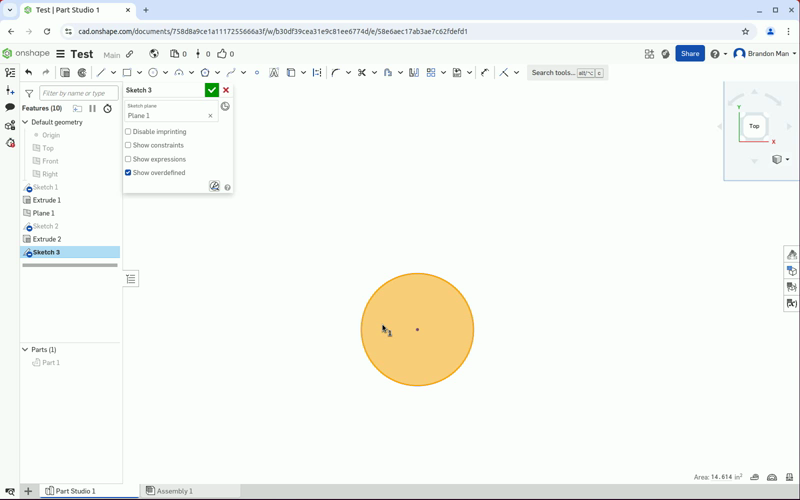
scroll(-6)
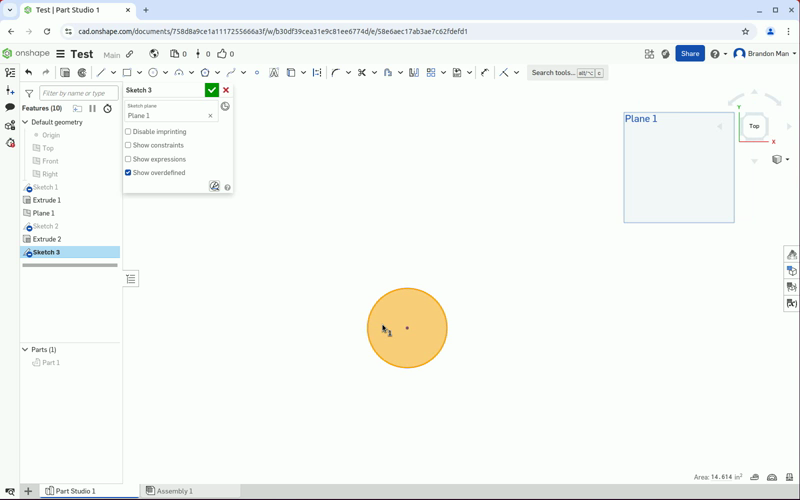
scroll(-6)
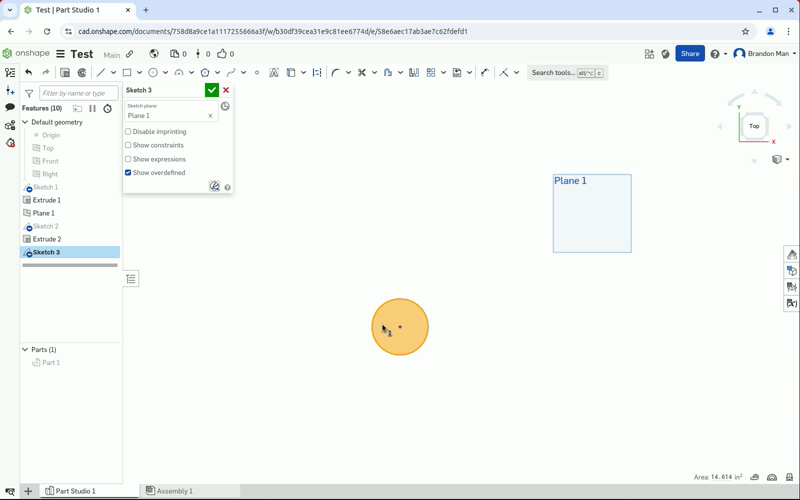
scroll(-6)
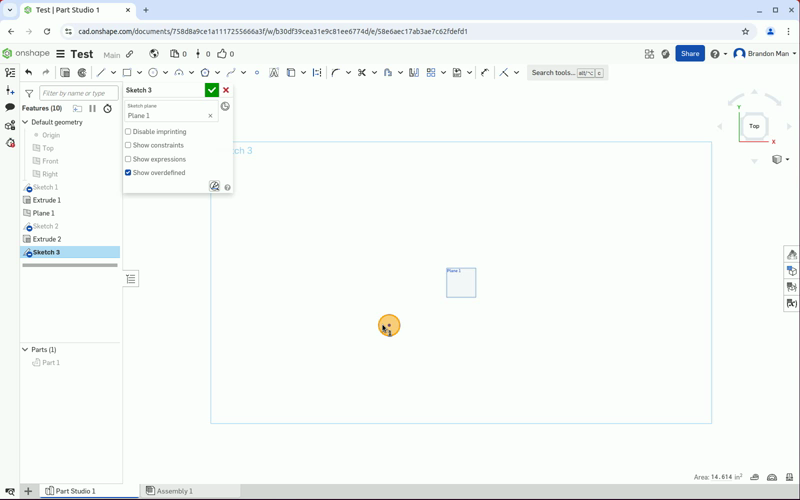
mouse_move(73, 352)
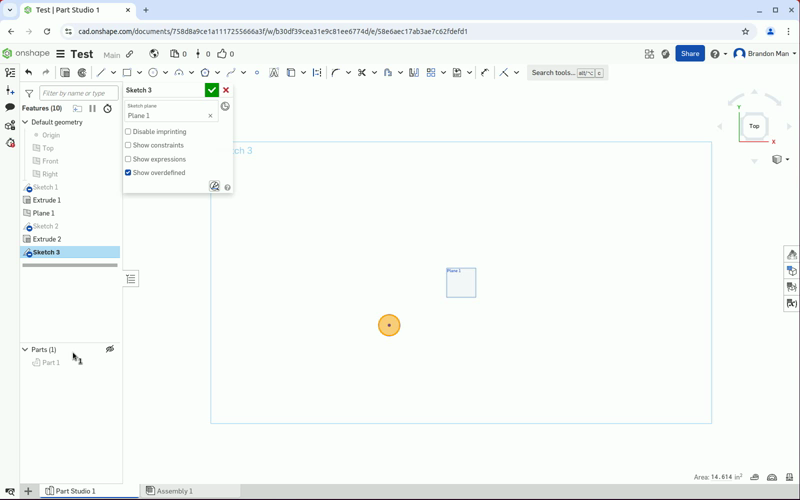
key(shift+y)
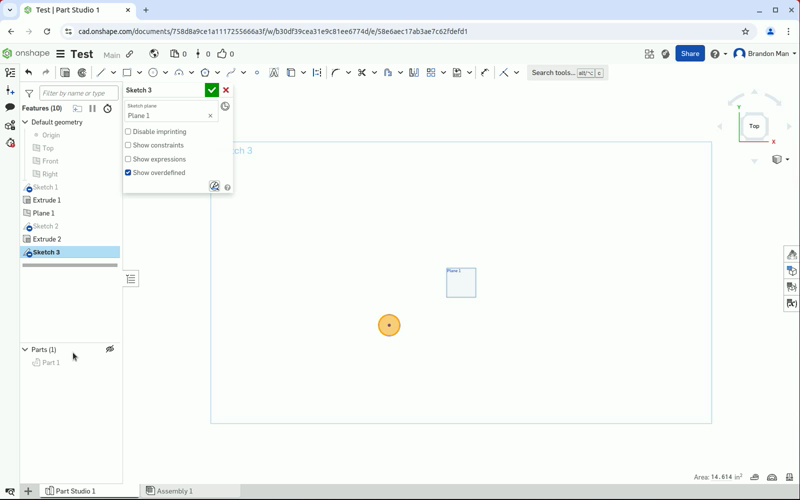
key(shift+e)
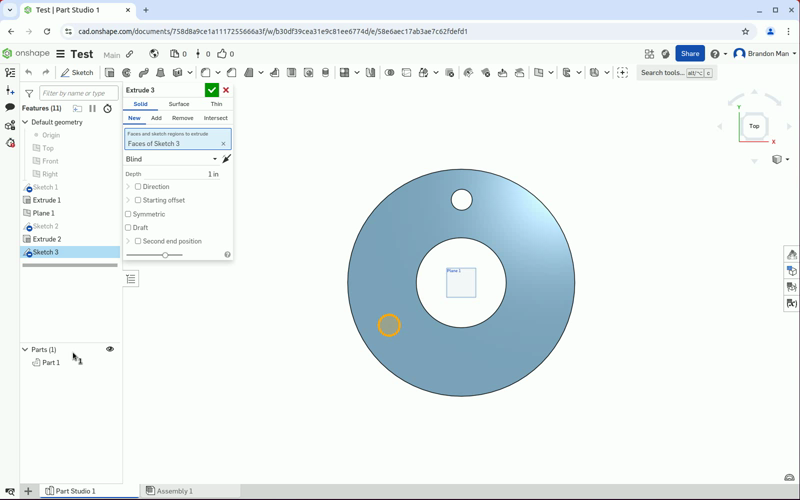
mouse_move(143, 106)
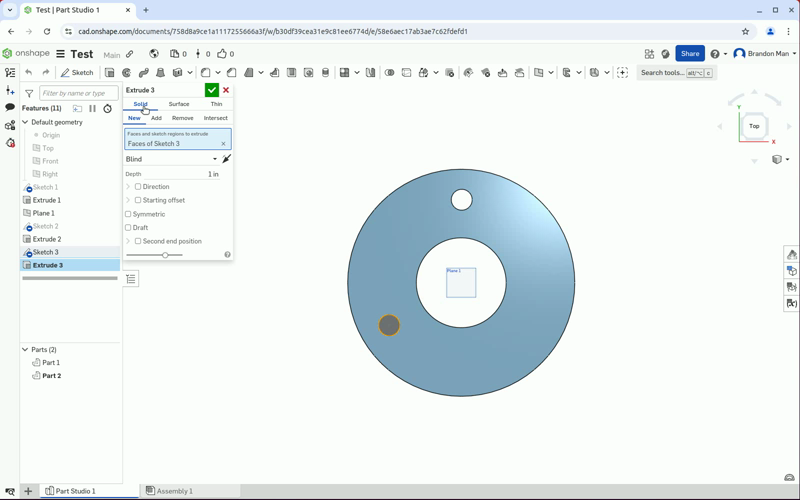
click(143, 106)
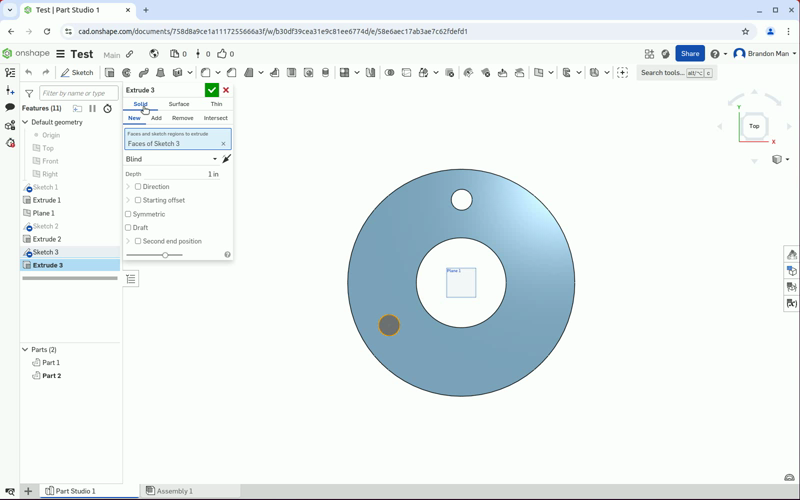
mouse_move(186, 120)
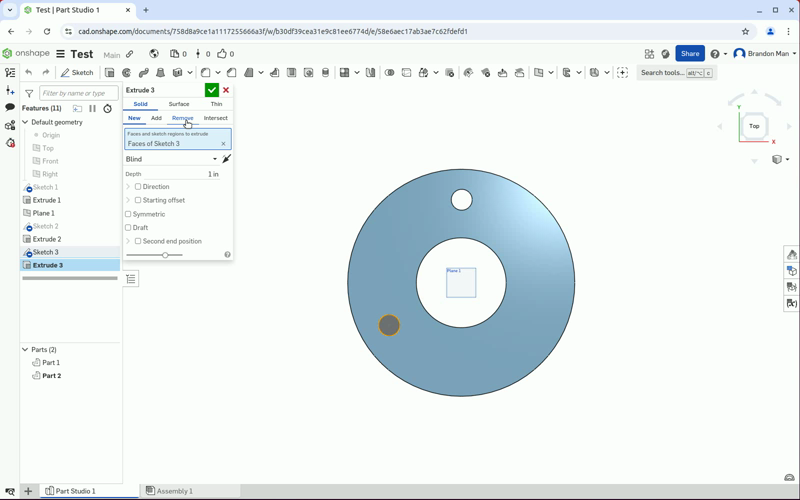
click(186, 120)
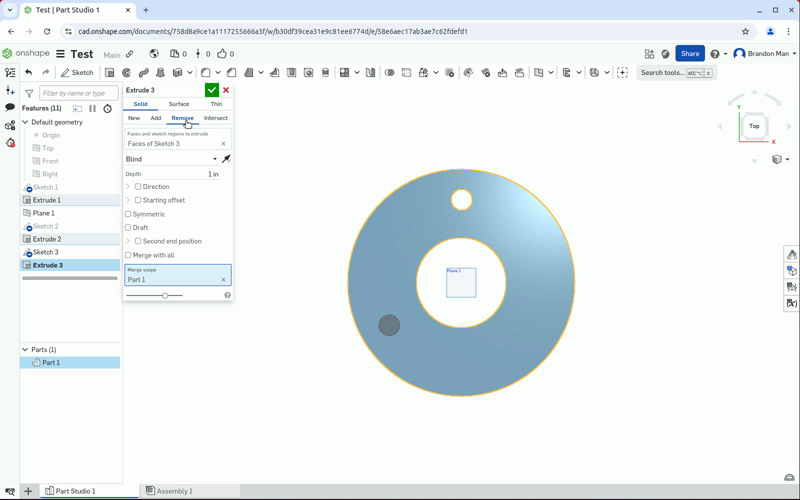
key(tab, 4)
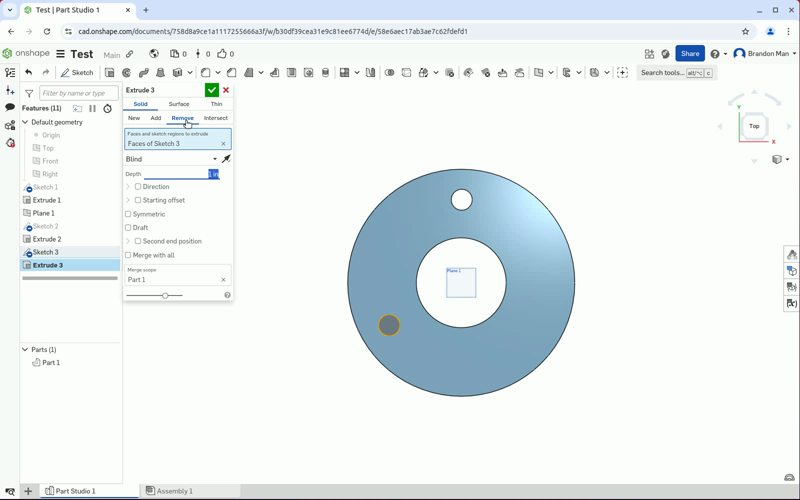
text(9.147)
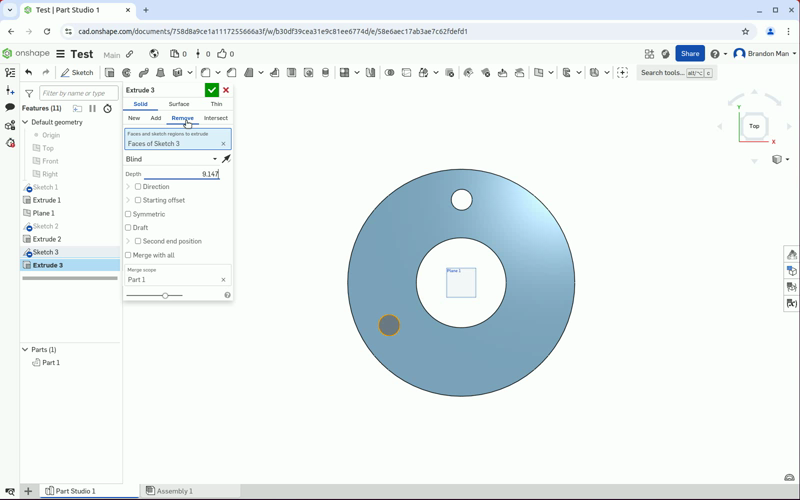
key(tab, 6)
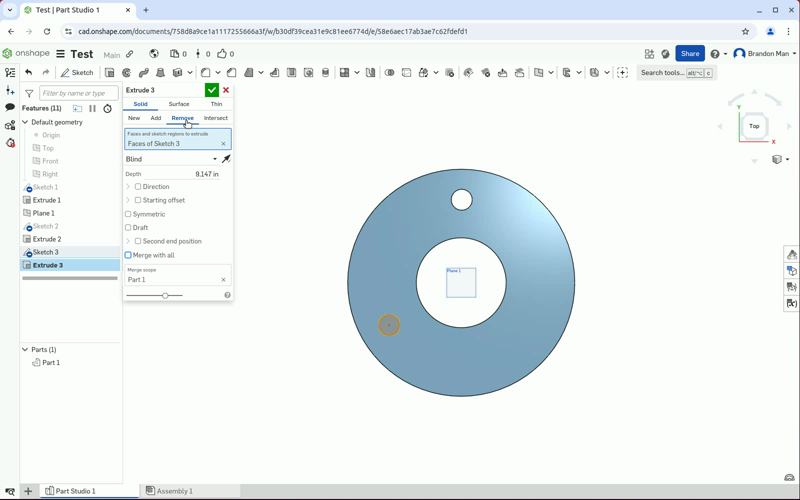
key(space)
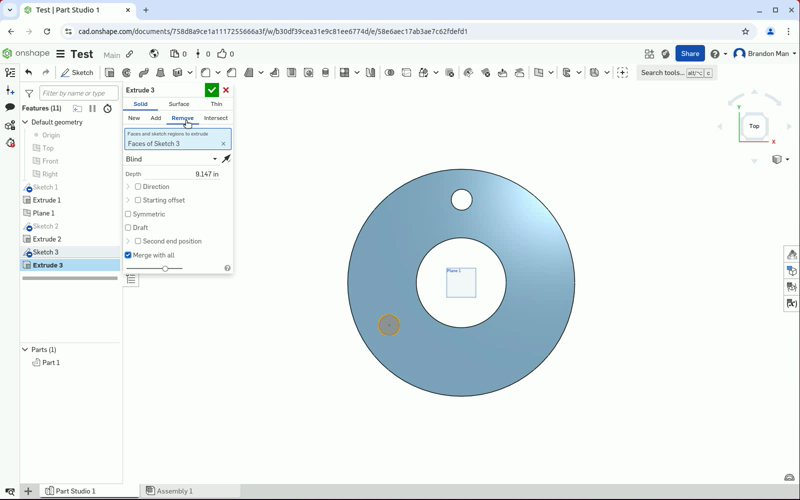
key(enter)
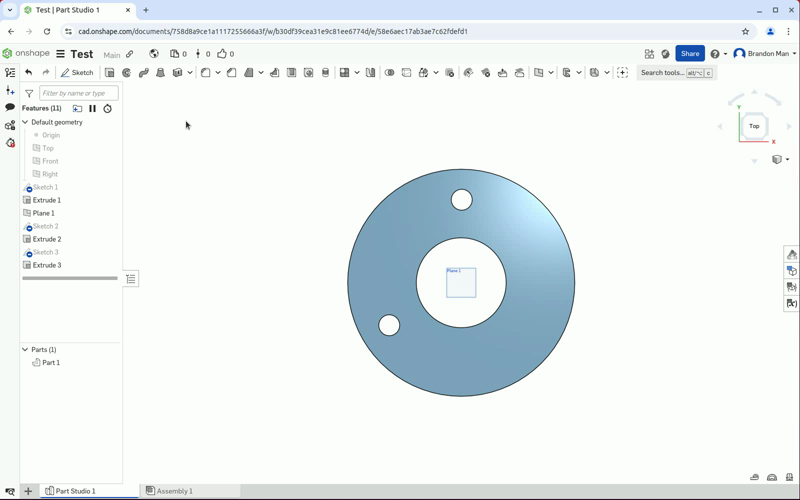
key(shift+h)
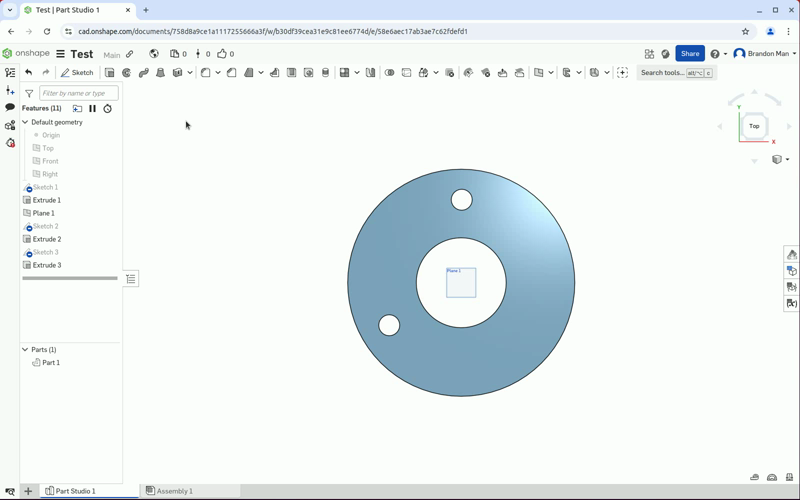
key(shift+h)
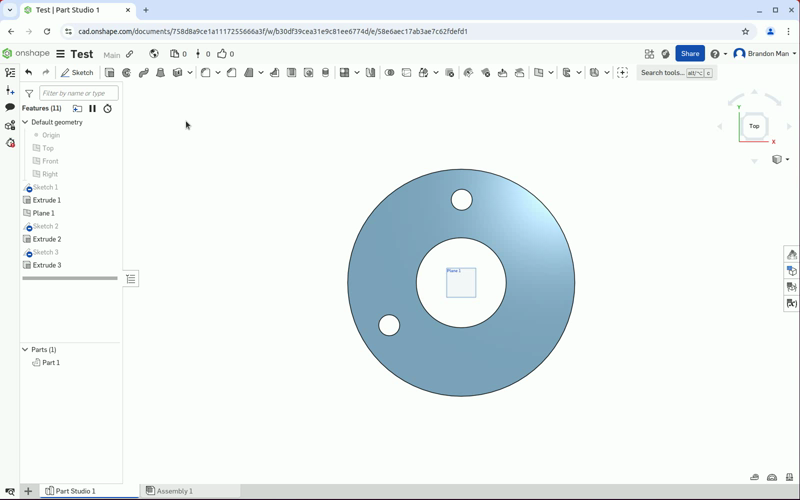
mouse_move(73, 189)
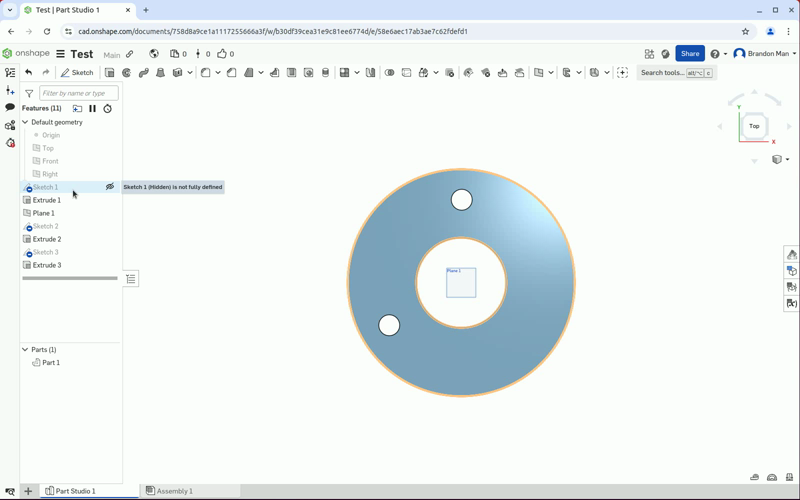
click(73, 189)
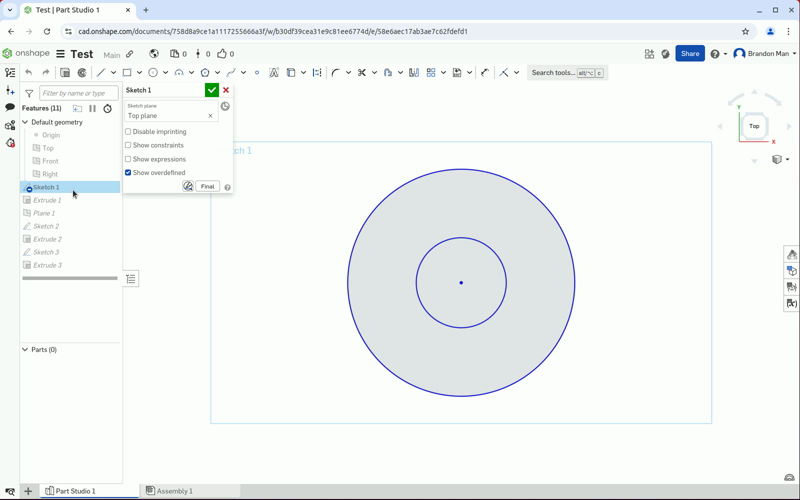
mouse_move(229, 92)
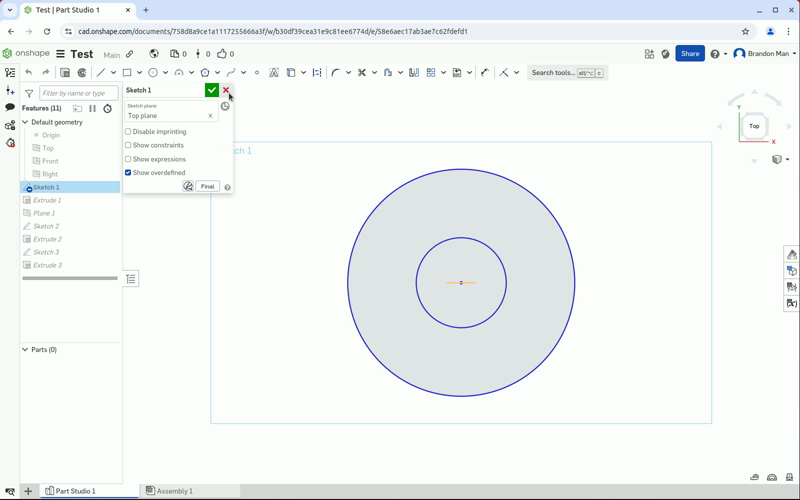
click(229, 92)
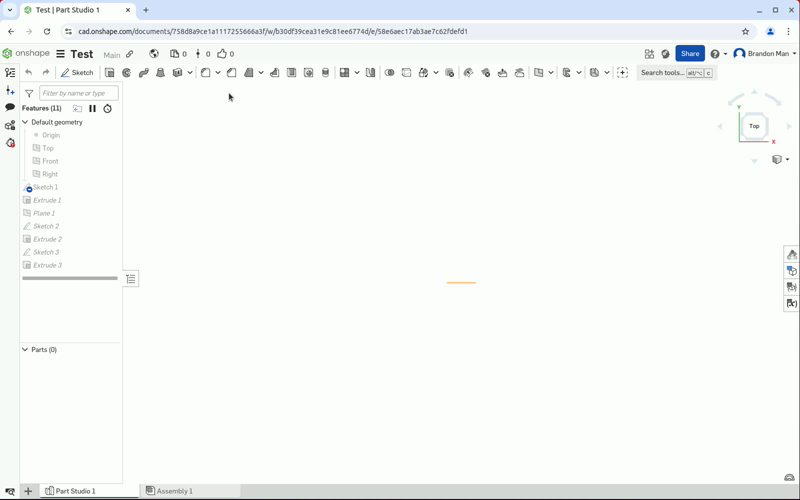
key(shift+s)
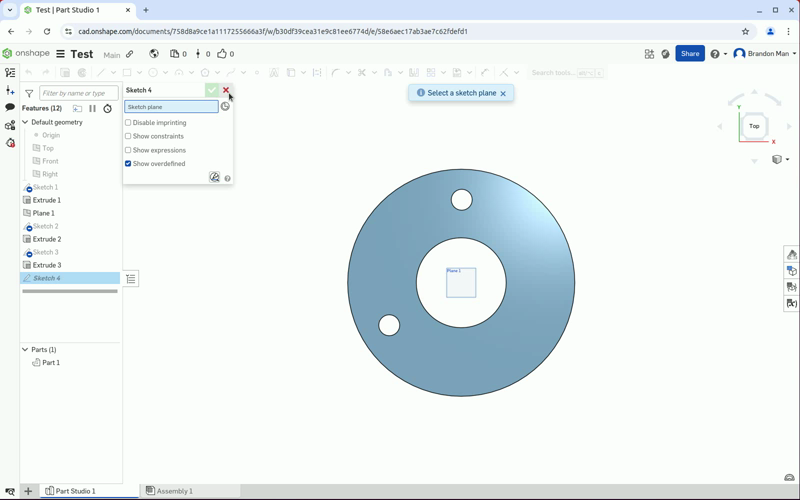
mouse_move(73, 215)
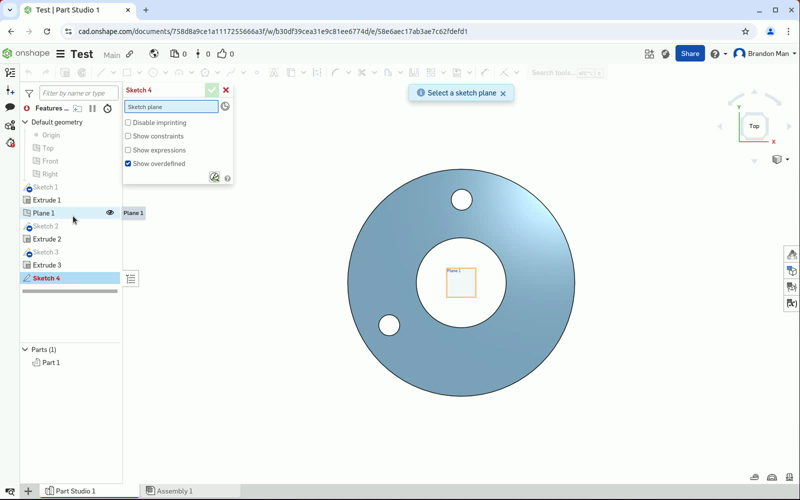
click(73, 215)
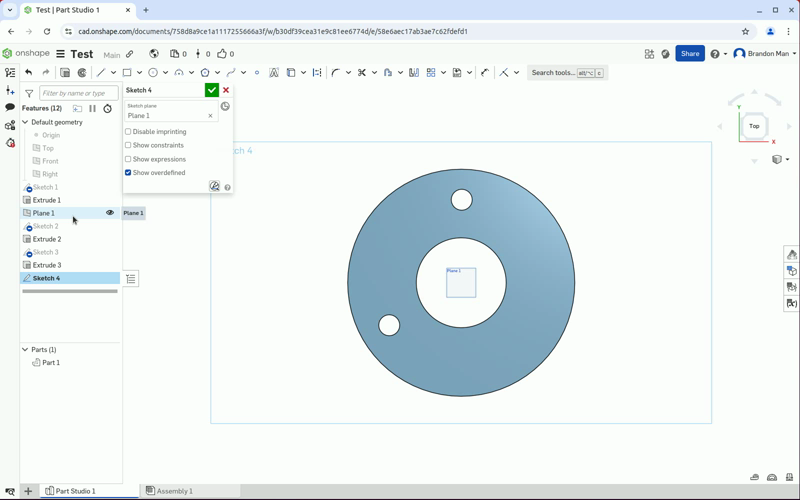
mouse_move(73, 352)
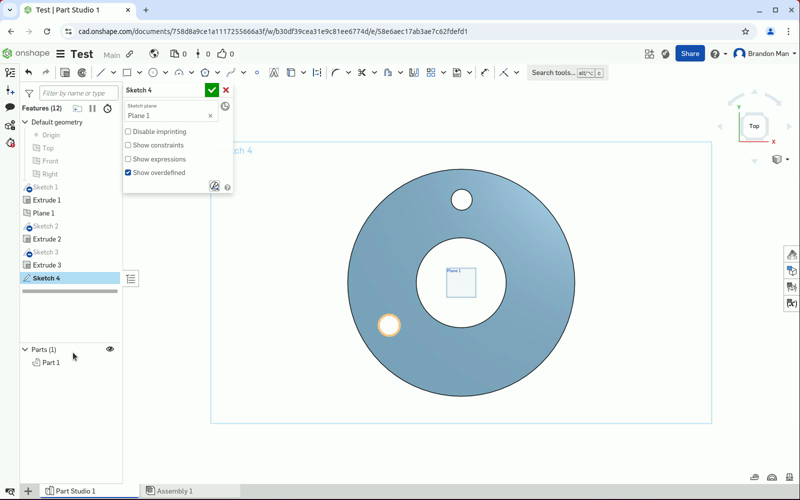
key(y)
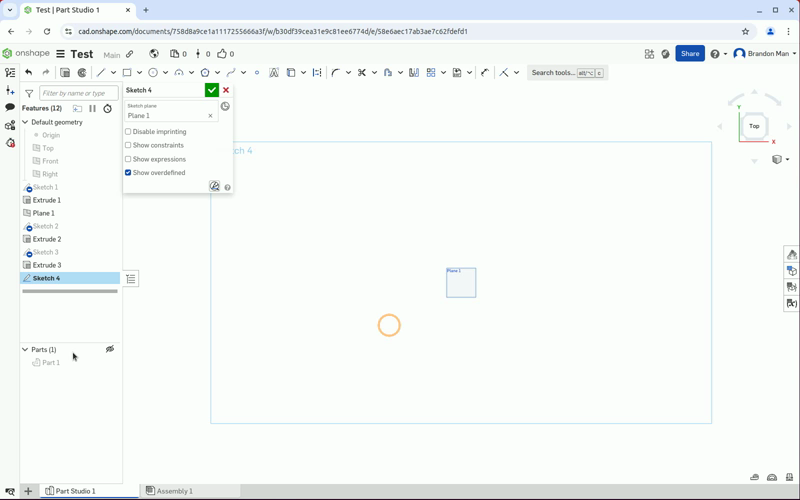
key(c)
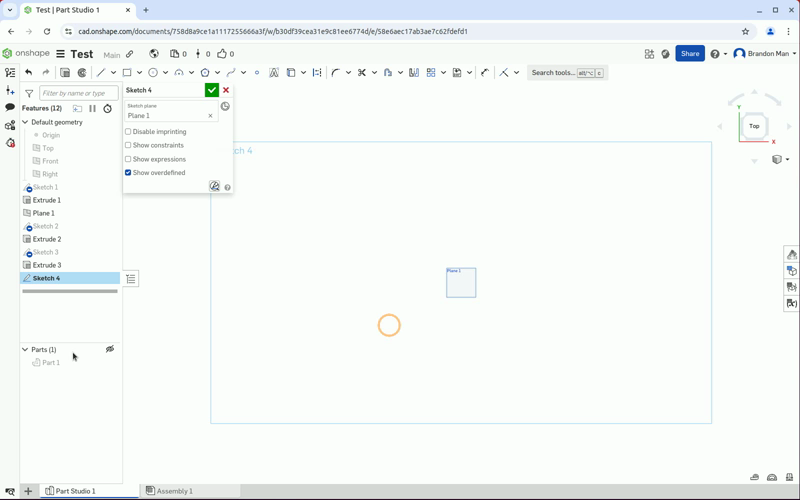
key_down(shift)
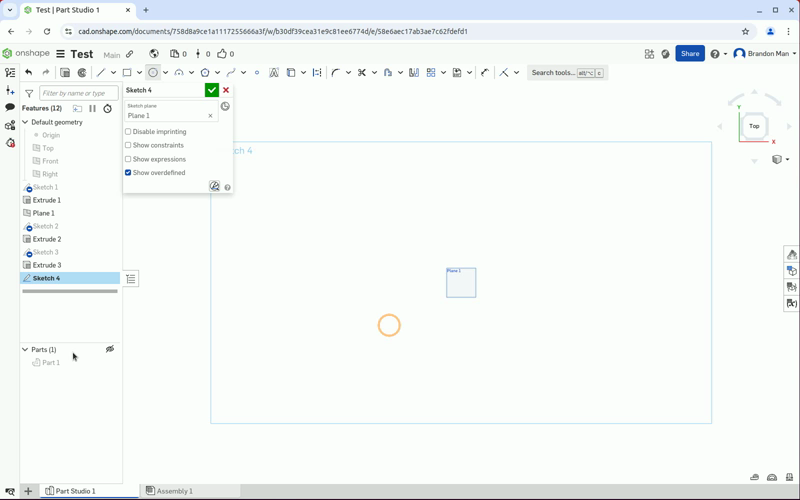
mouse_move(533, 325)
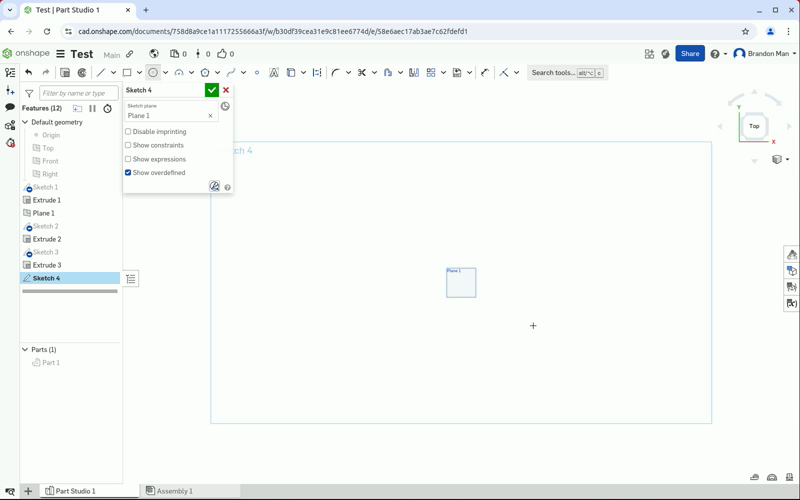
click(533, 325)
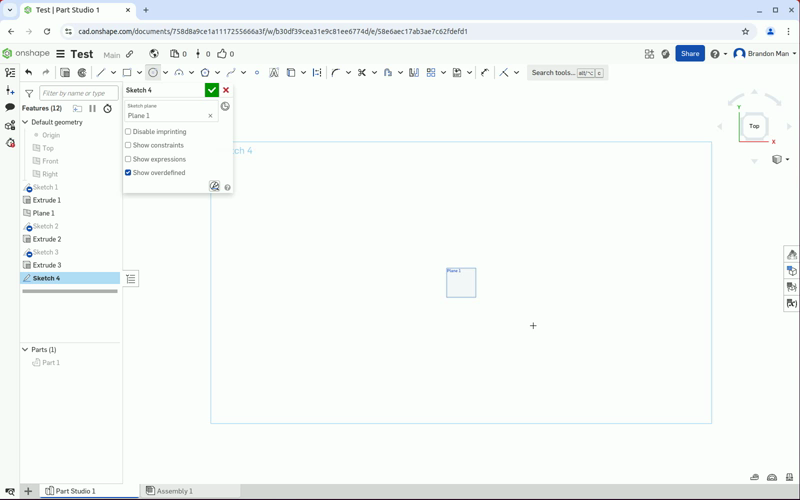
key_up(shift)
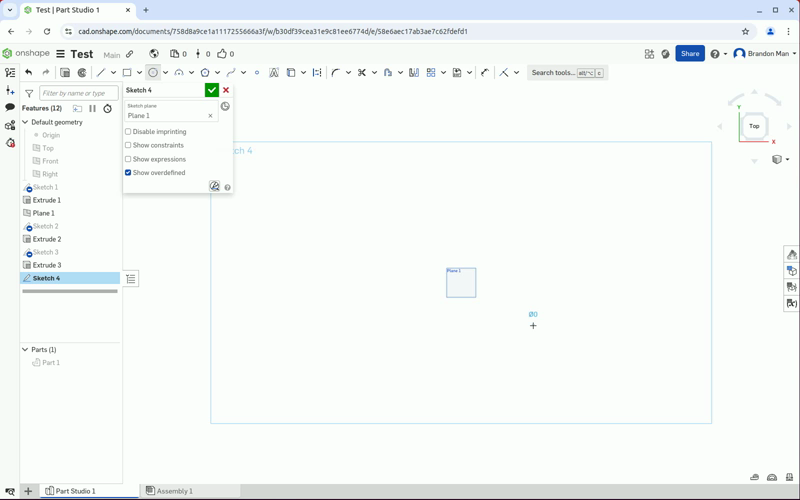
mouse_move(543, 325)
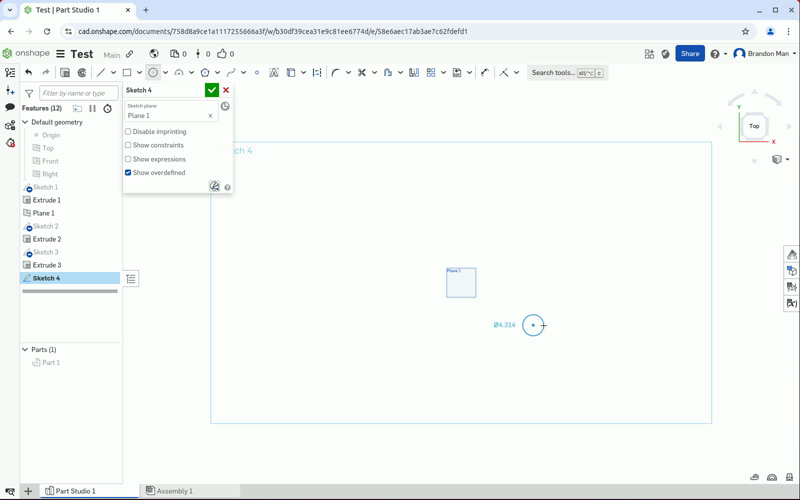
click(543, 325)
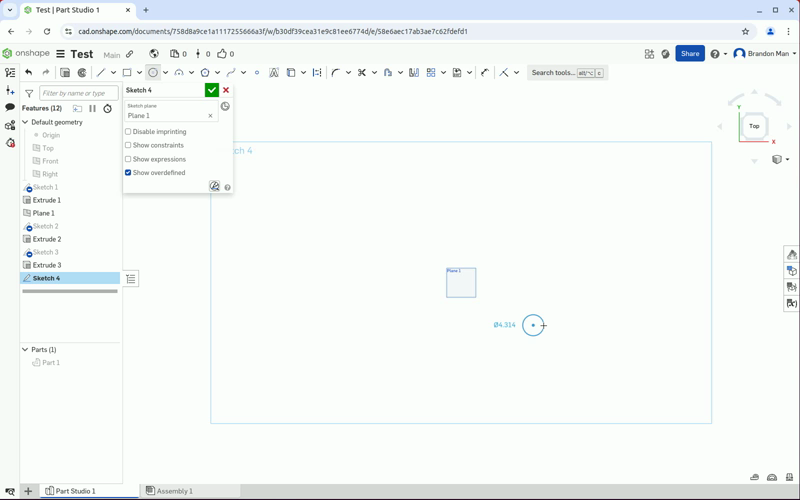
key(esc)
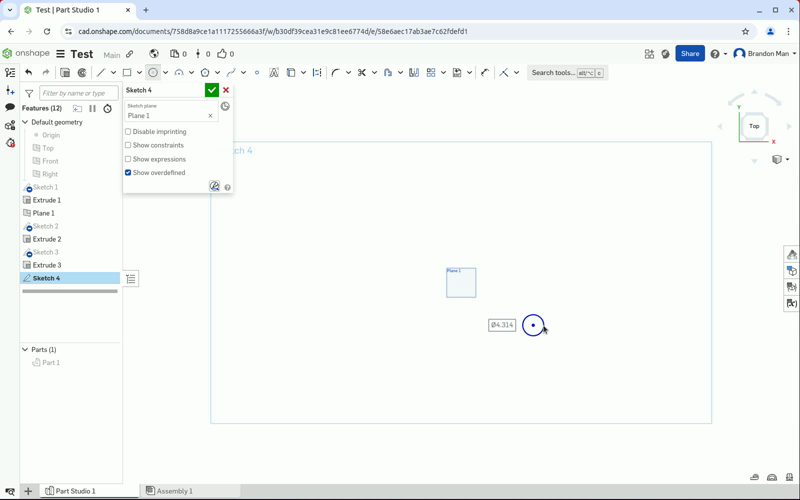
mouse_move(530, 318)
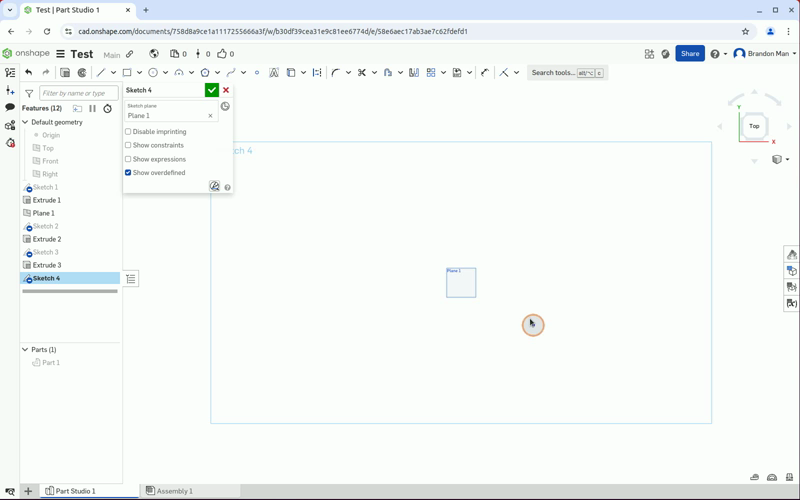
scroll(6)
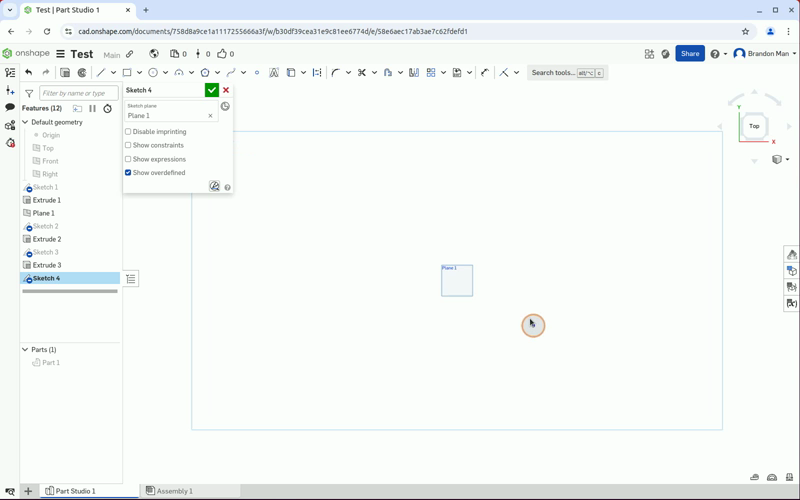
scroll(6)
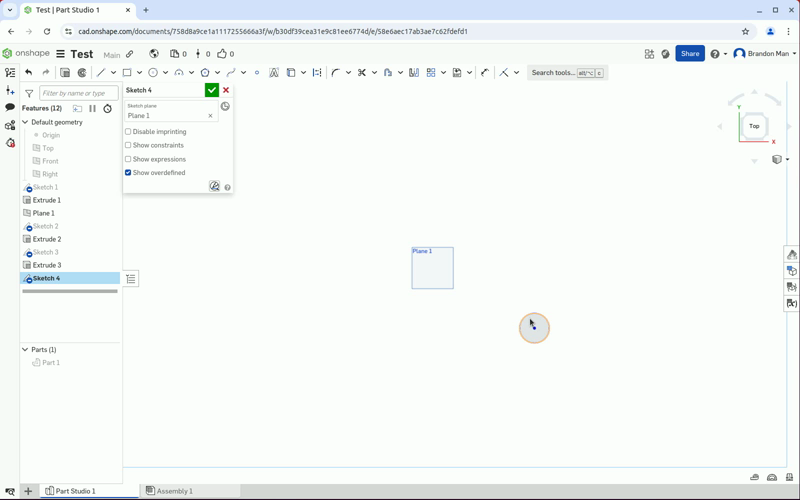
scroll(6)
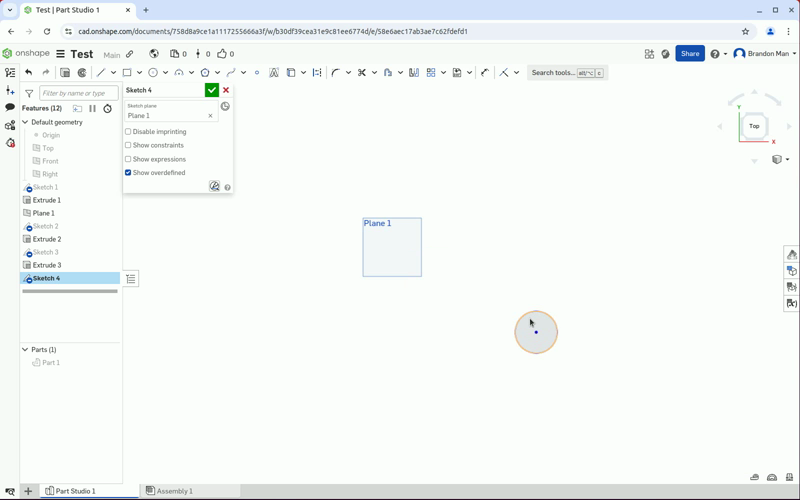
scroll(6)
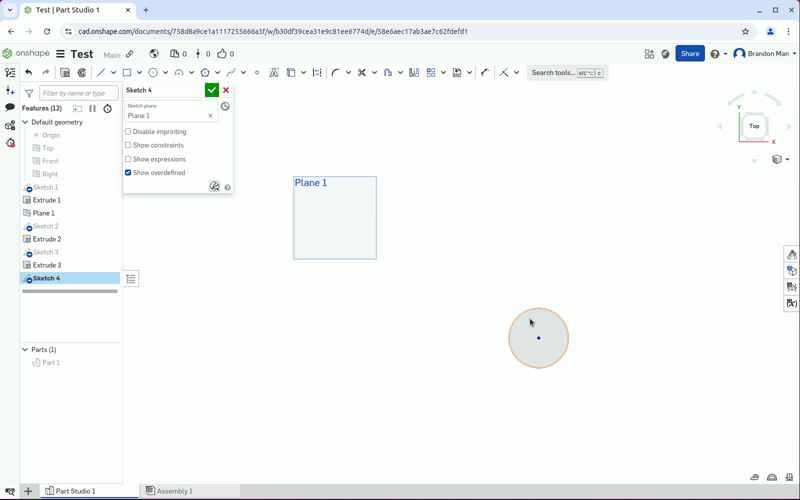
scroll(6)
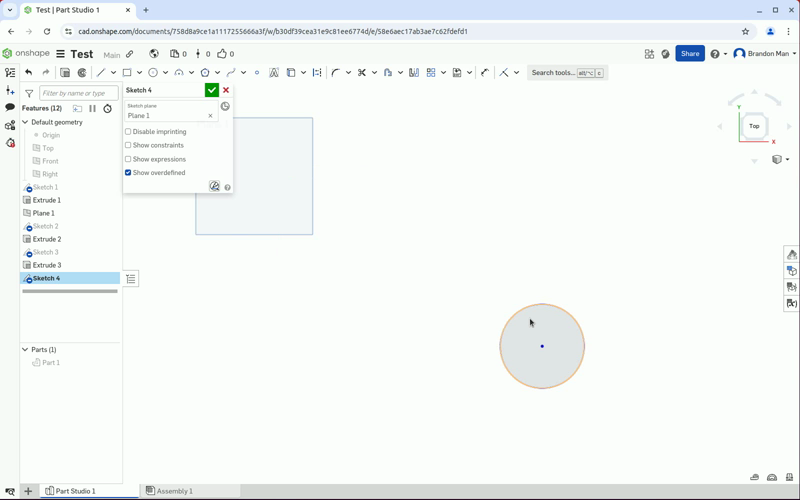
scroll(6)
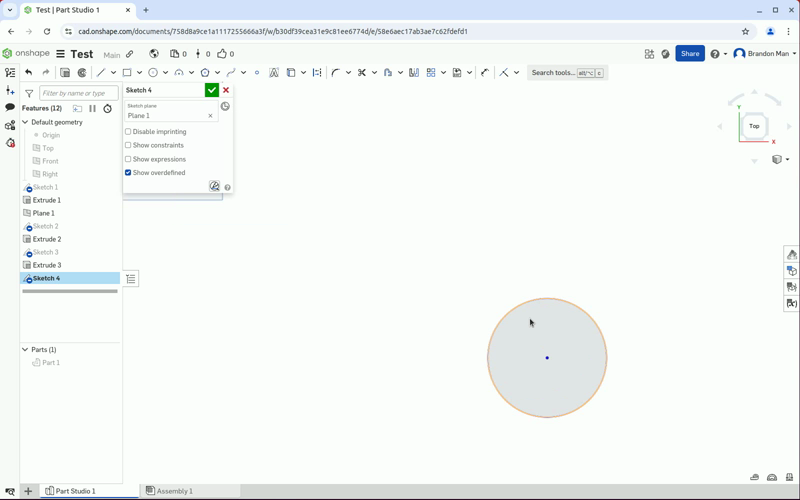
scroll(6)
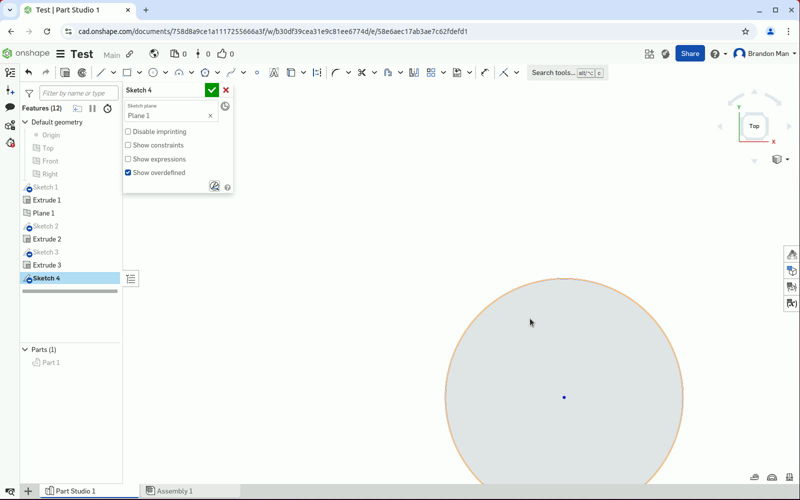
click(530, 318)
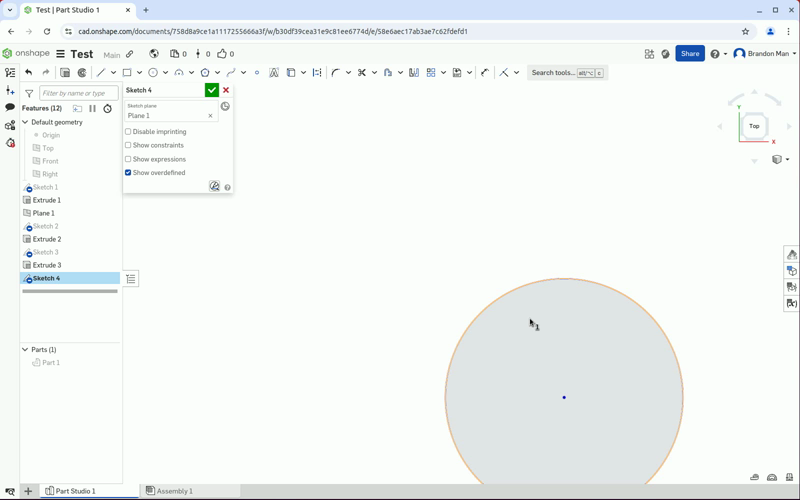
scroll(-6)
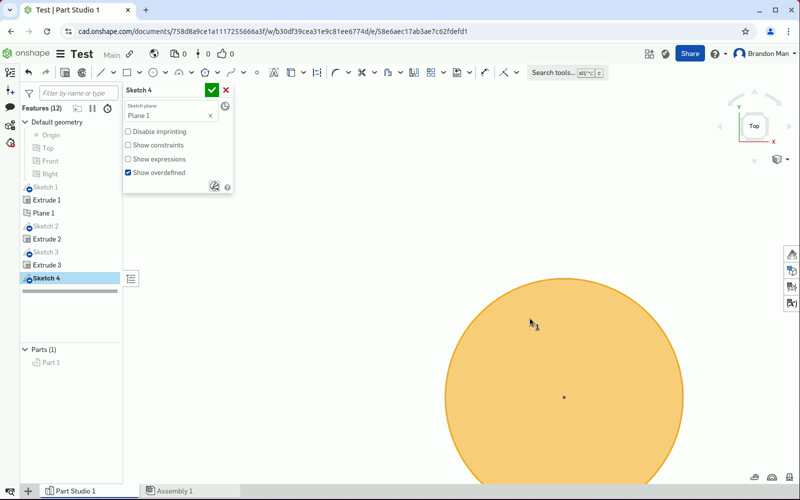
scroll(-6)
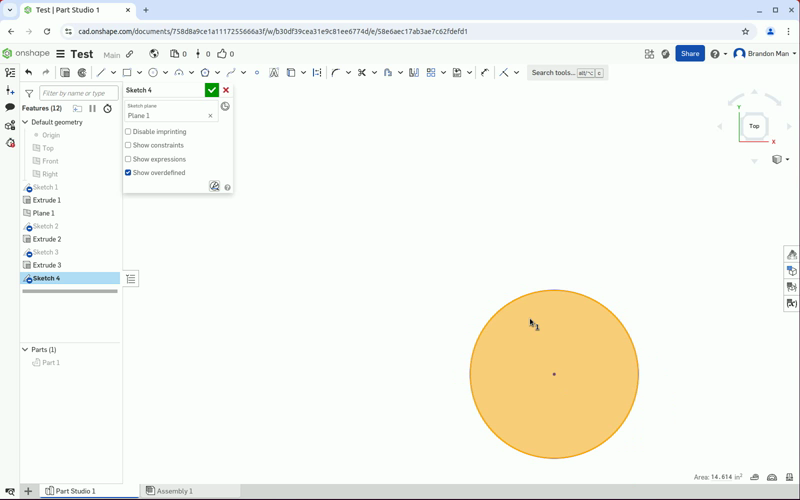
scroll(-6)
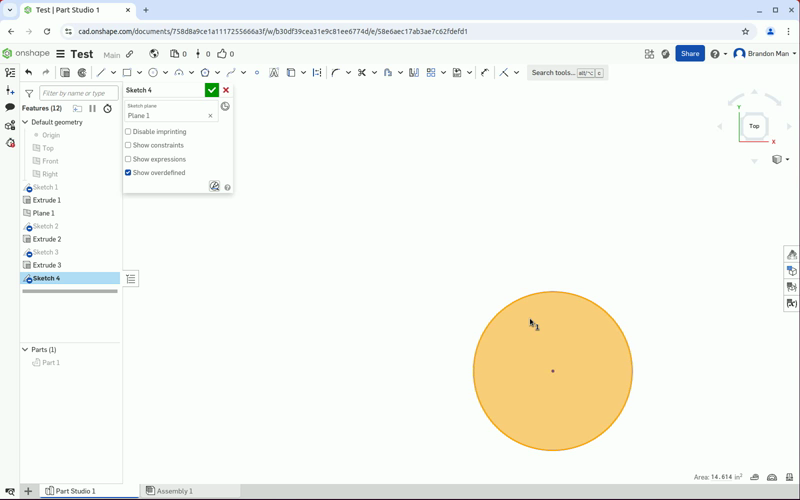
scroll(-6)
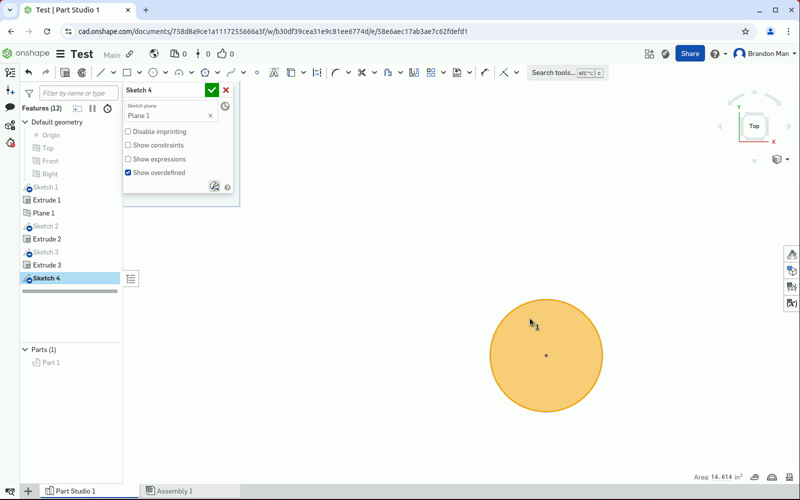
scroll(-6)
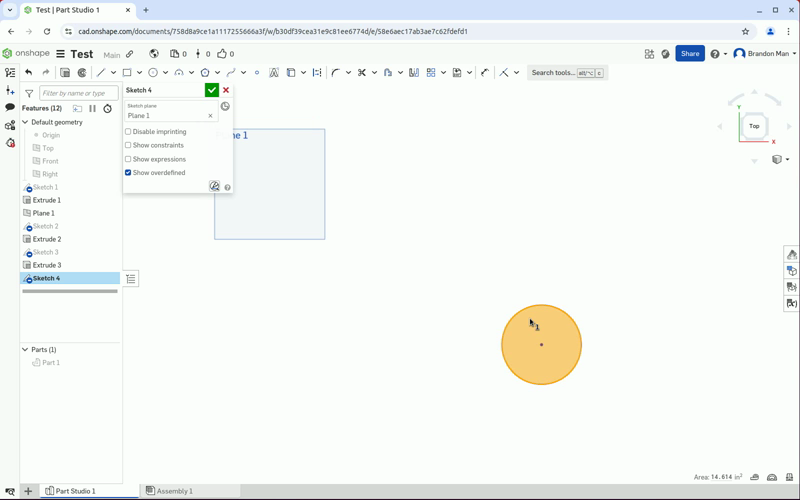
scroll(-6)
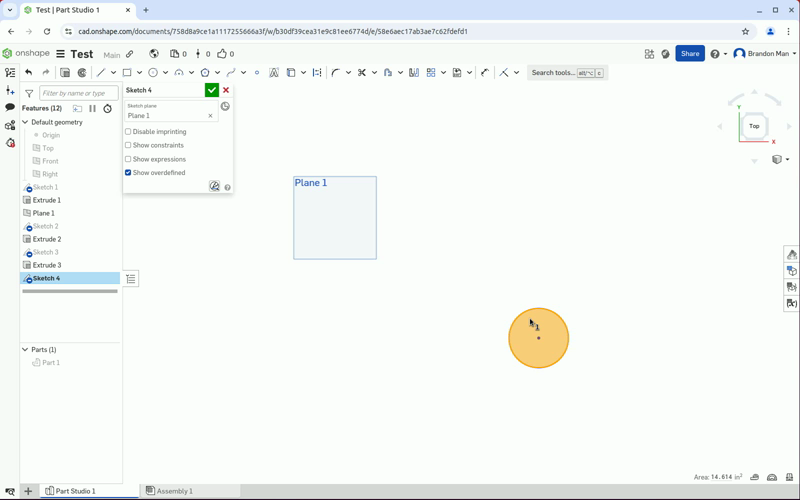
scroll(-6)
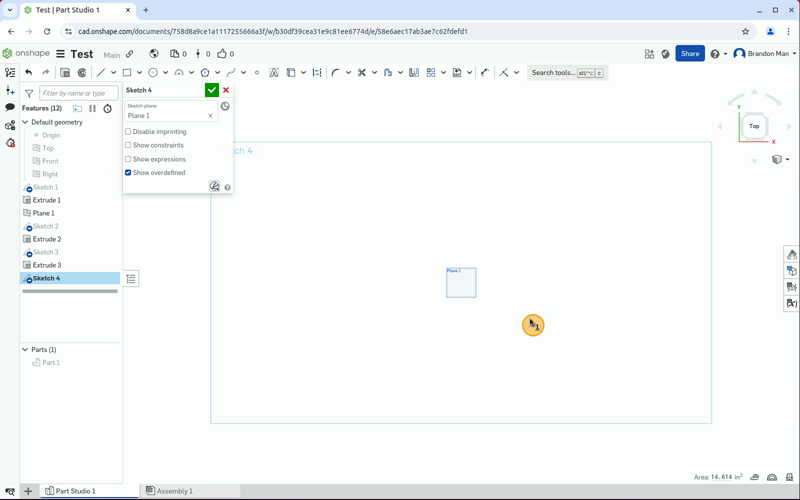
mouse_move(73, 352)
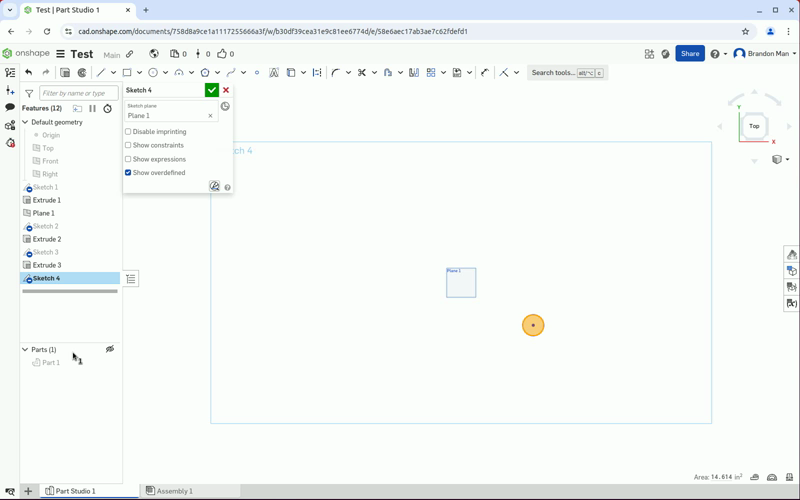
key(shift+y)
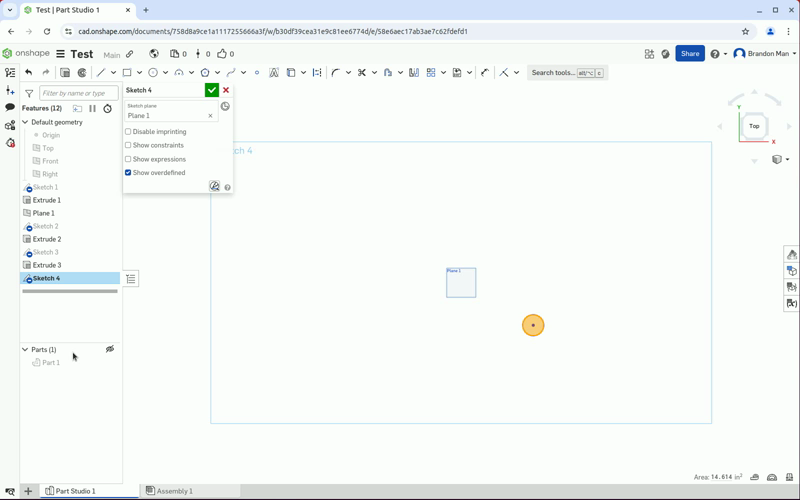
key(shift+e)
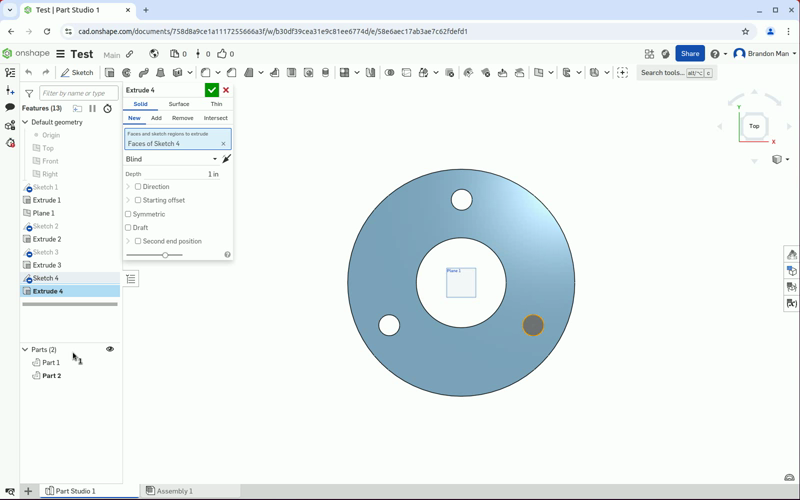
mouse_move(143, 106)
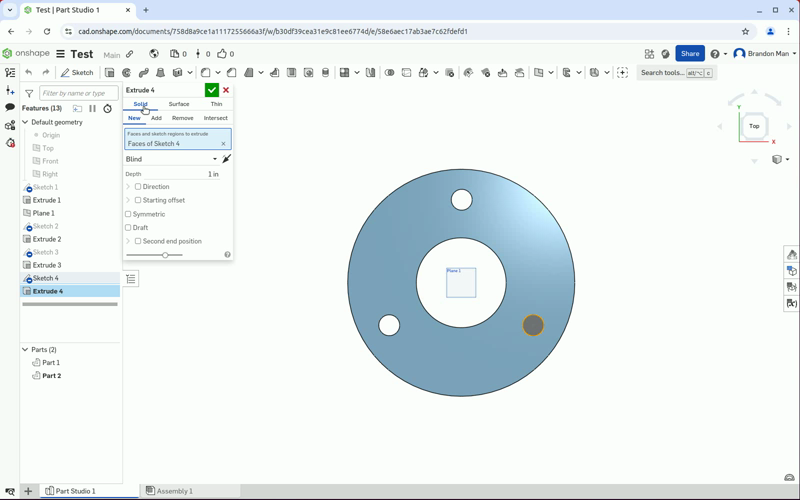
click(143, 106)
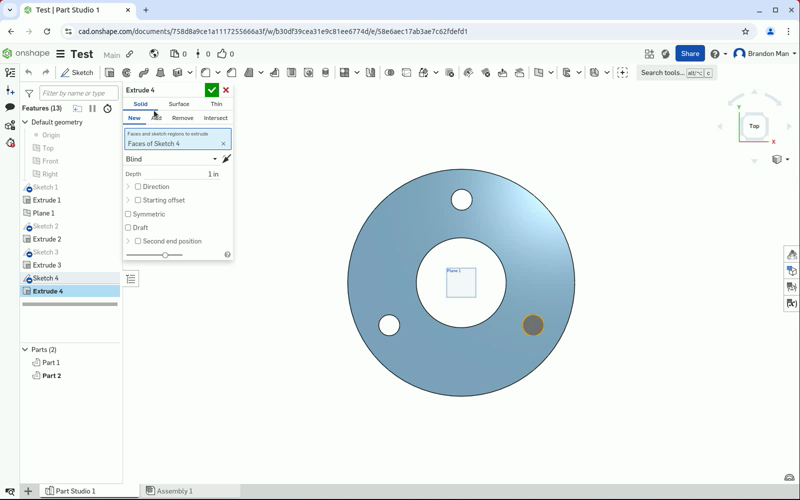
mouse_move(186, 120)
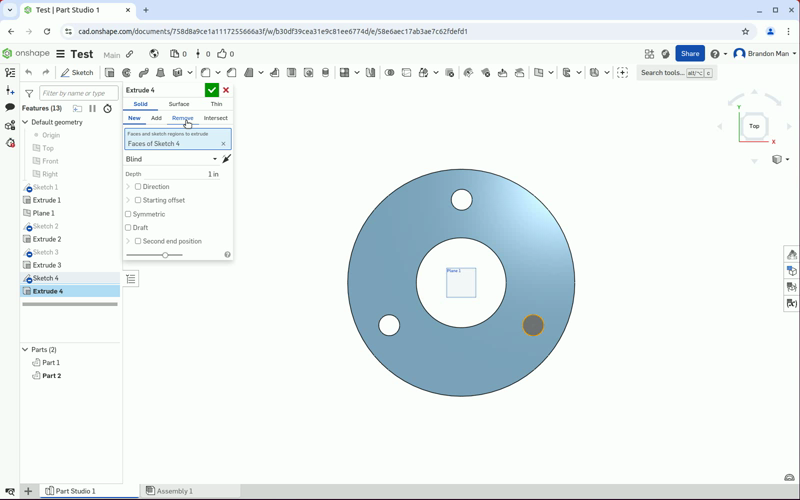
click(186, 120)
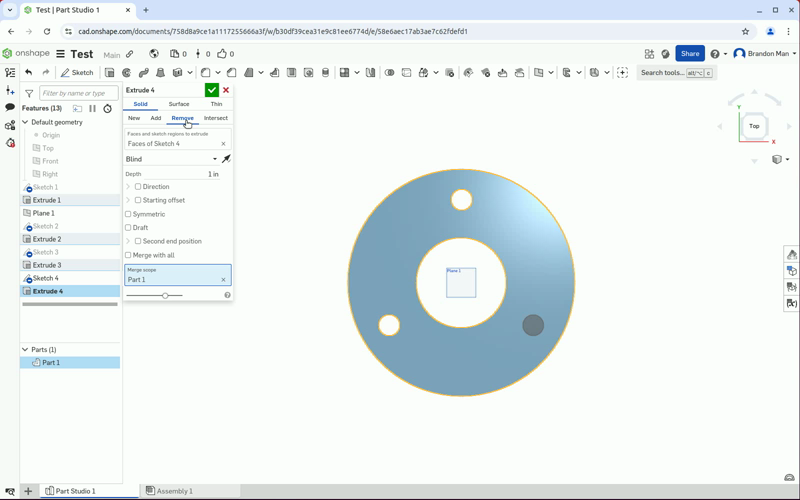
key(tab, 4)
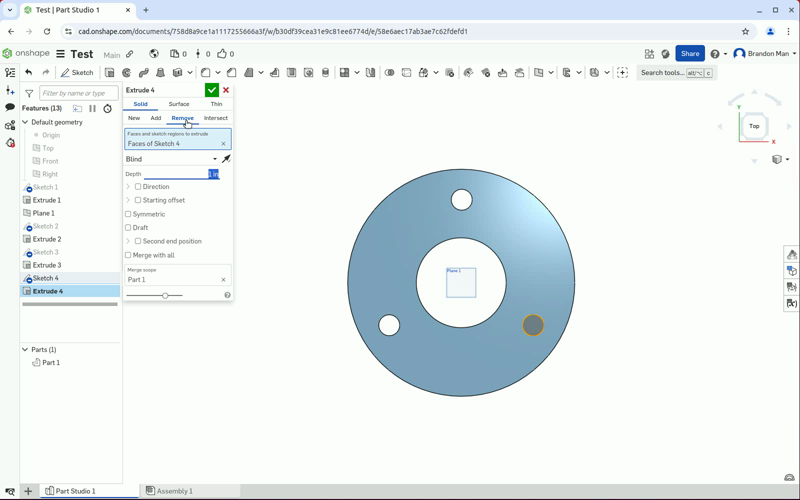
text(9.147)
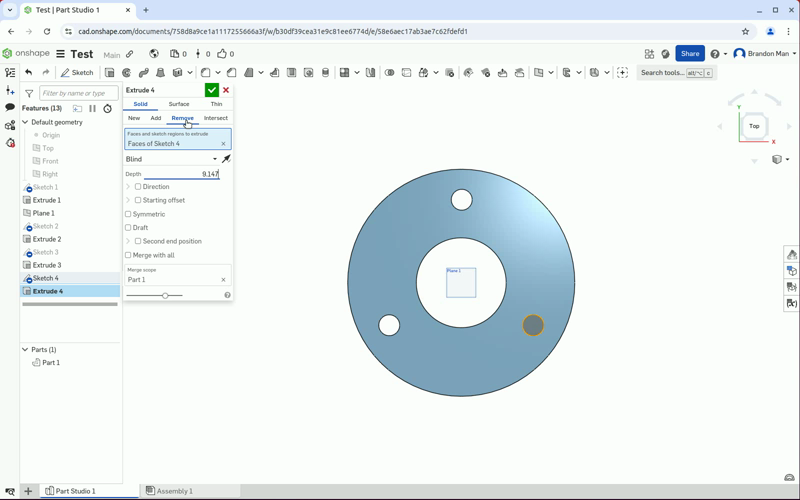
key(tab, 6)
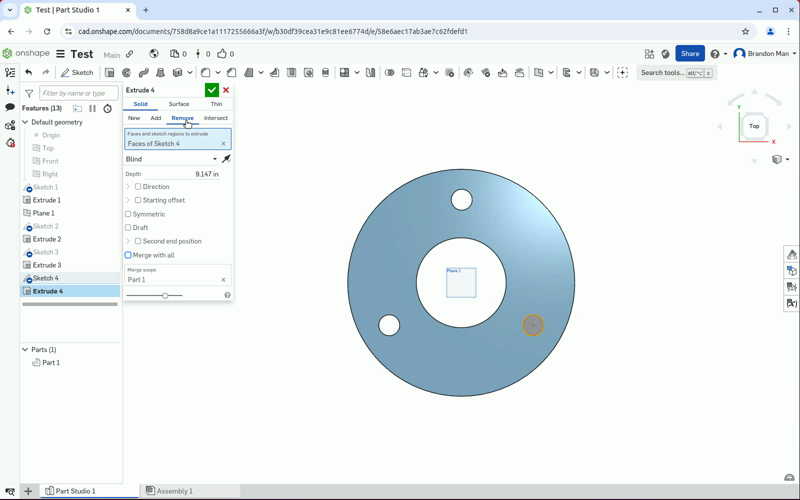
key(space)
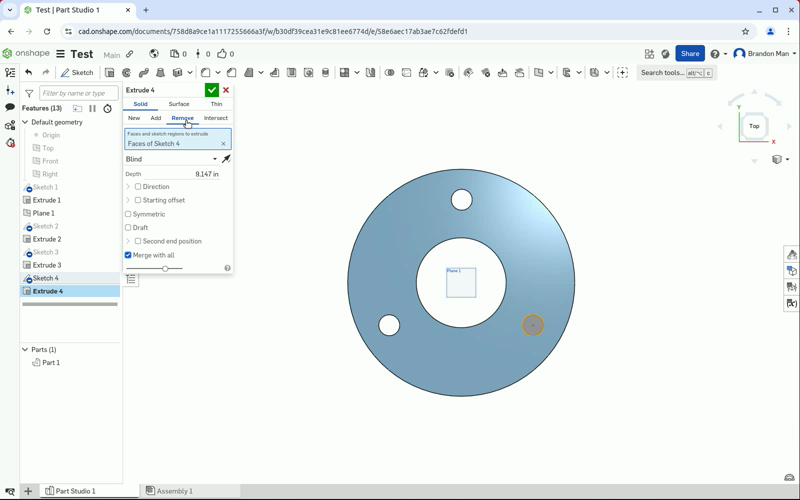
key(enter)
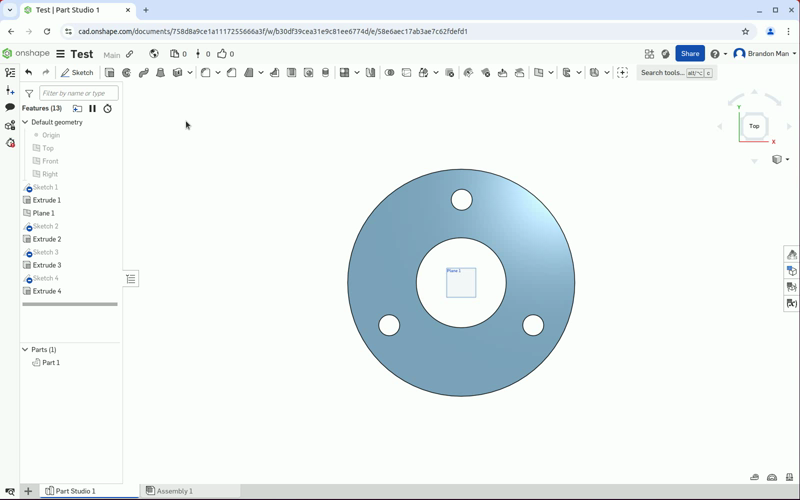
key(shift+h)
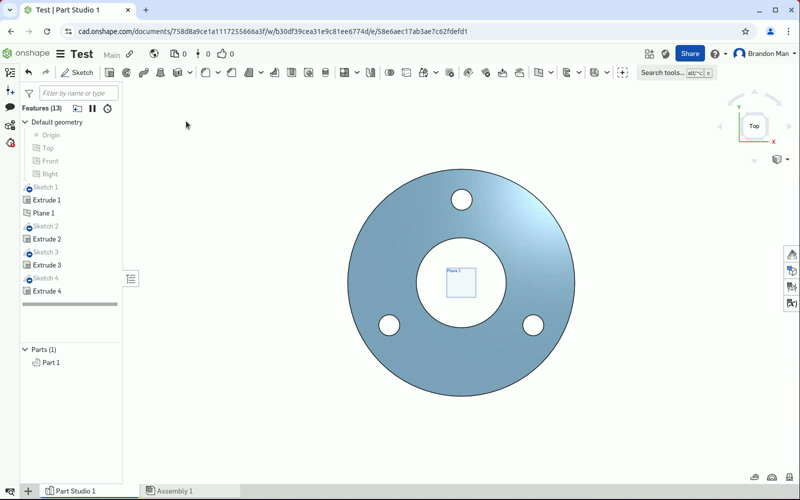
key(shift+h)
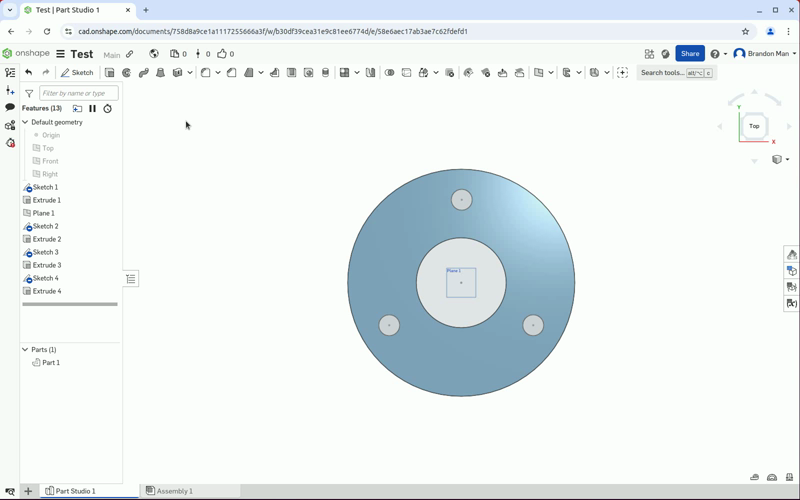
key(shift+7)
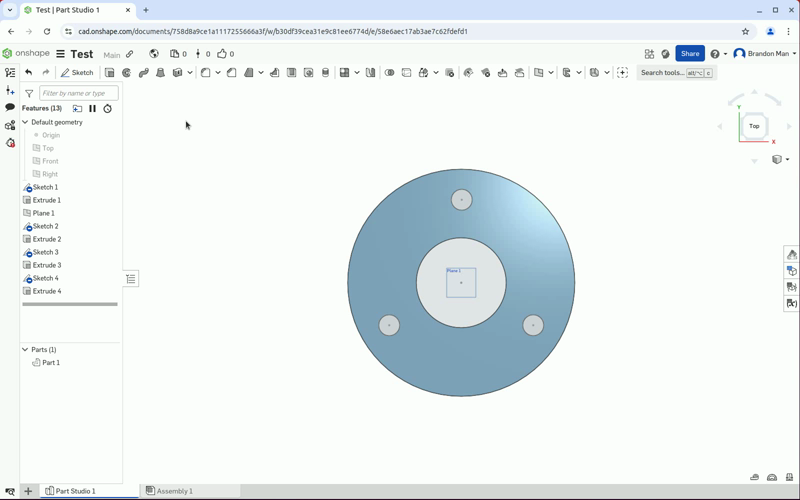
key(up, 3)
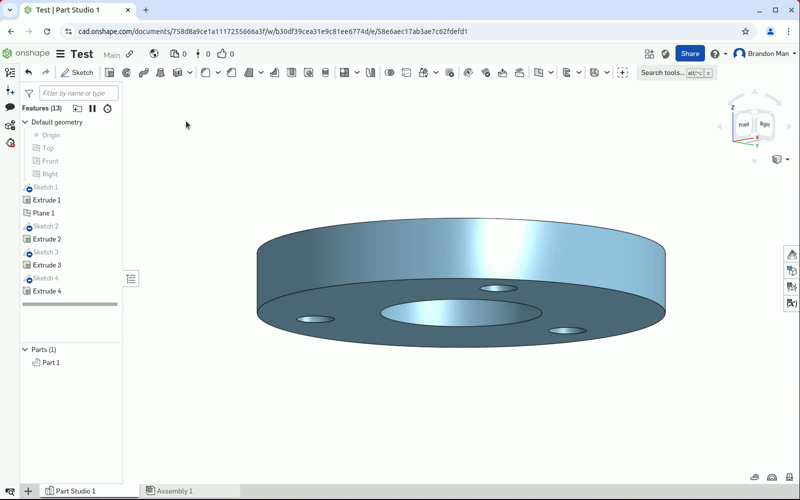
key(left, 3)
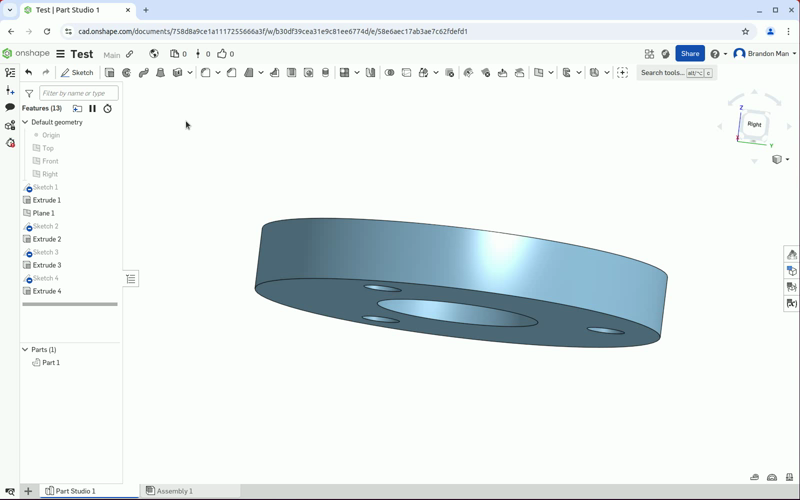
key(right, 3)
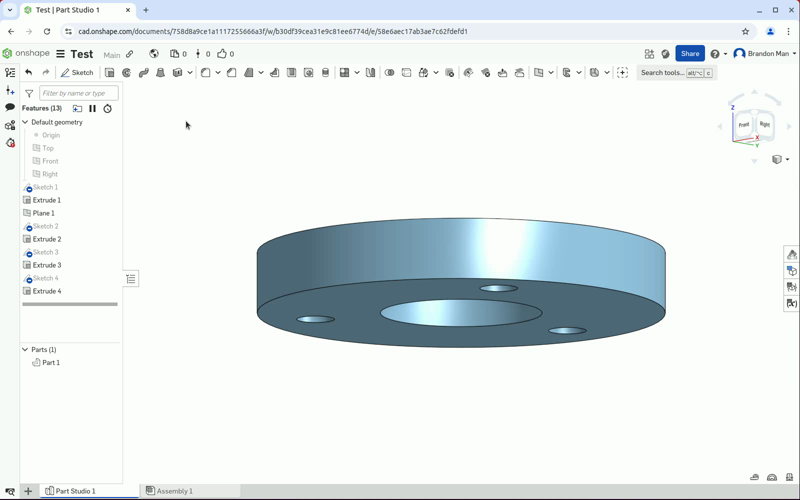
key(down, 3)
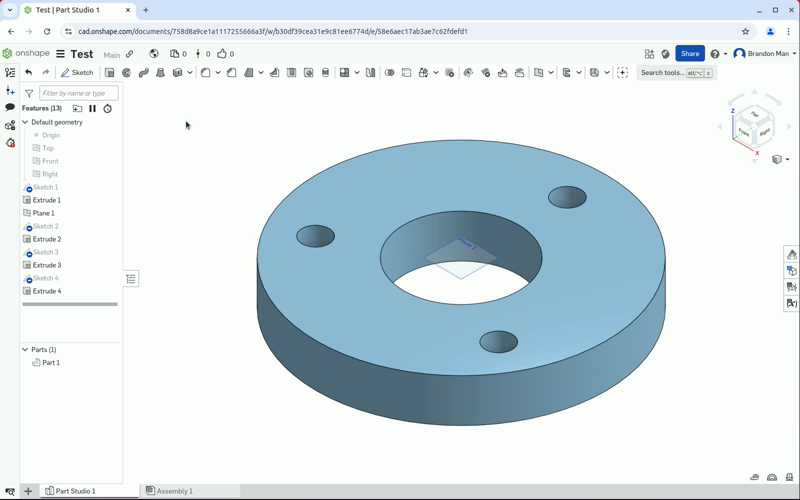
mouse_move(73, 189)
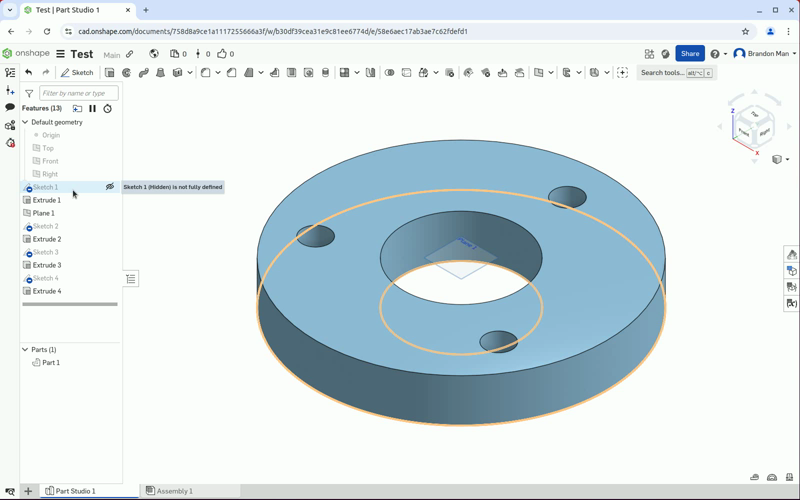
click(73, 189)